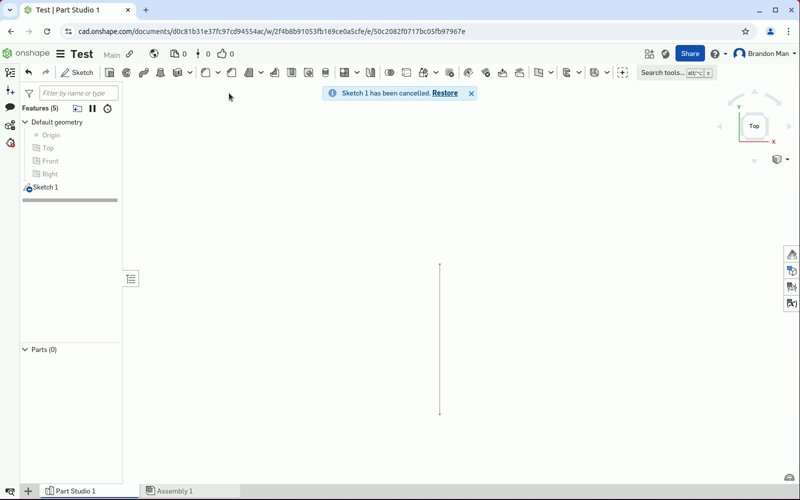
key(shift+h)
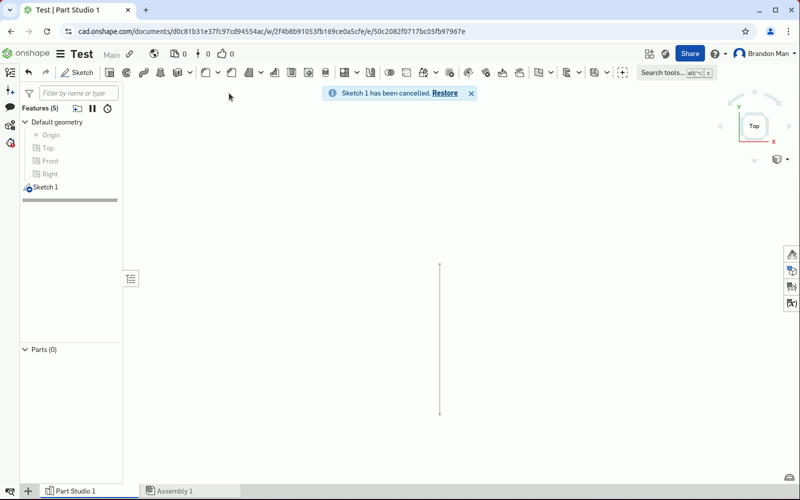
key(shift+s)
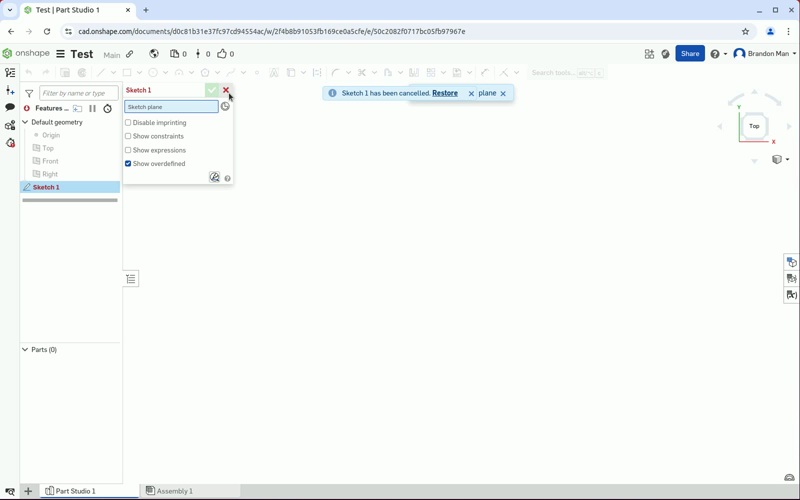
mouse_move(73, 150)
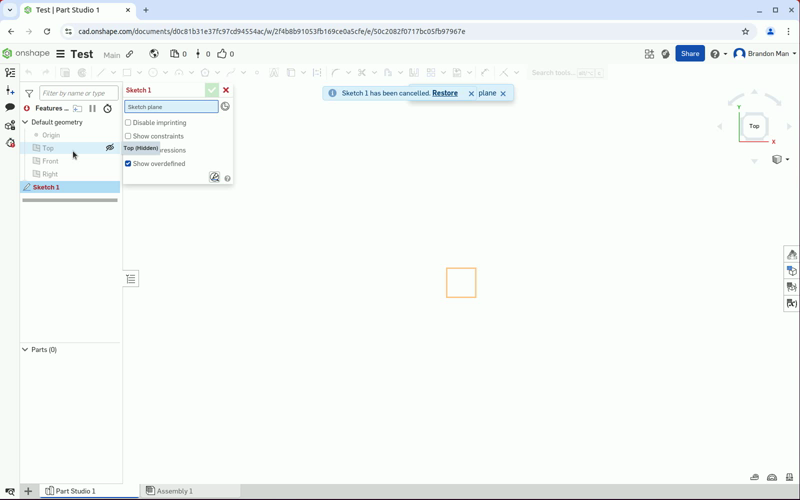
click(73, 150)
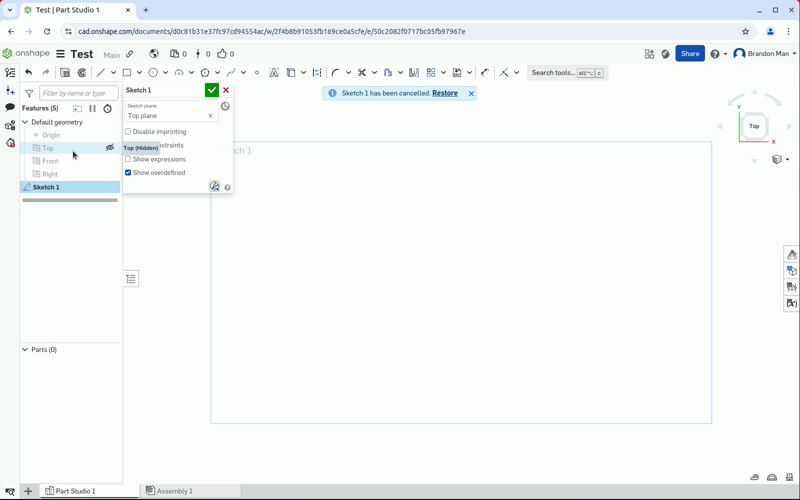
mouse_move(73, 352)
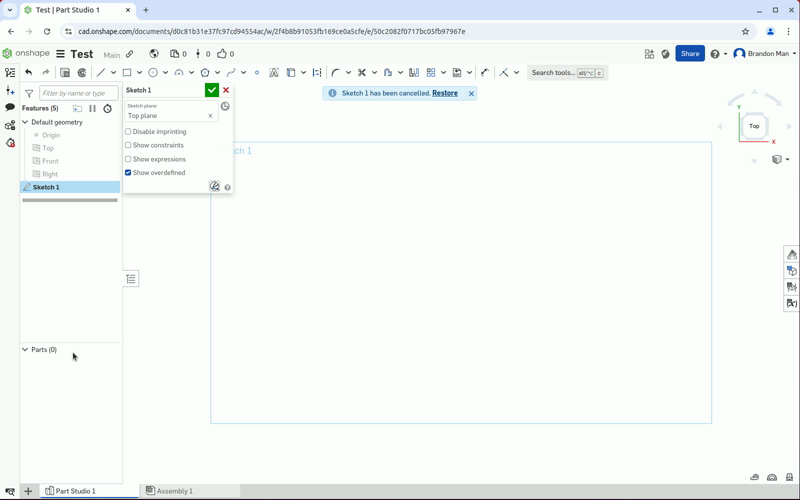
key(y)
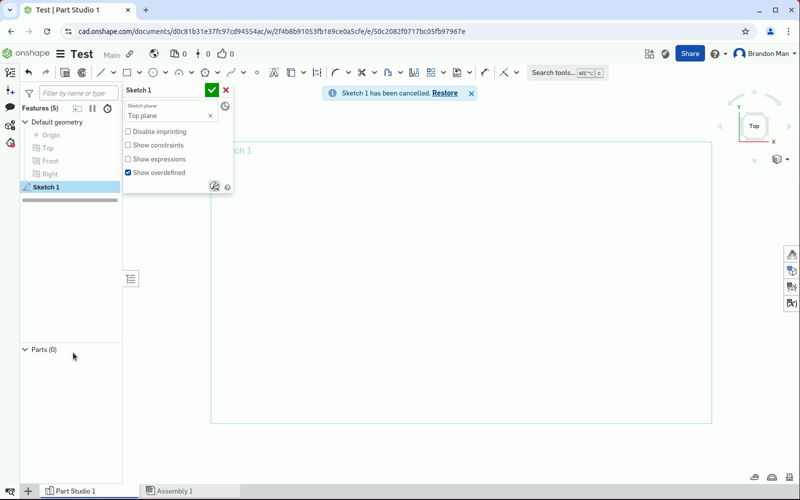
key(l)
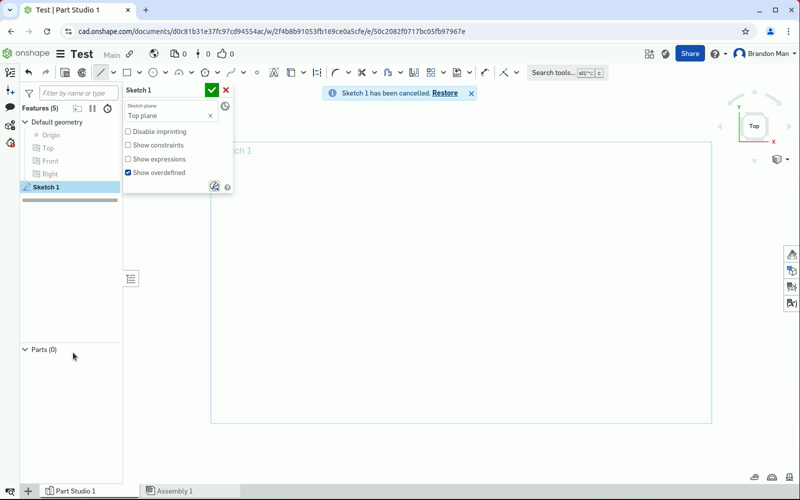
key_down(shift)
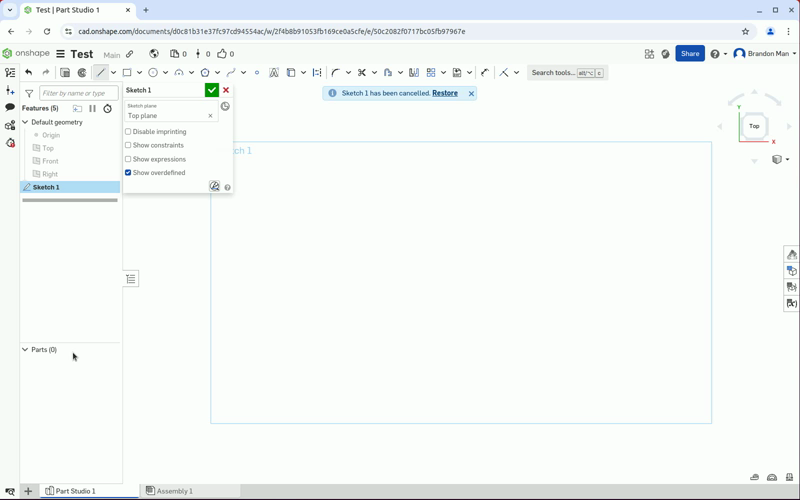
mouse_move(464, 279)
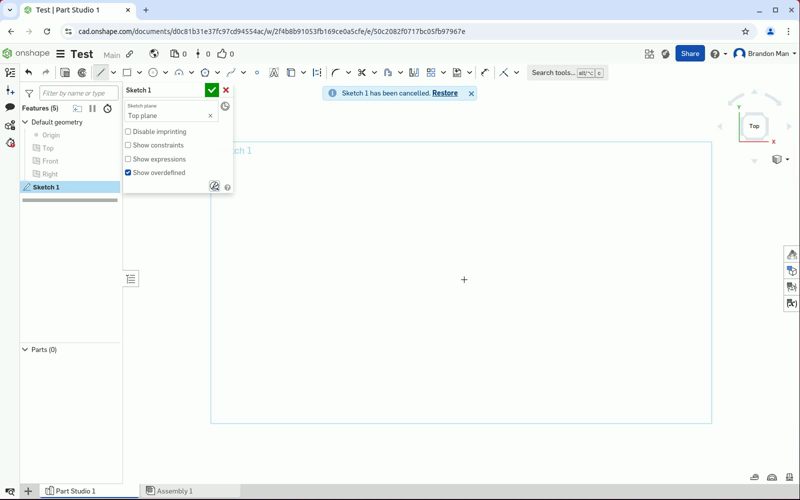
click(464, 279)
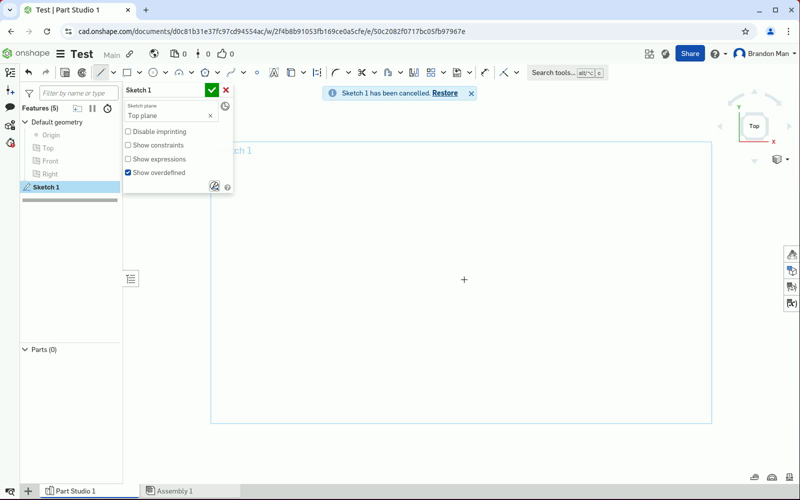
key_up(shift)
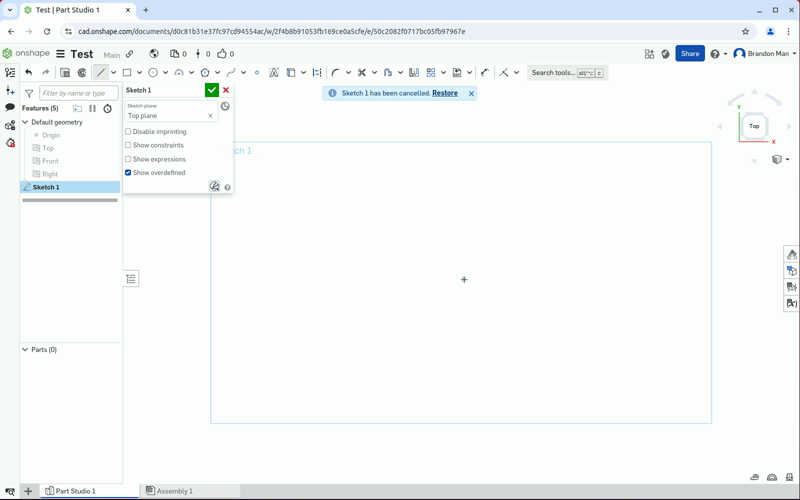
key_down(shift)
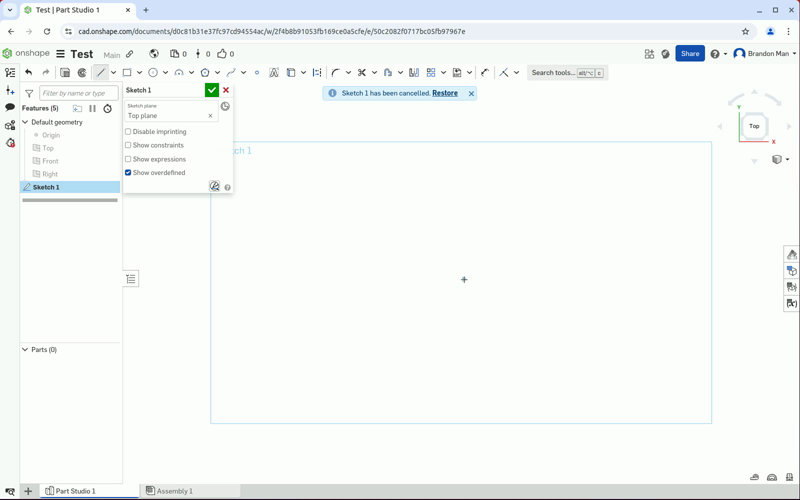
mouse_move(494, 279)
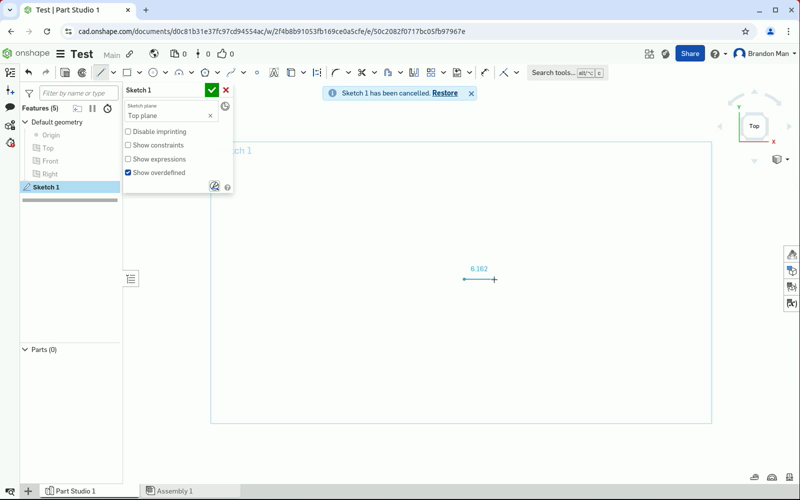
mouse_move(470, 279)
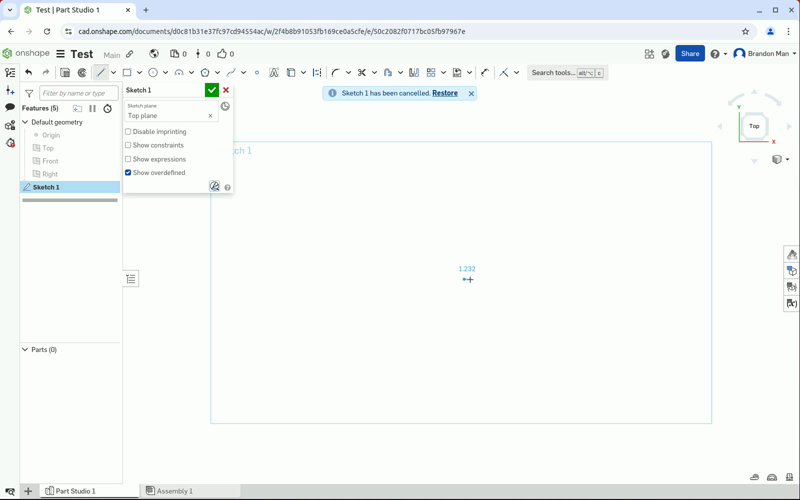
scroll(6)
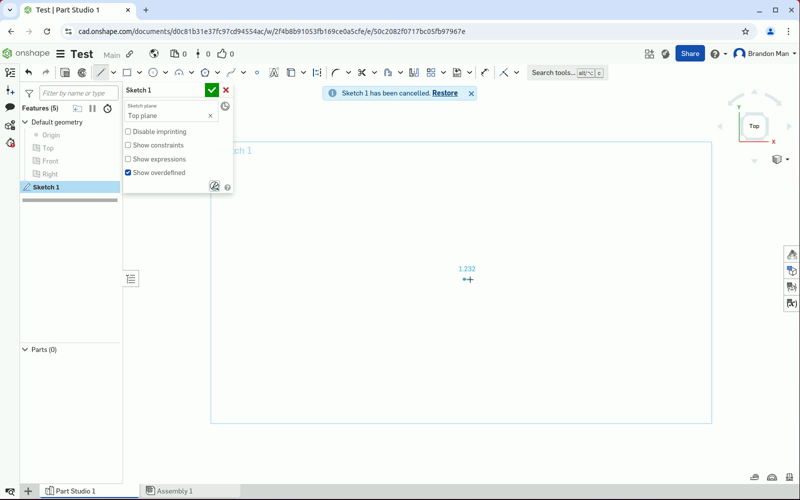
scroll(6)
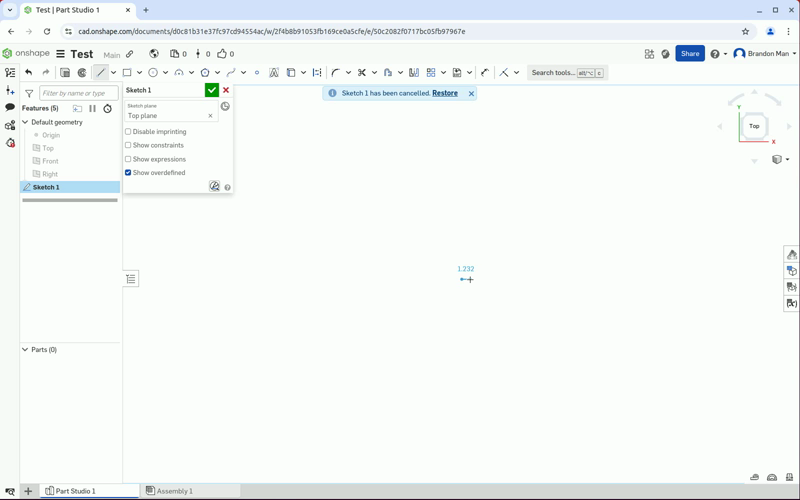
scroll(6)
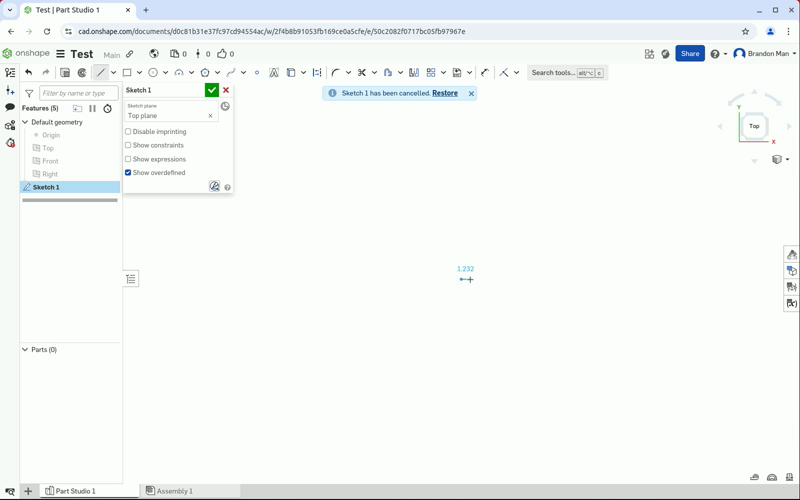
scroll(6)
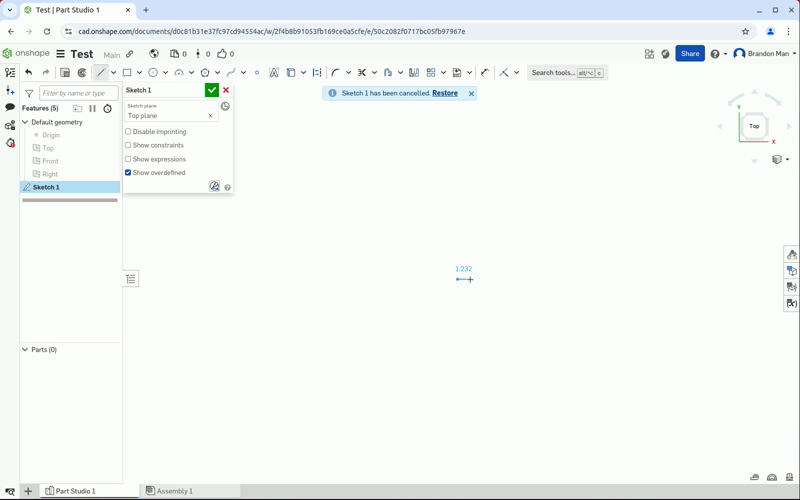
scroll(6)
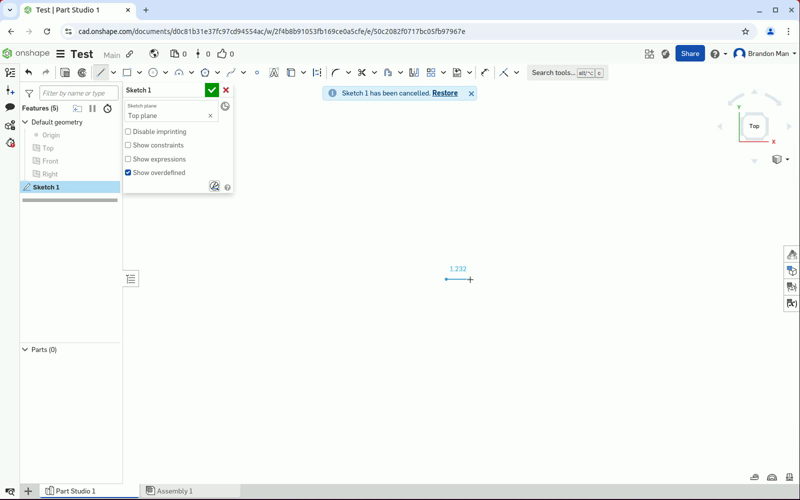
scroll(6)
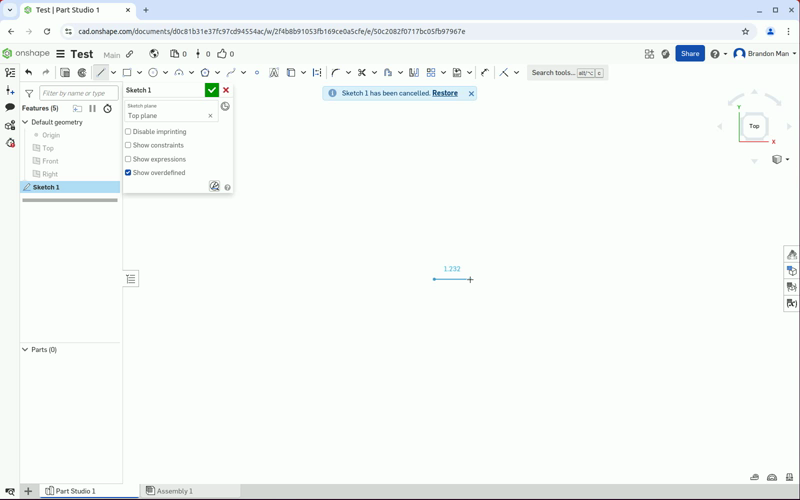
scroll(6)
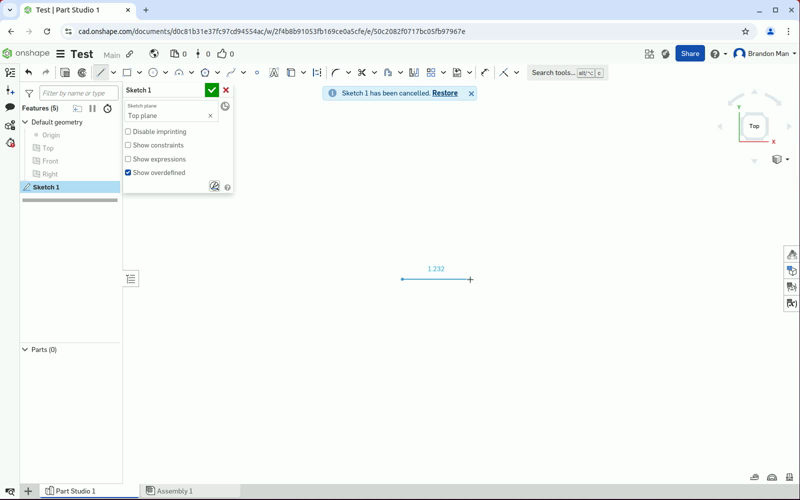
click(470, 279)
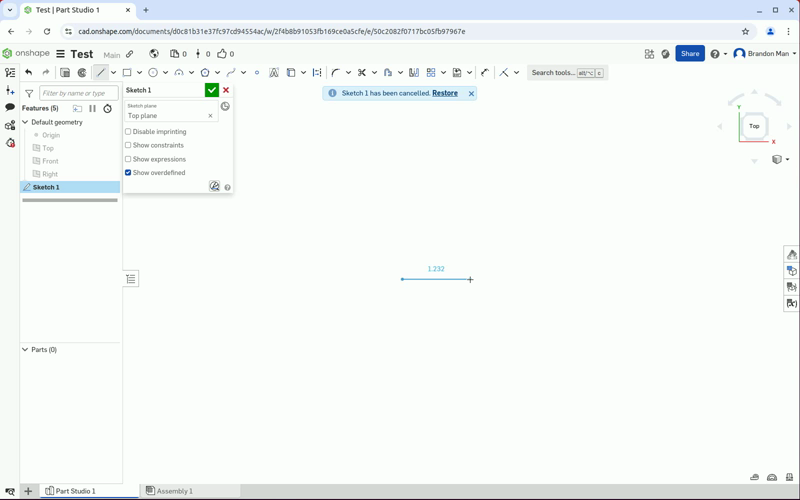
scroll(-6)
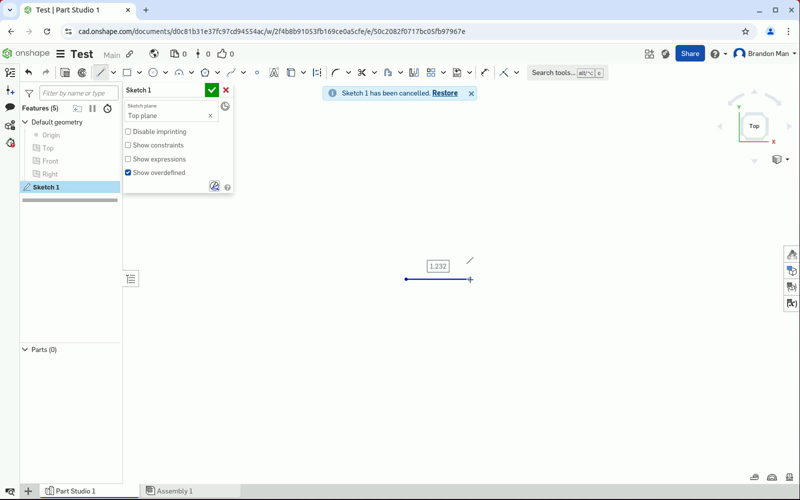
scroll(-6)
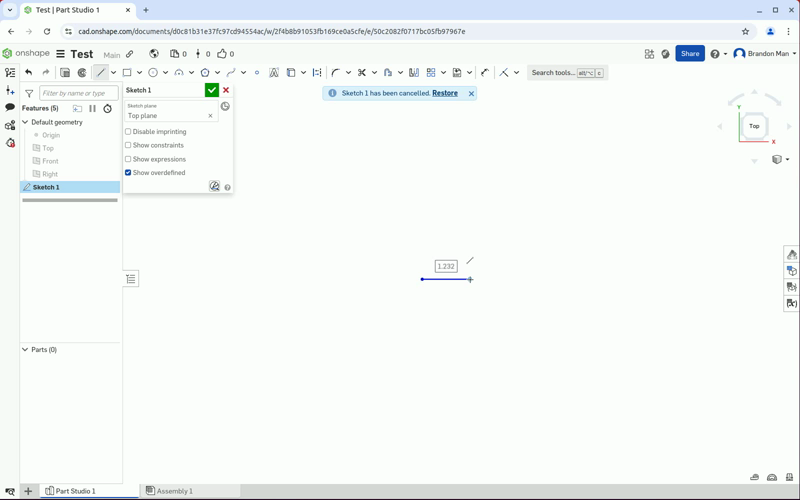
scroll(-6)
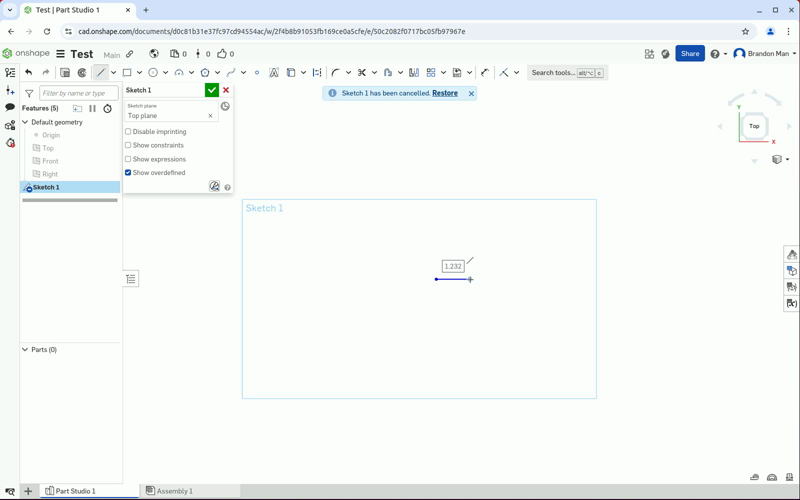
scroll(-6)
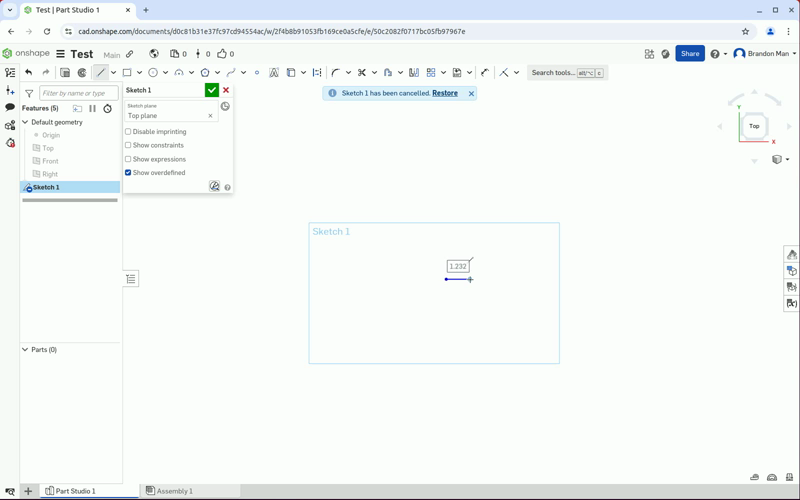
scroll(-6)
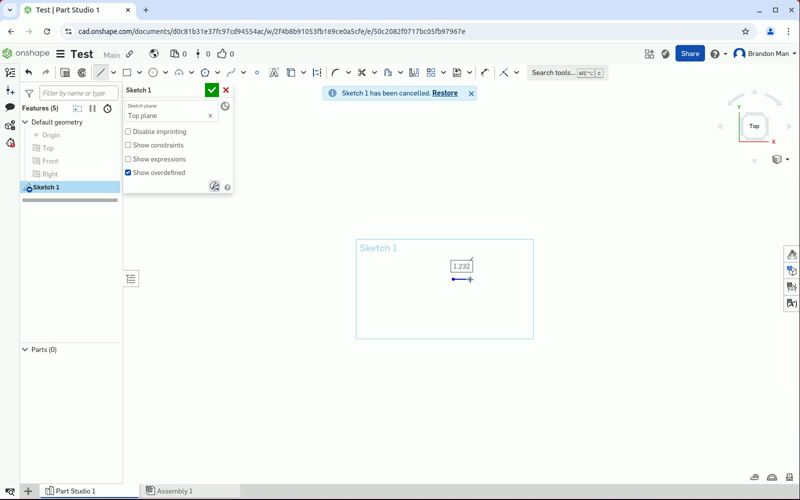
scroll(-6)
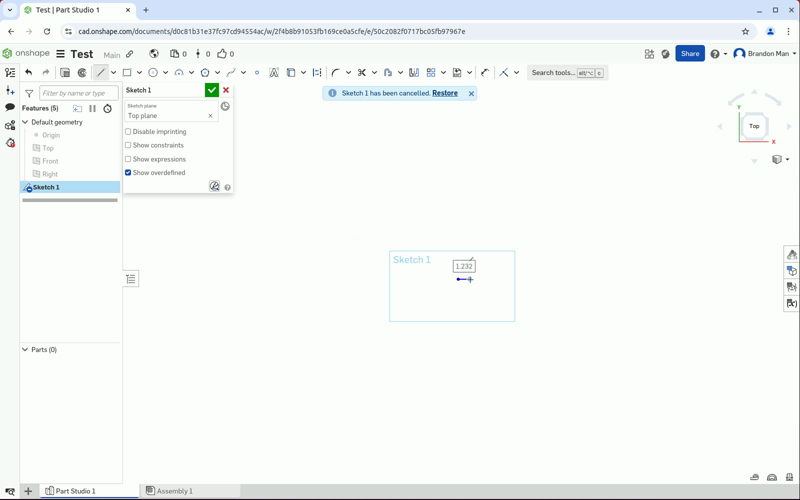
scroll(-6)
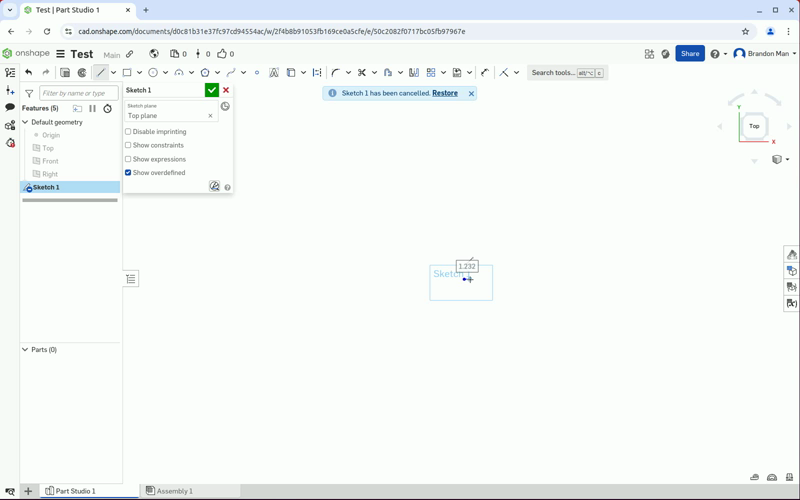
key_up(shift)
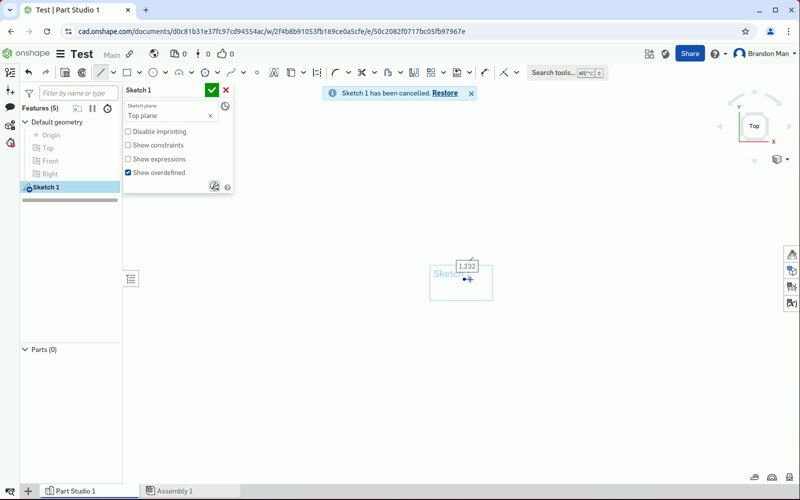
key_down(shift)
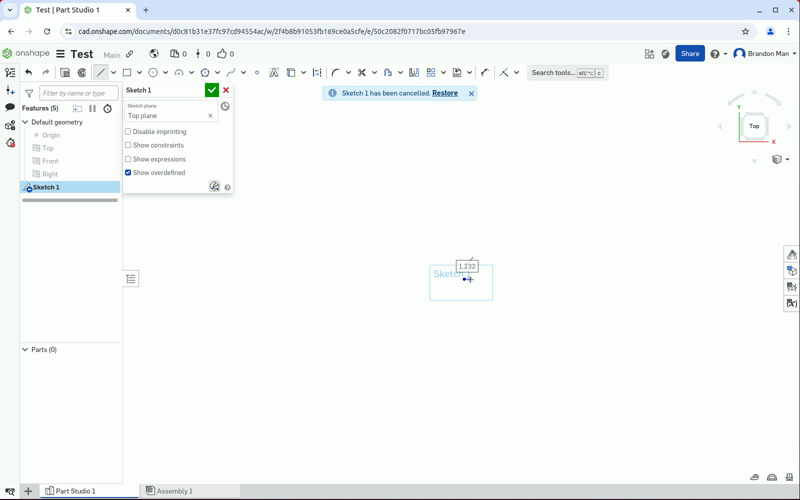
mouse_move(500, 279)
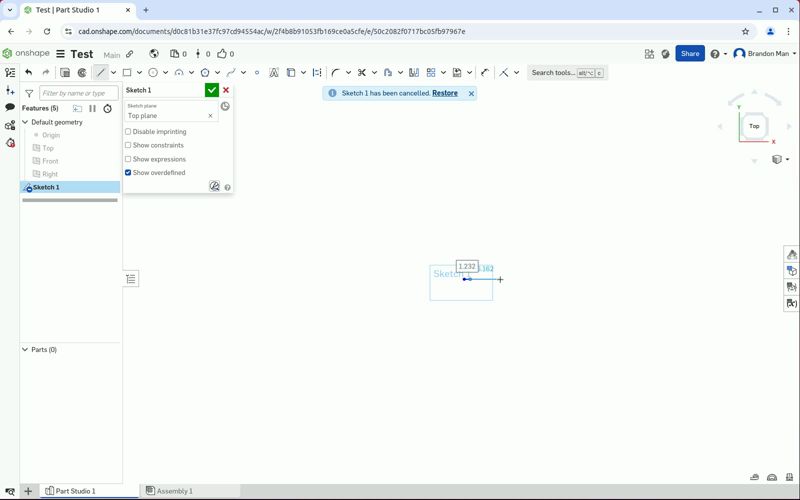
mouse_move(470, 278)
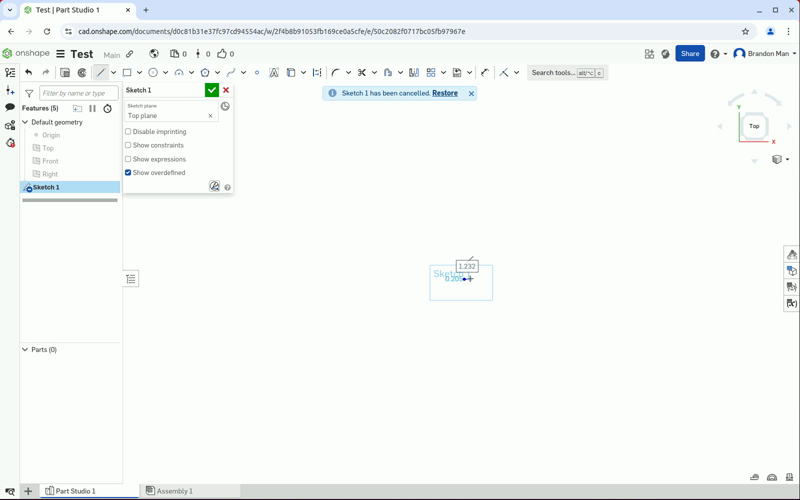
scroll(6)
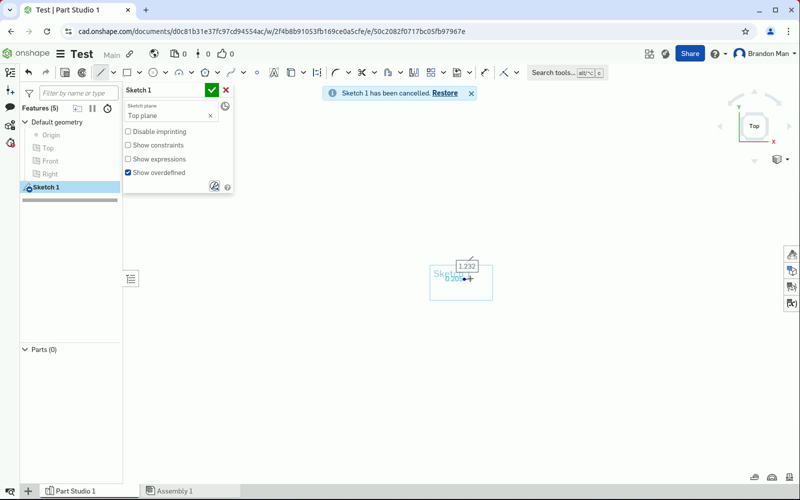
scroll(6)
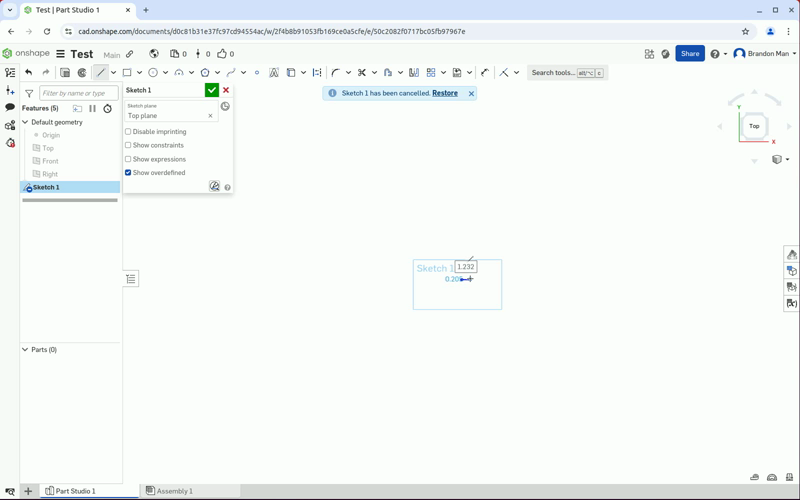
scroll(6)
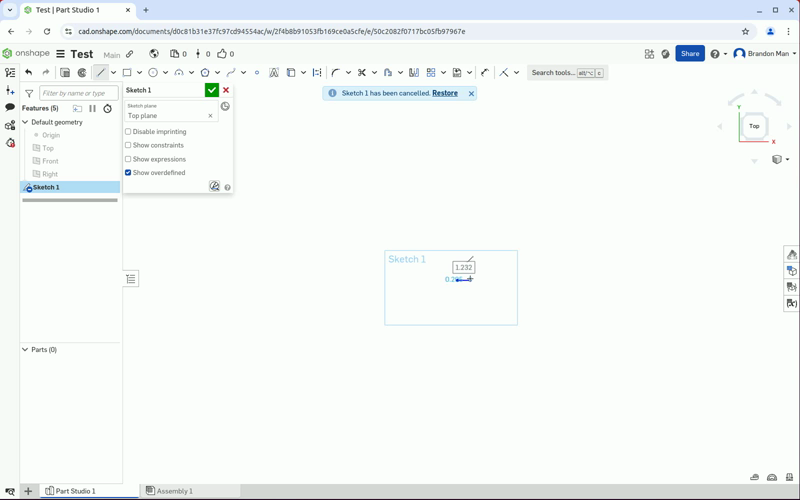
scroll(6)
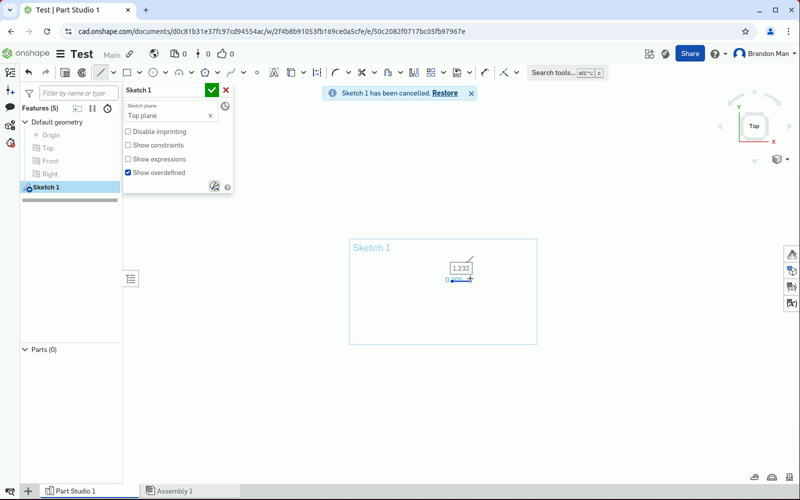
scroll(6)
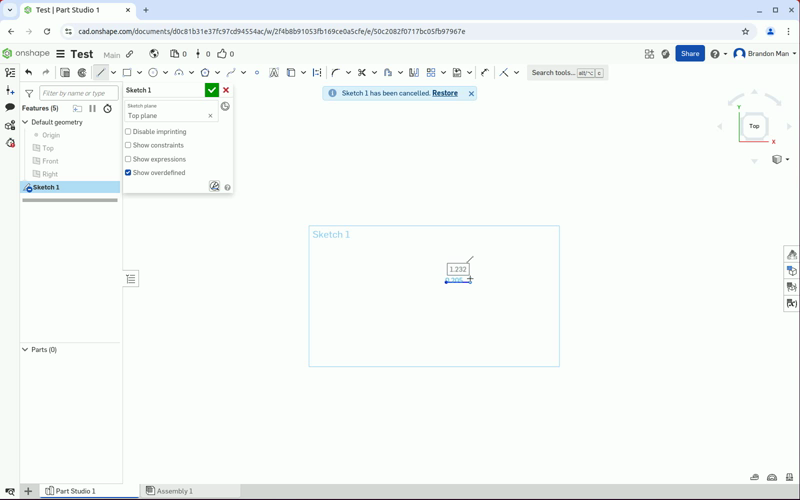
scroll(6)
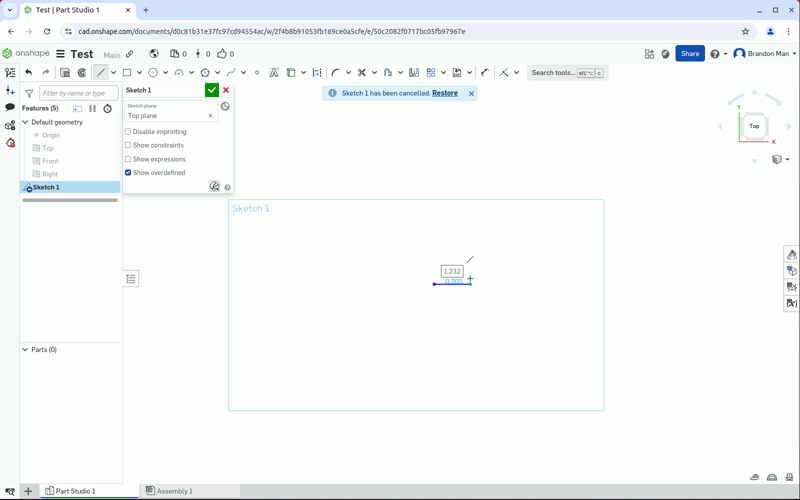
scroll(6)
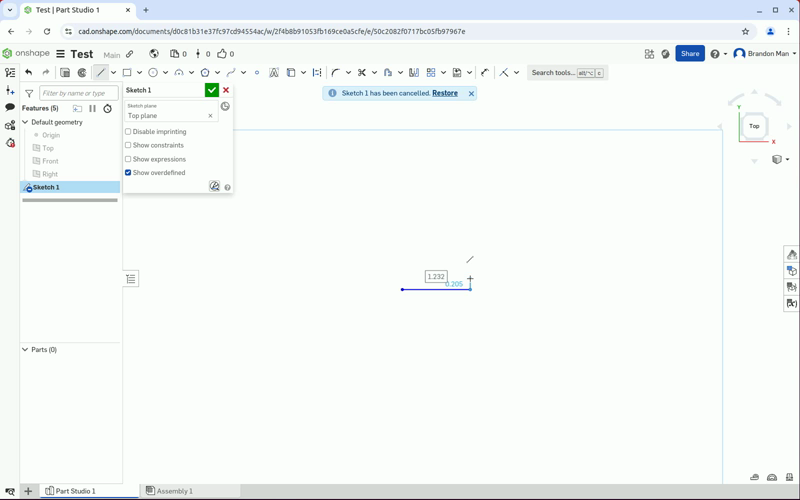
click(470, 278)
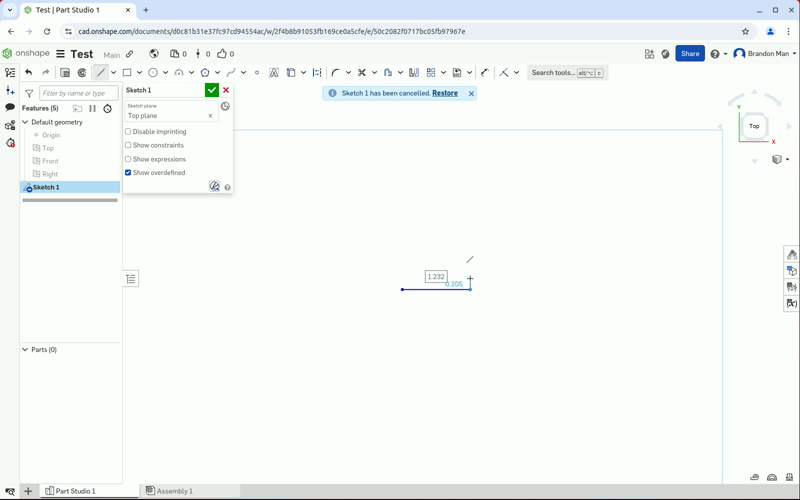
scroll(-6)
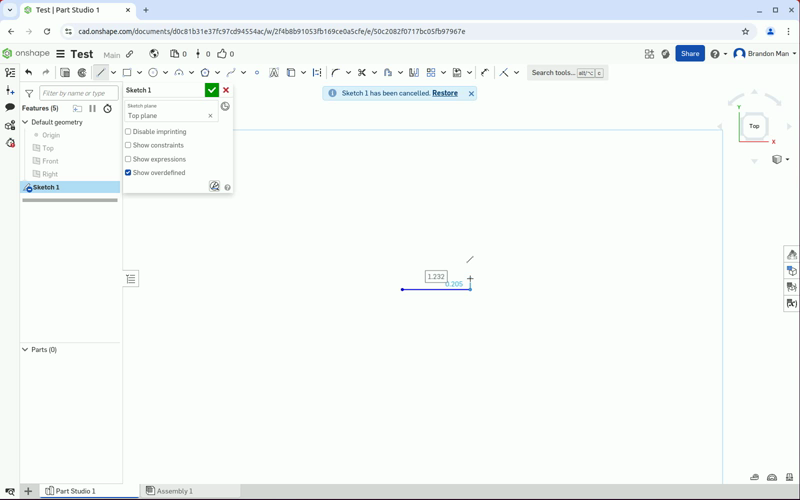
scroll(-6)
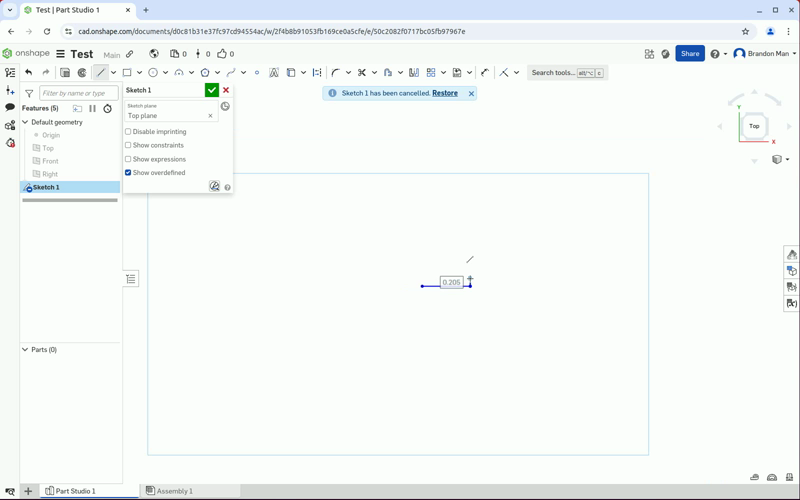
scroll(-6)
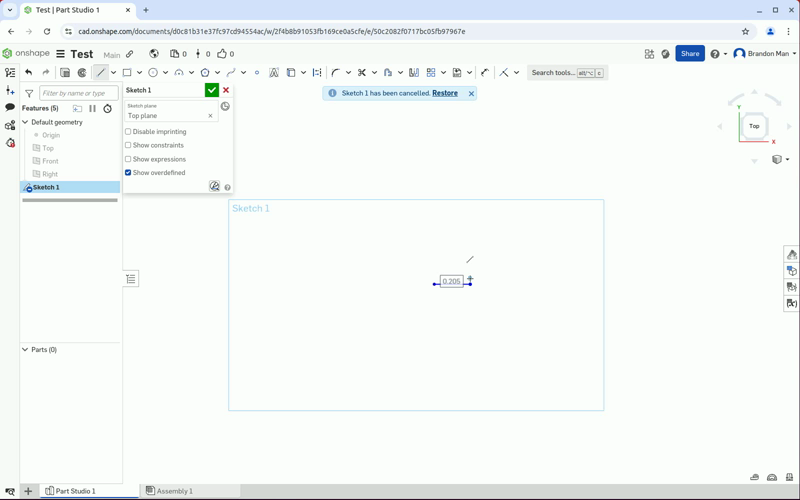
scroll(-6)
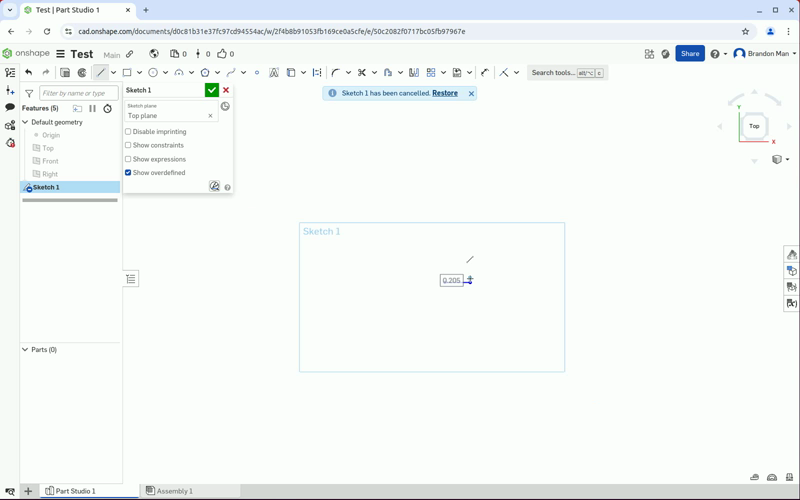
scroll(-6)
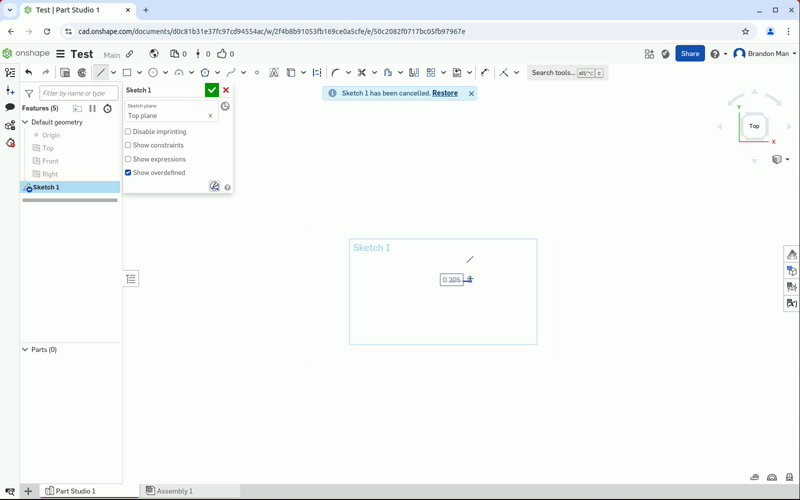
scroll(-6)
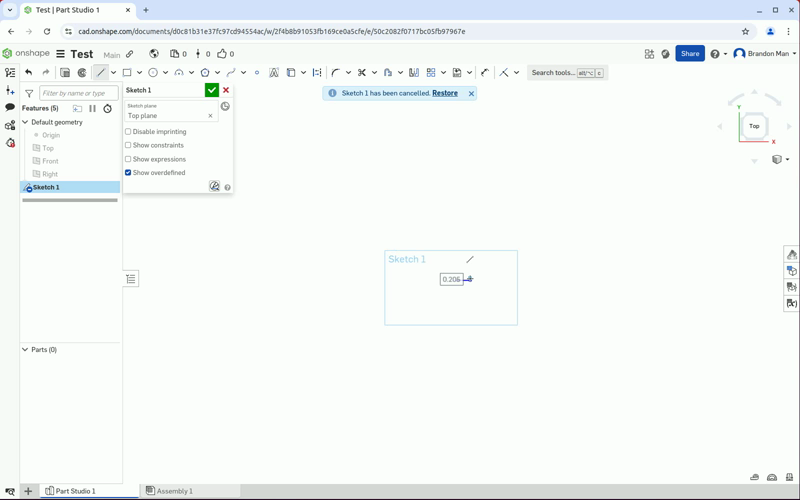
scroll(-6)
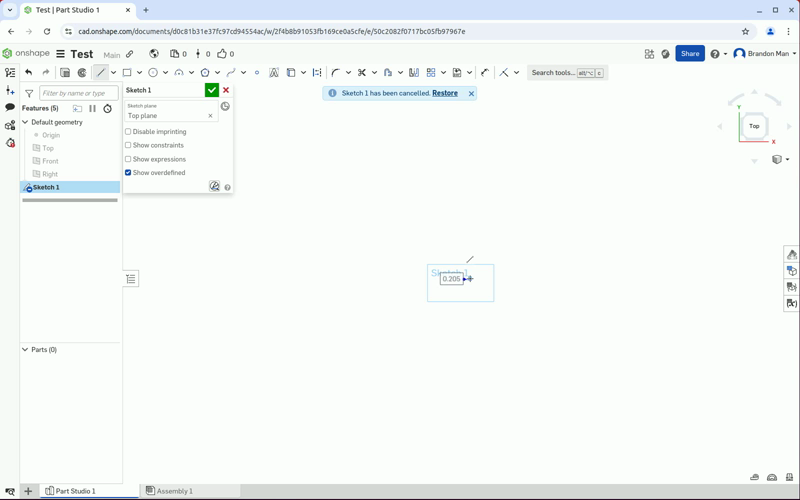
key_up(shift)
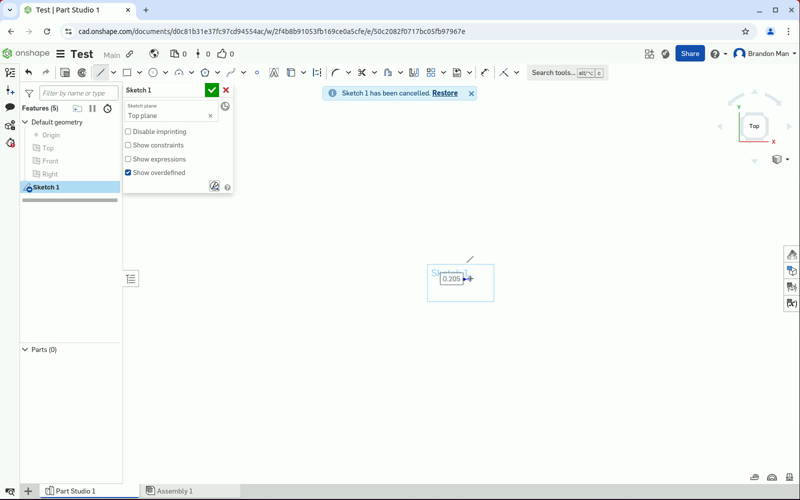
key_down(shift)
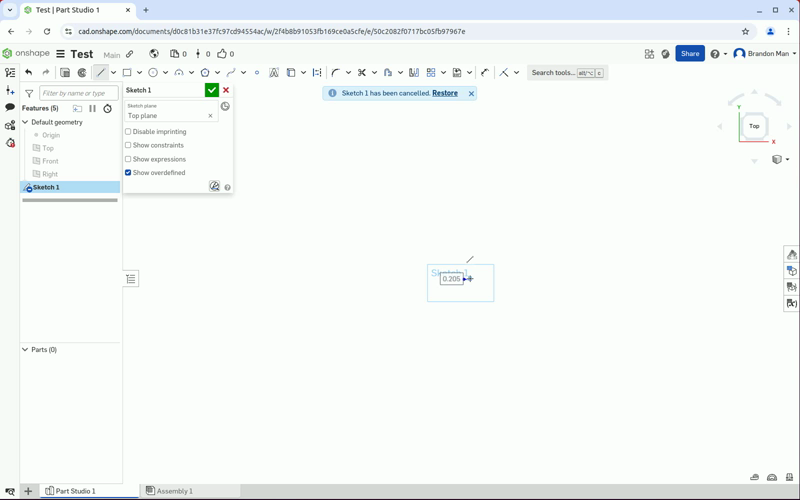
mouse_move(500, 278)
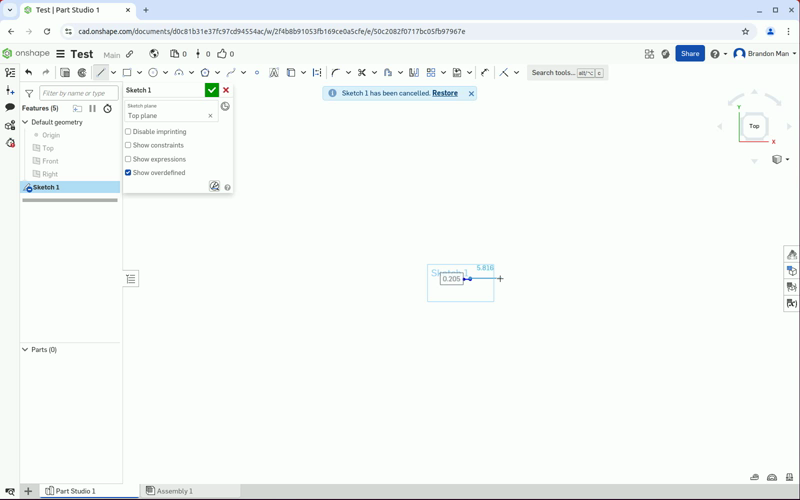
mouse_move(473, 278)
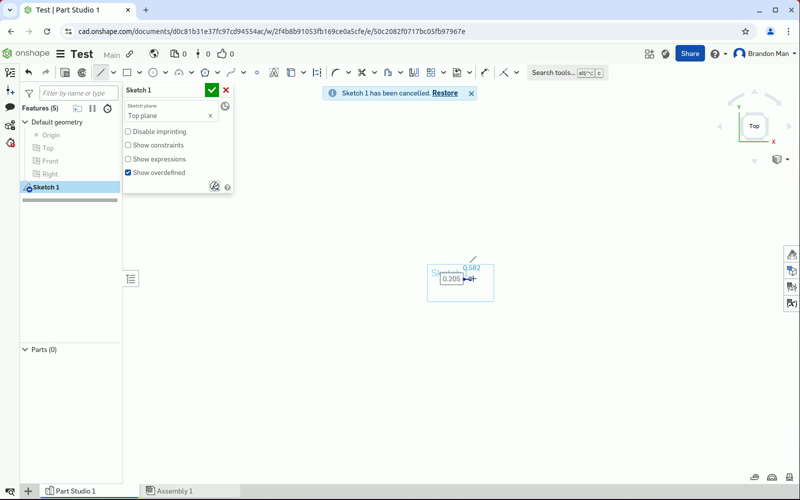
scroll(6)
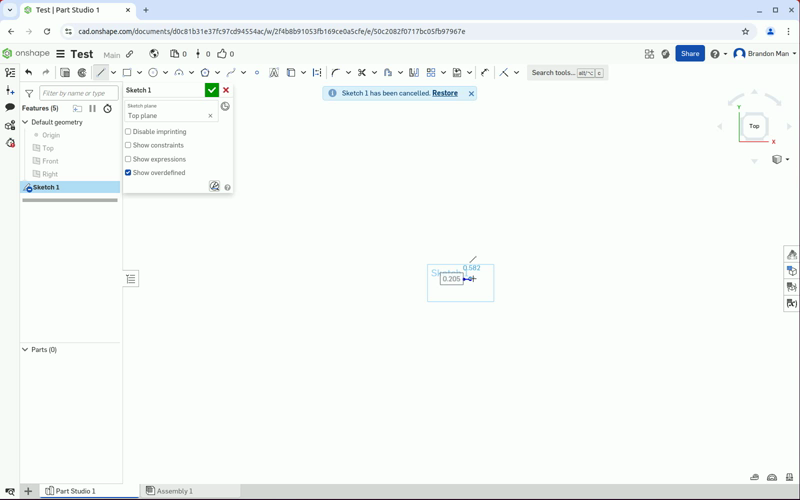
scroll(6)
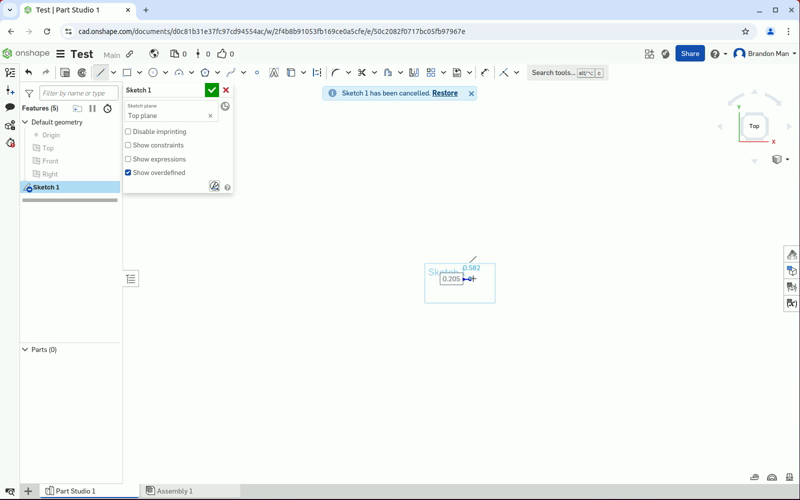
scroll(6)
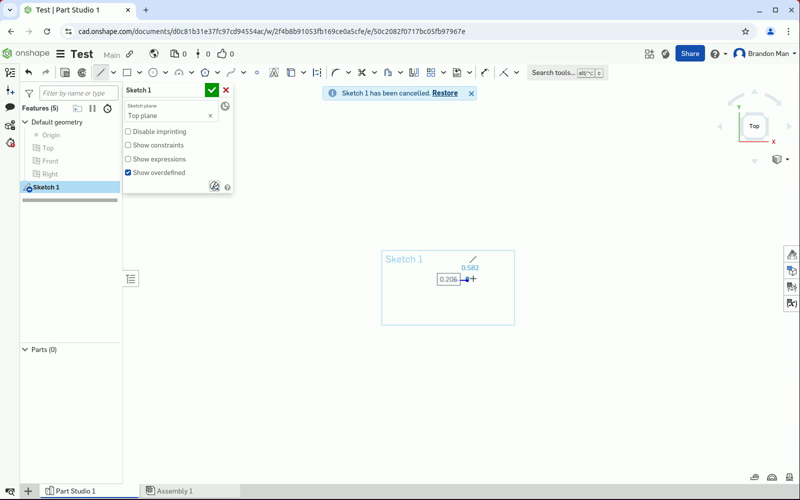
scroll(6)
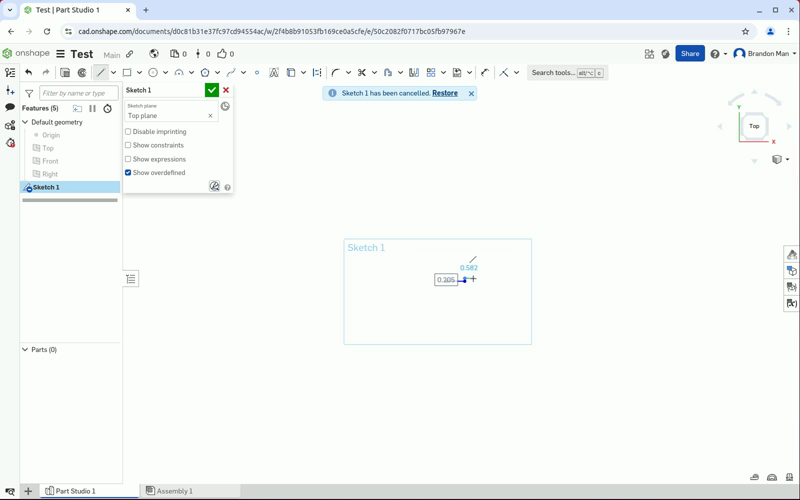
scroll(6)
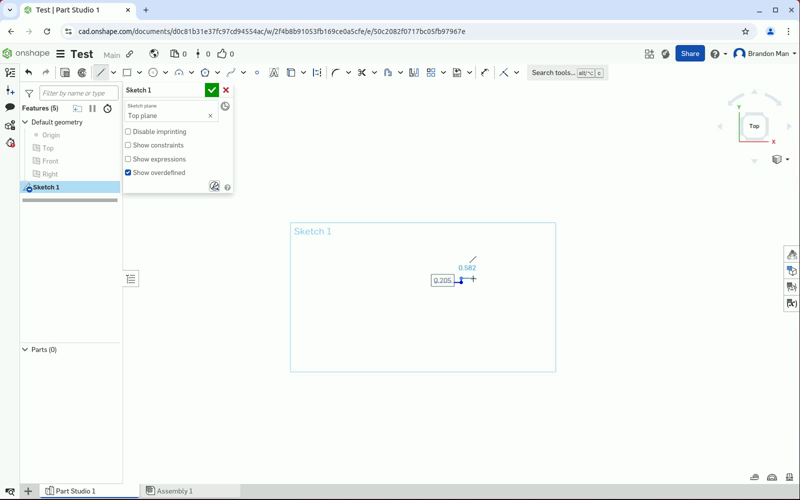
scroll(6)
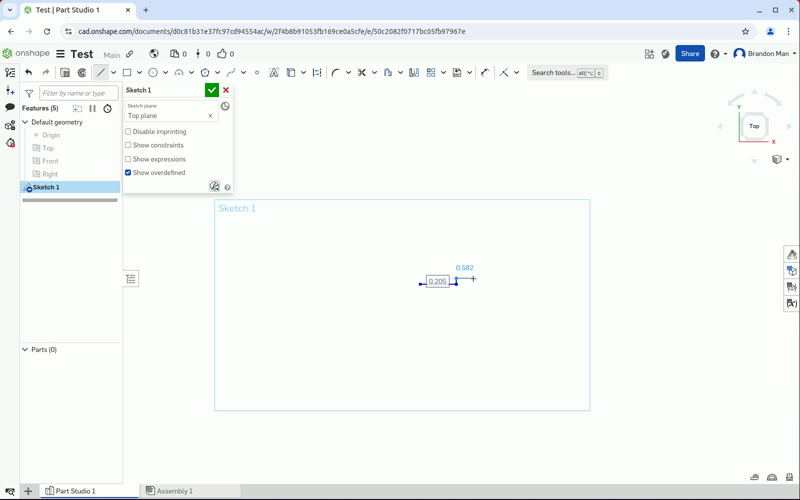
scroll(6)
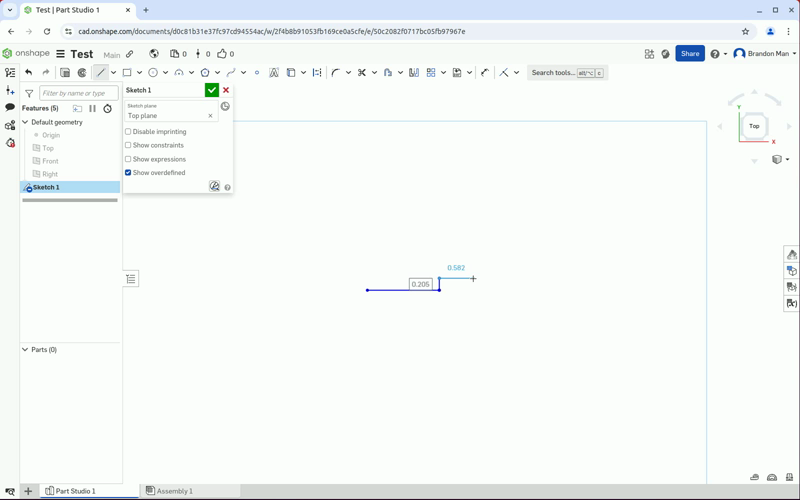
click(473, 278)
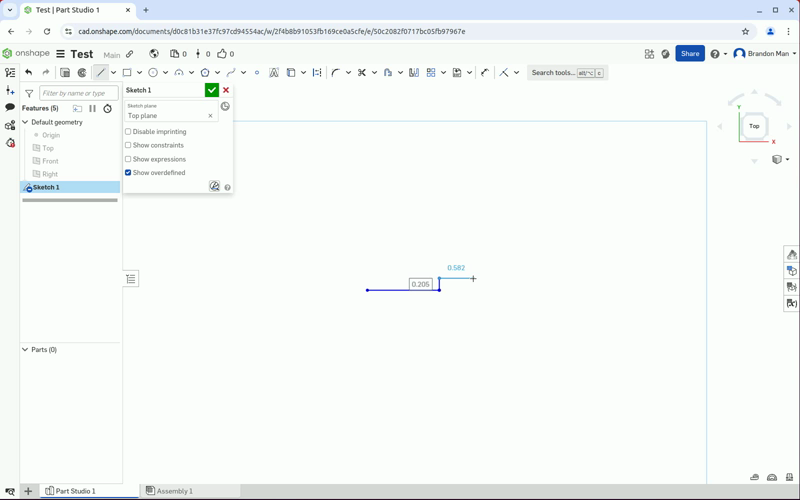
scroll(-6)
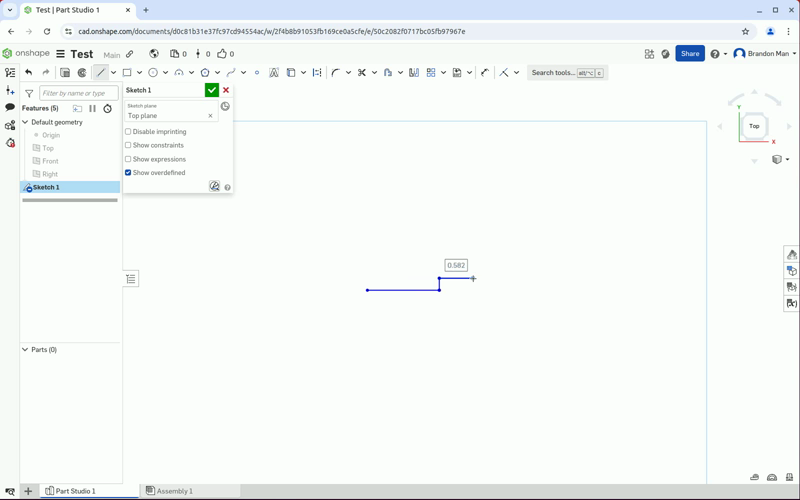
scroll(-6)
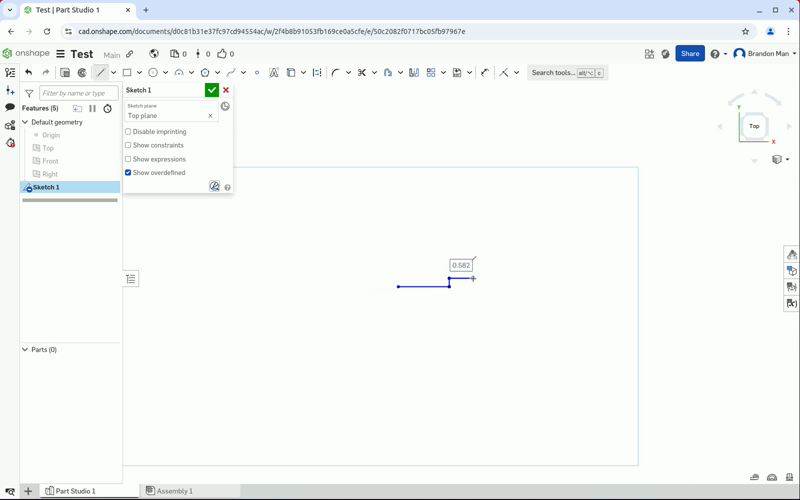
scroll(-6)
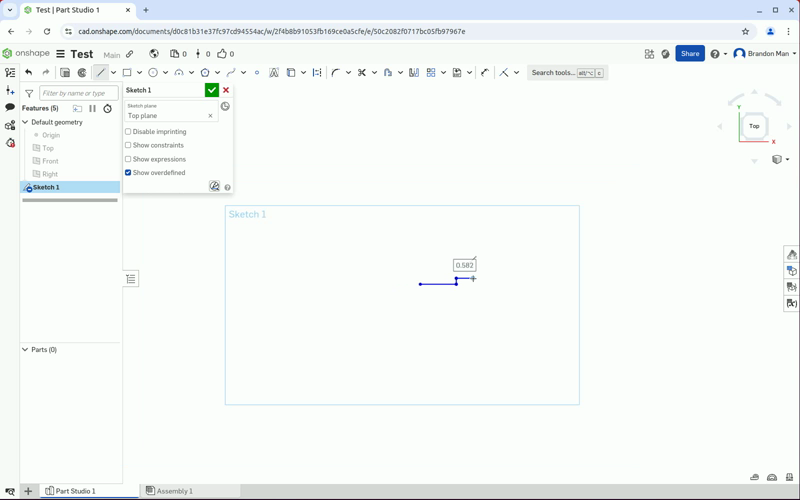
scroll(-6)
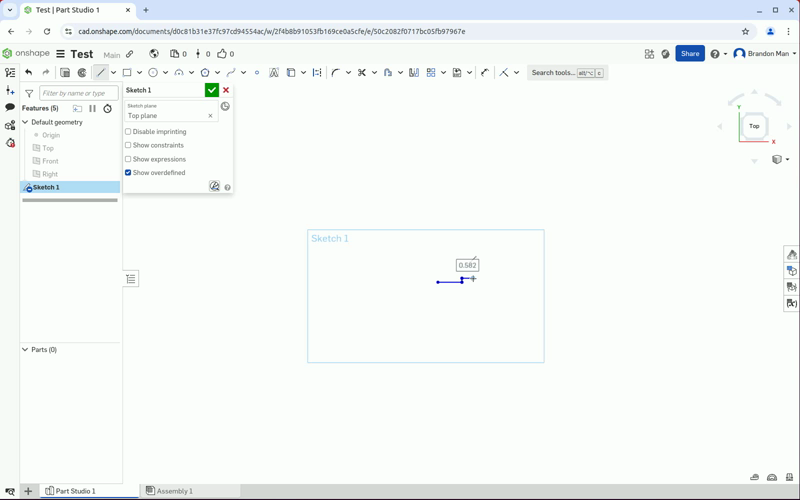
scroll(-6)
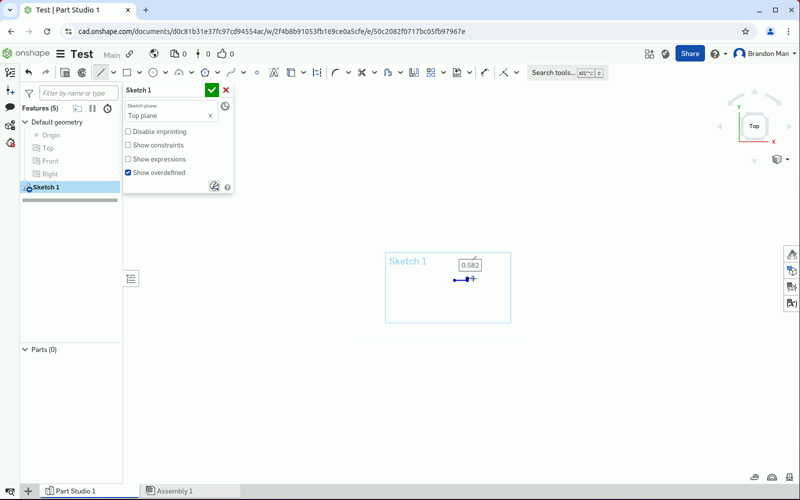
scroll(-6)
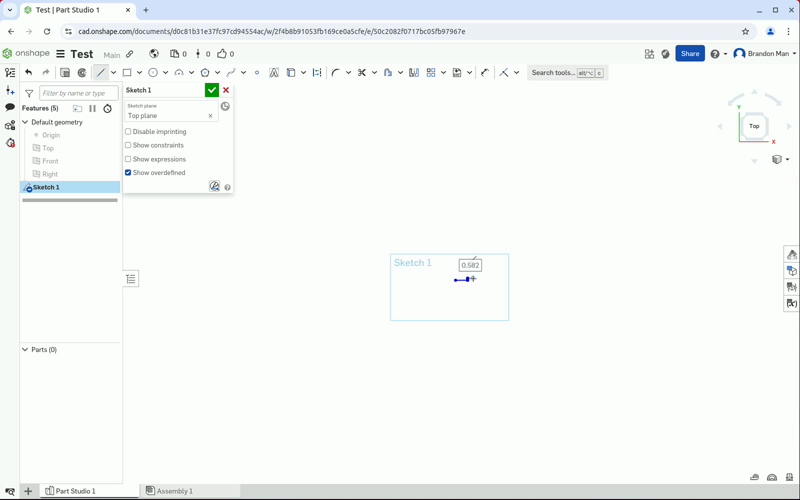
scroll(-6)
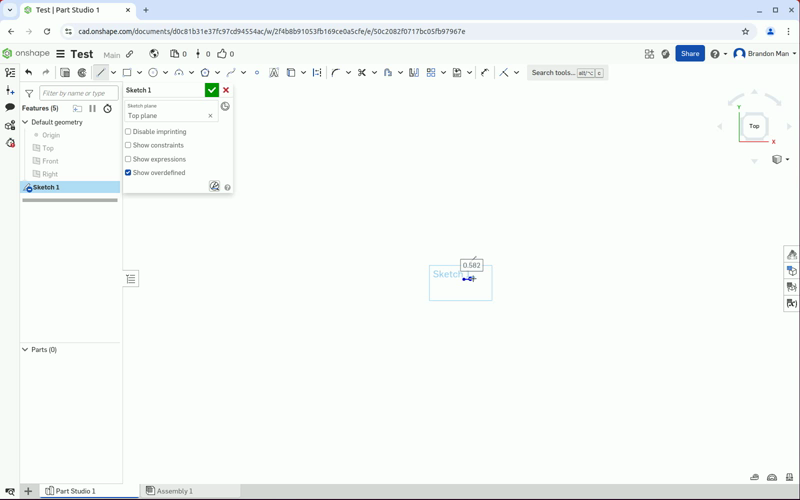
key_up(shift)
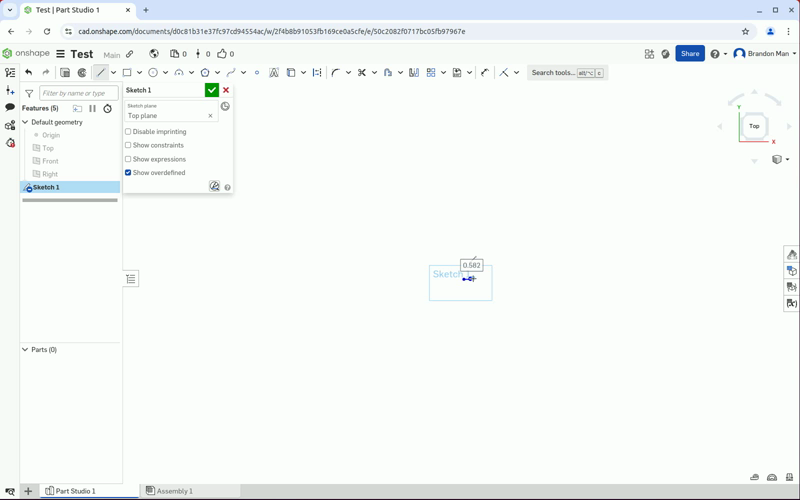
key_down(shift)
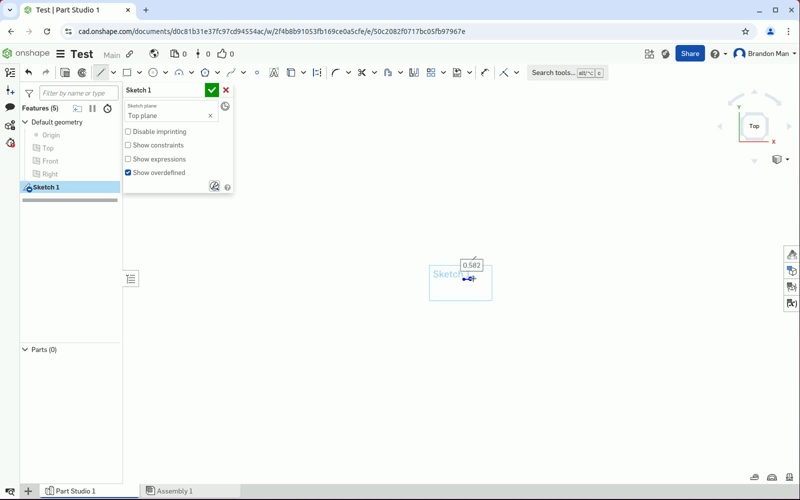
mouse_move(503, 278)
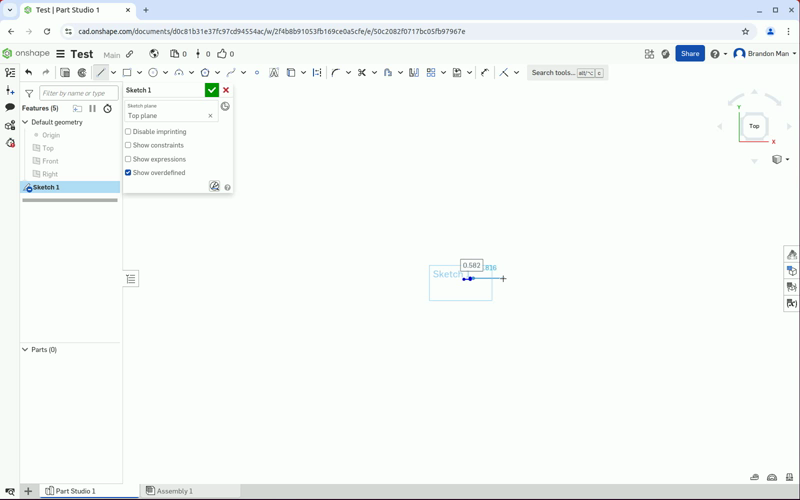
mouse_move(475, 278)
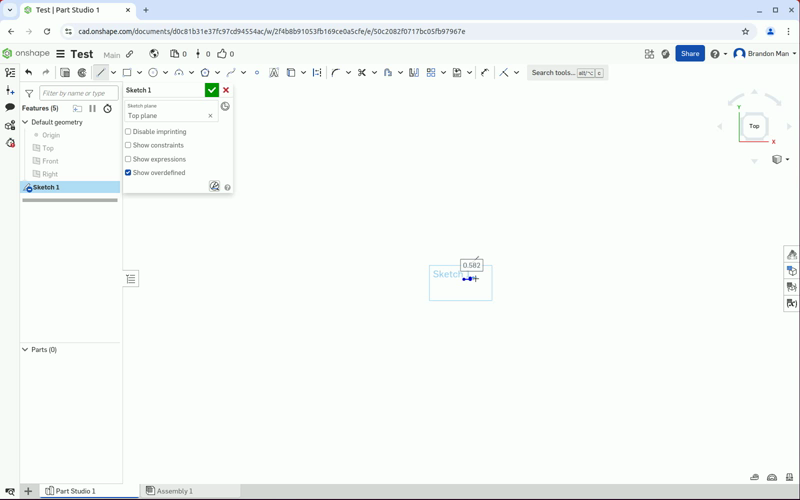
scroll(6)
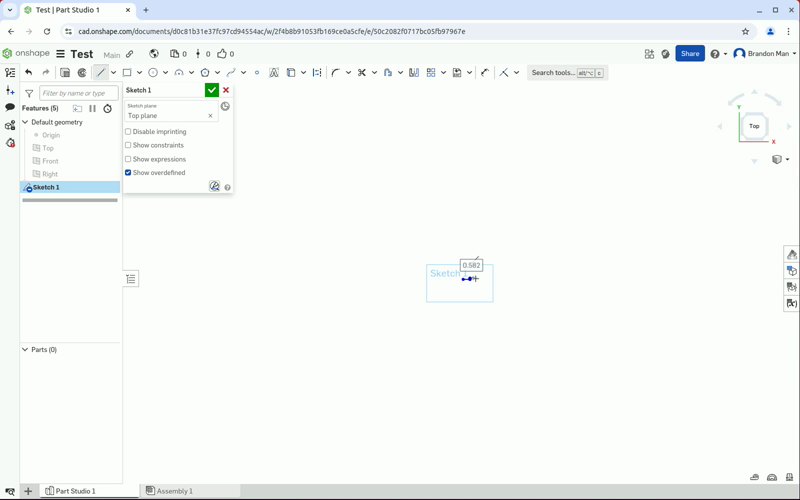
scroll(6)
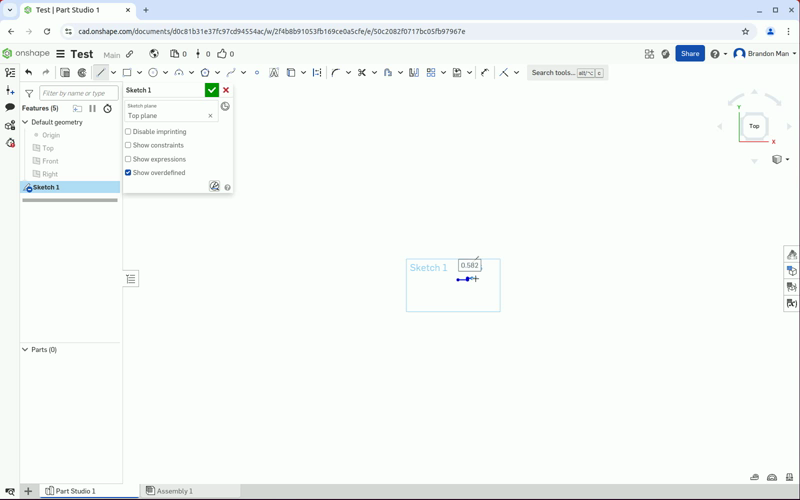
scroll(6)
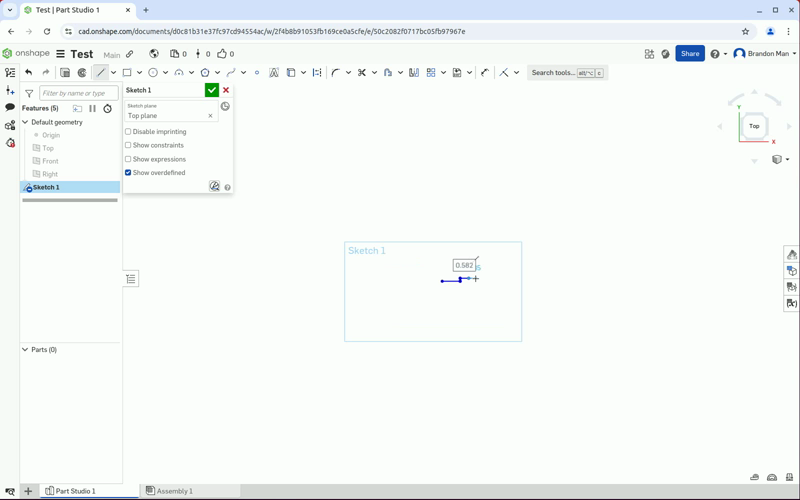
scroll(6)
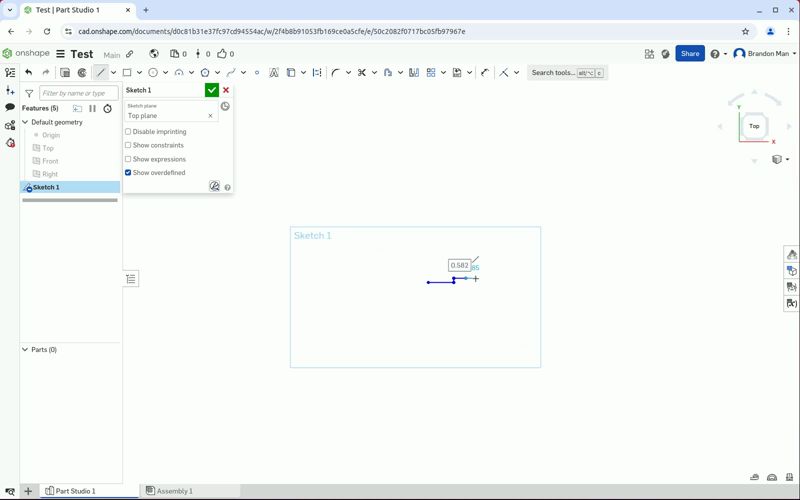
scroll(6)
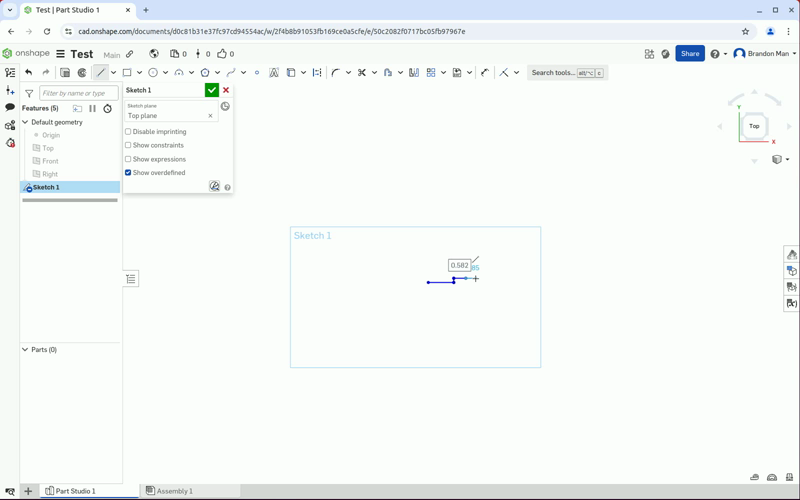
scroll(6)
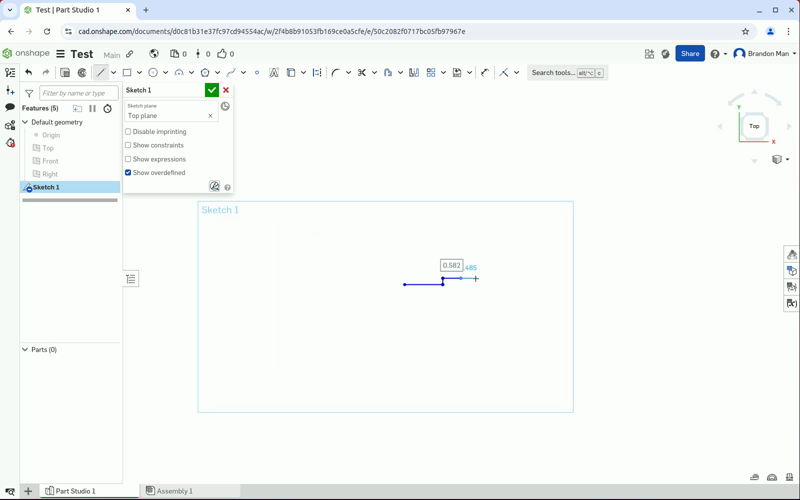
scroll(6)
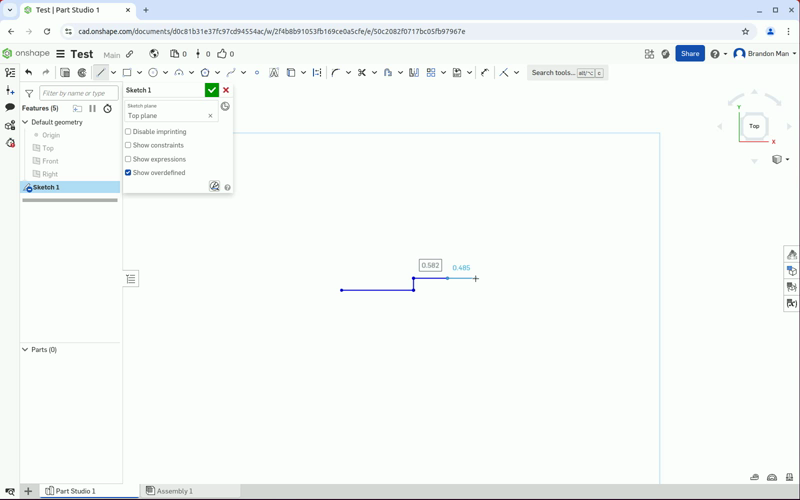
click(475, 278)
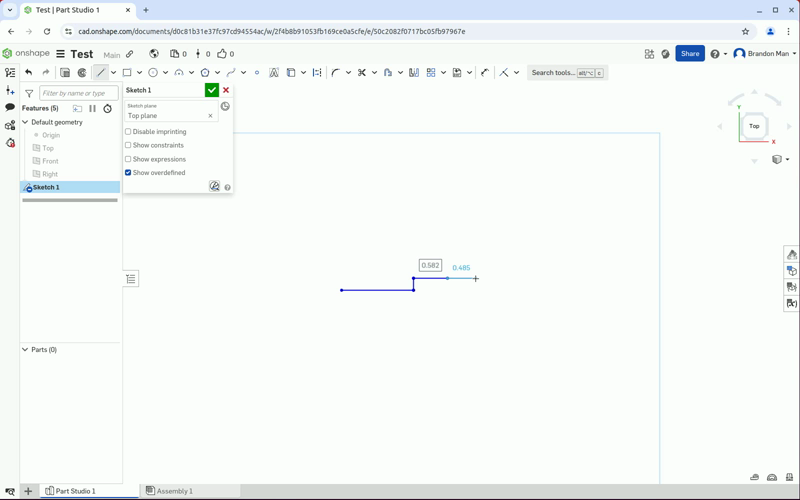
scroll(-6)
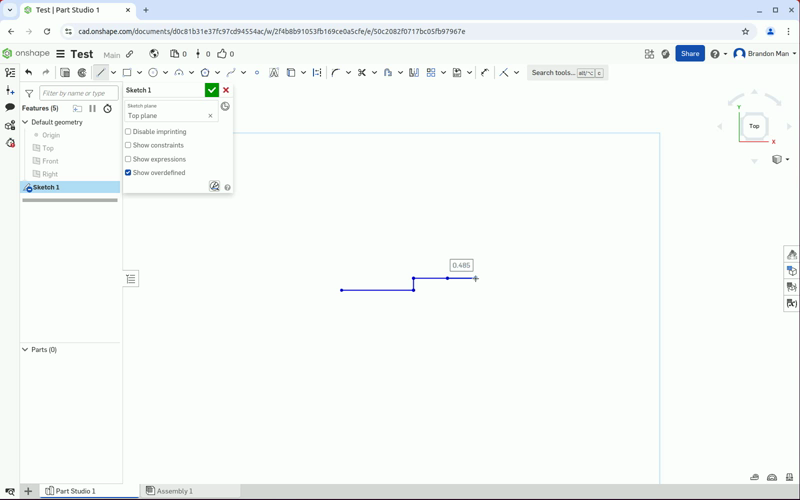
scroll(-6)
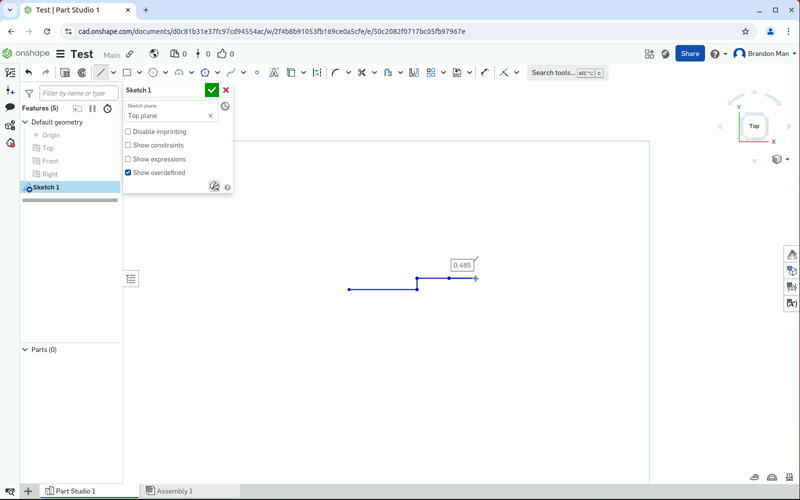
scroll(-6)
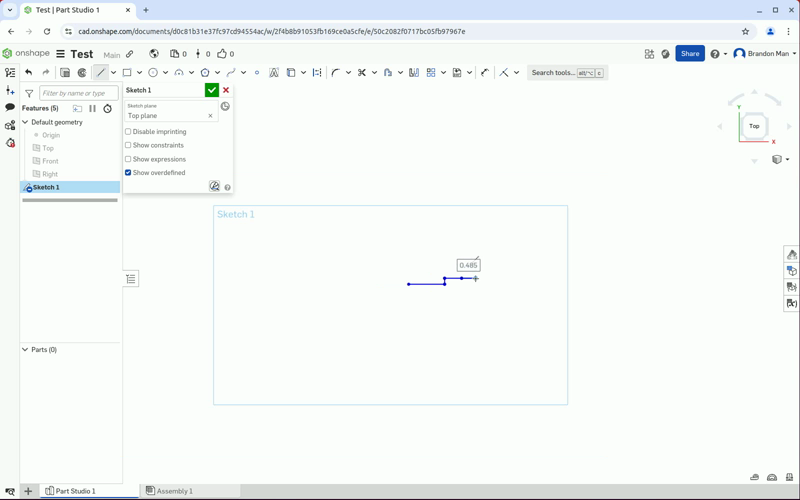
scroll(-6)
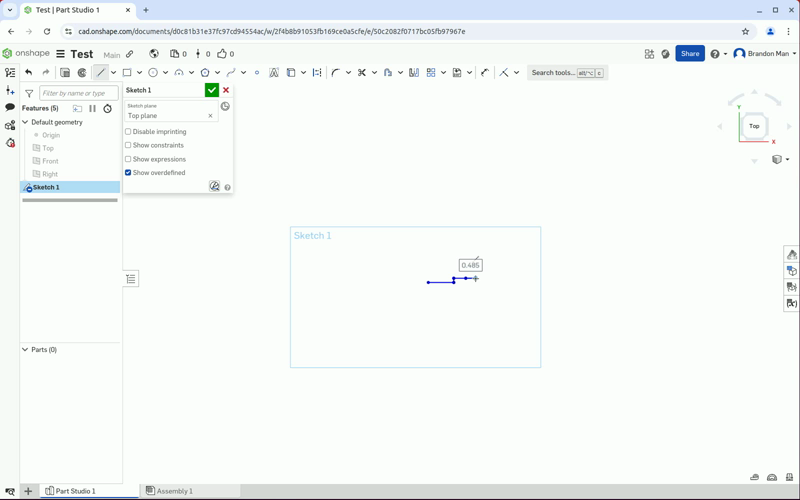
scroll(-6)
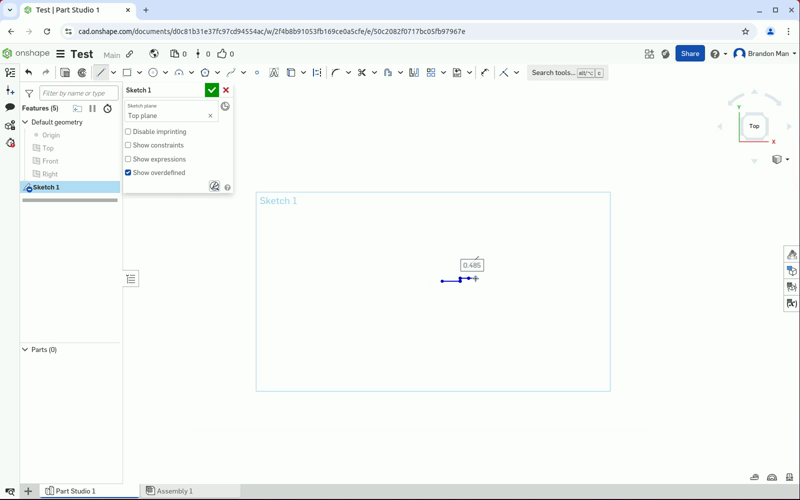
scroll(-6)
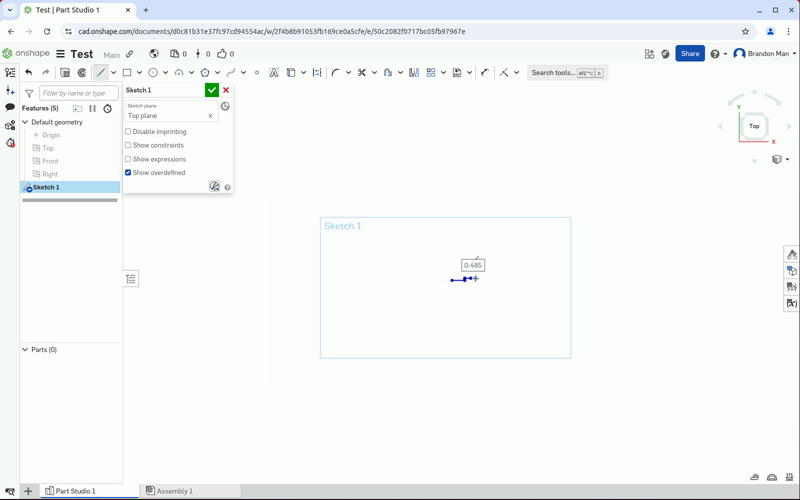
scroll(-6)
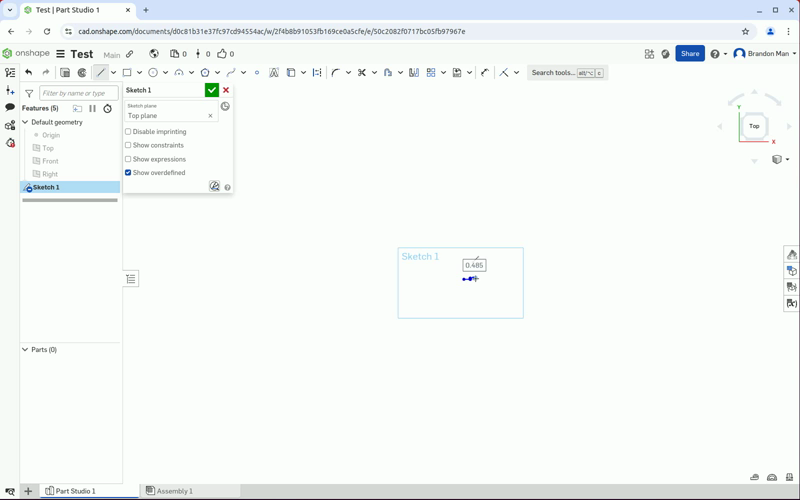
key_up(shift)
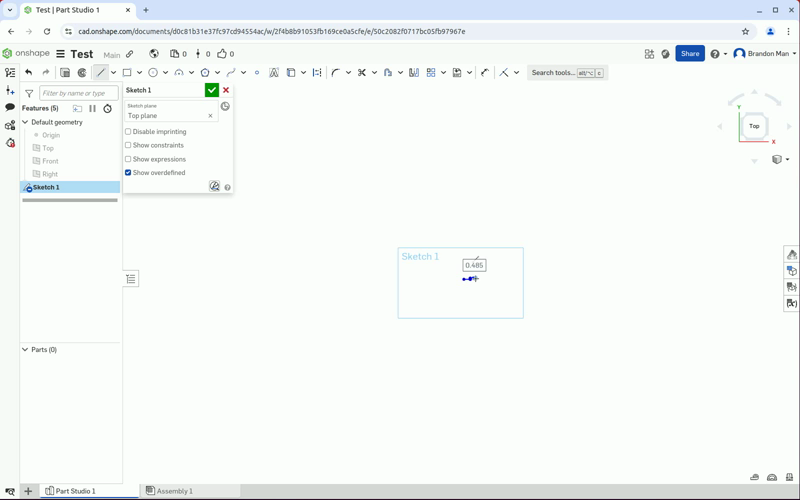
key_down(shift)
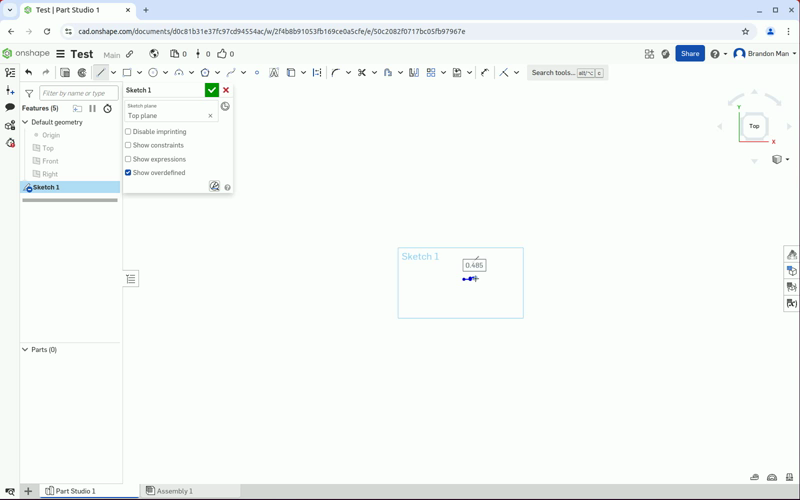
mouse_move(505, 278)
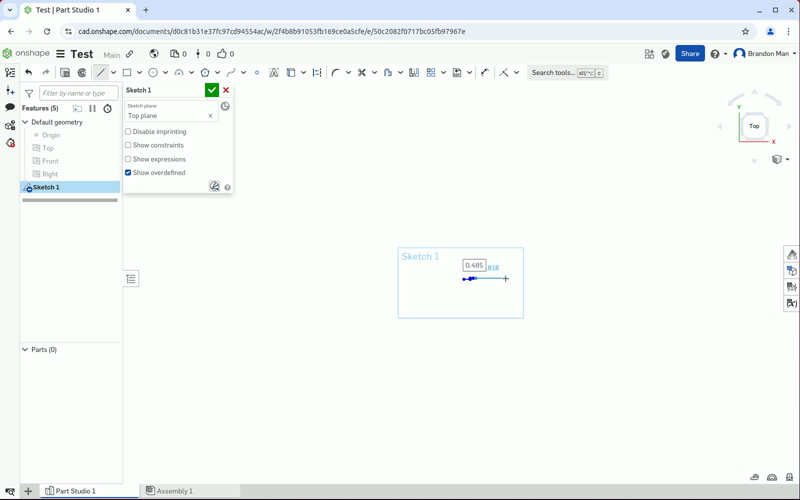
mouse_move(475, 279)
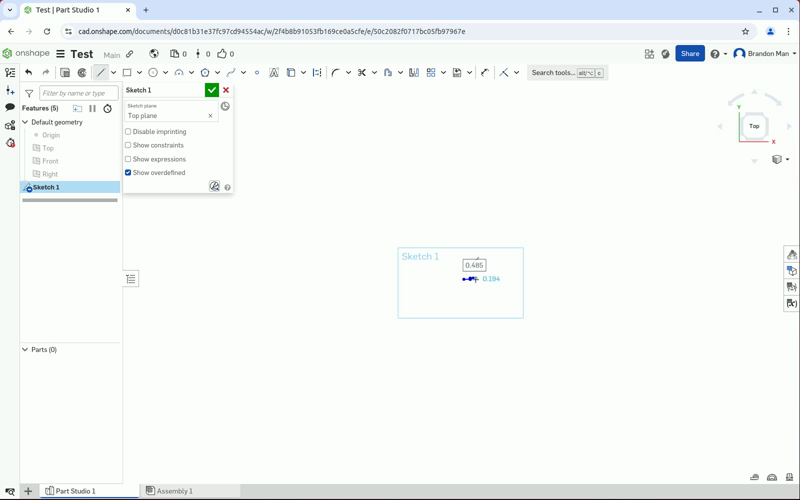
scroll(6)
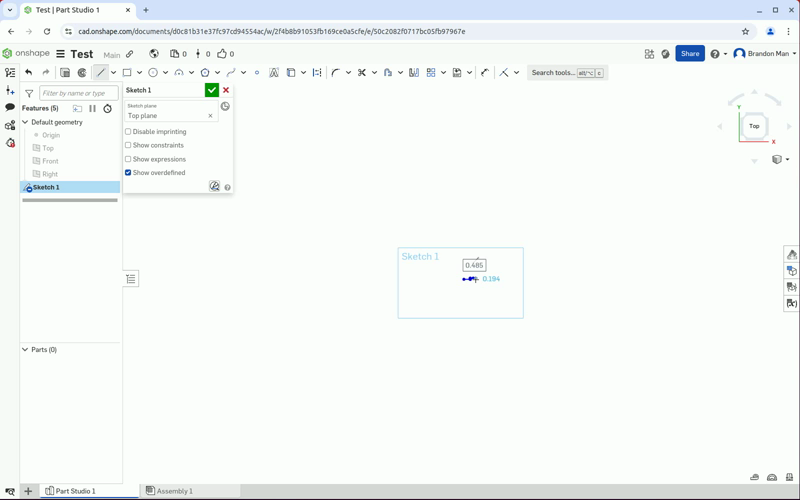
scroll(6)
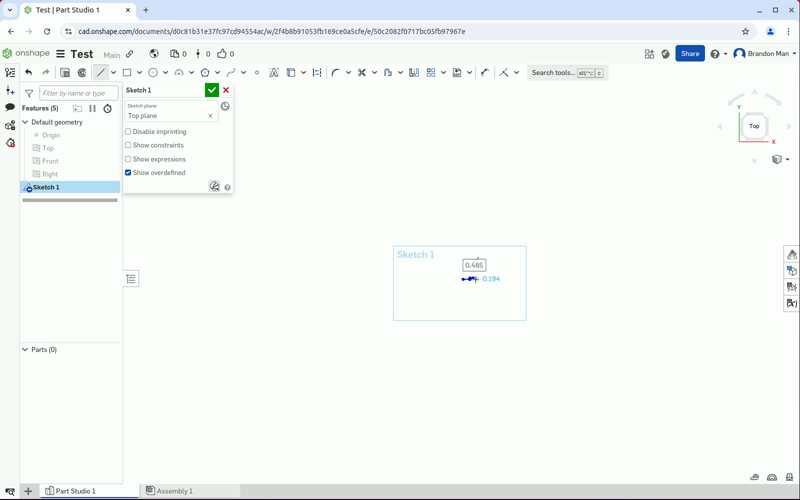
scroll(6)
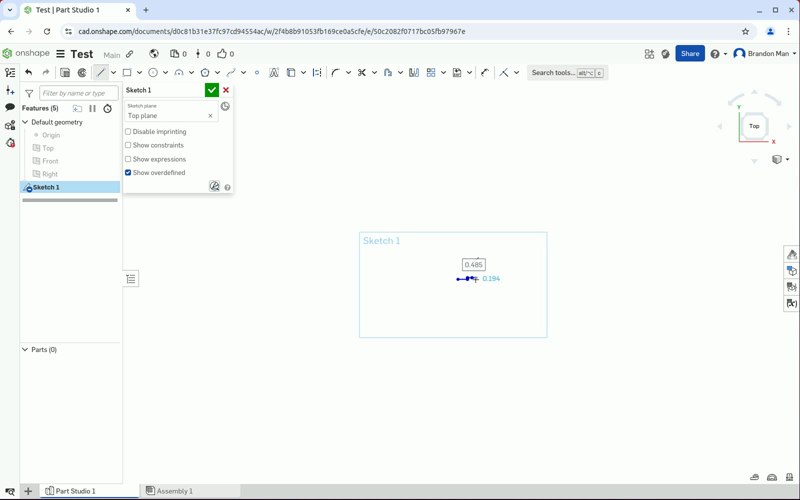
scroll(6)
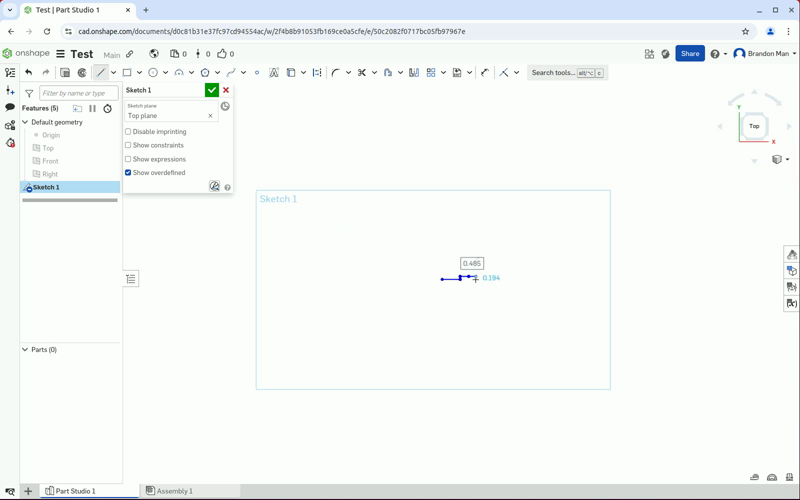
scroll(6)
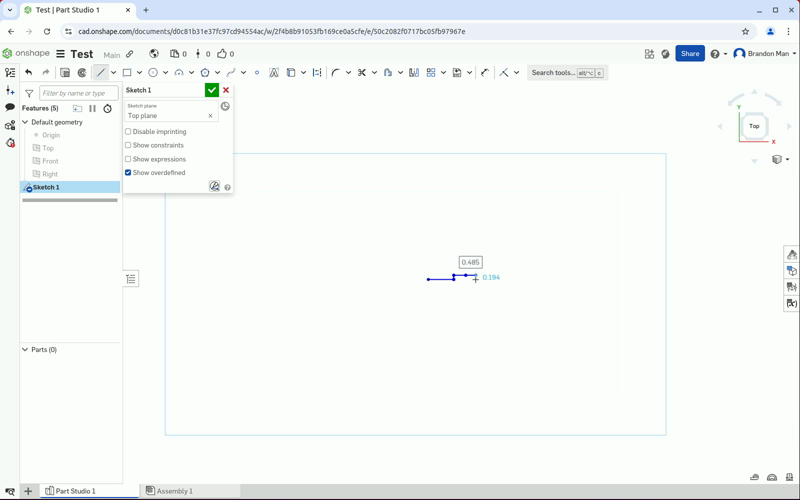
scroll(6)
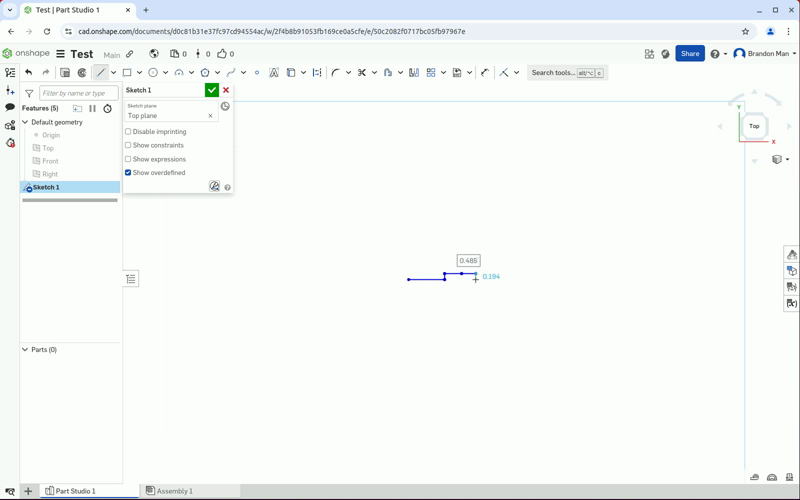
scroll(6)
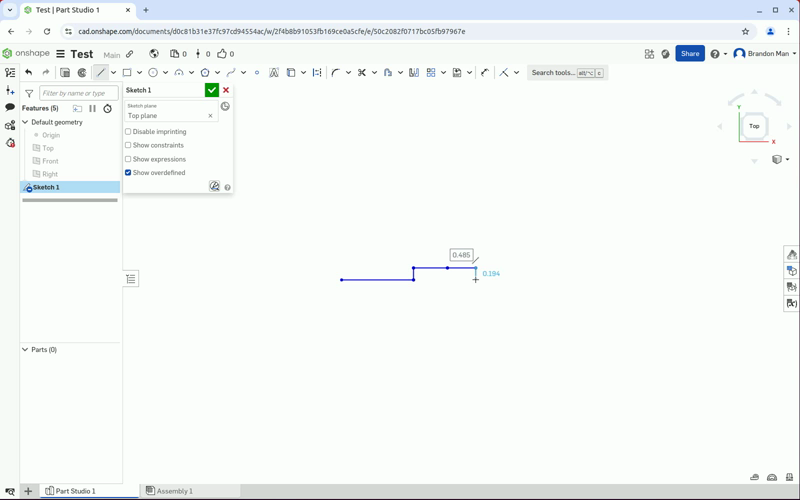
click(475, 279)
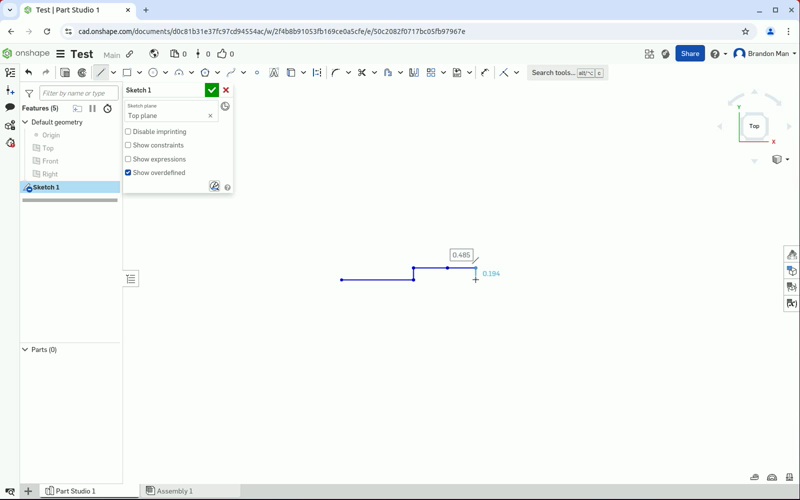
scroll(-6)
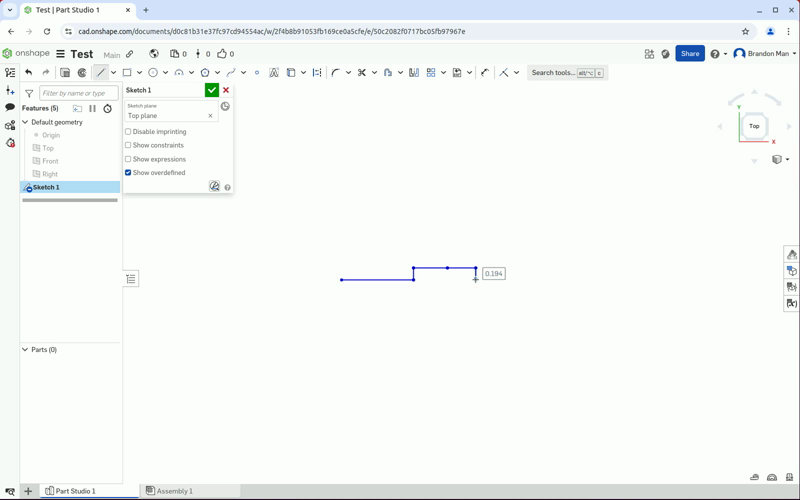
scroll(-6)
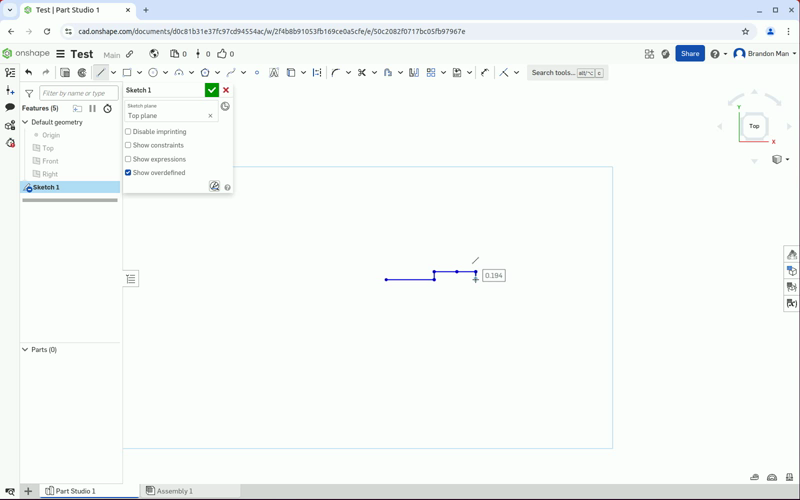
scroll(-6)
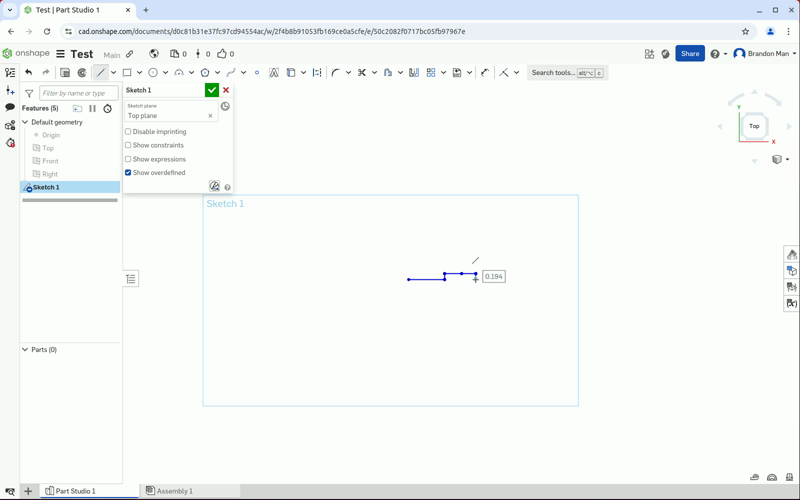
scroll(-6)
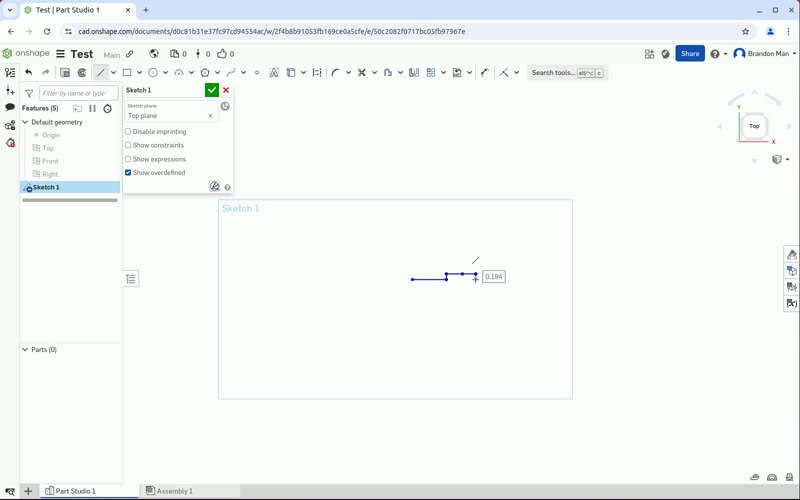
scroll(-6)
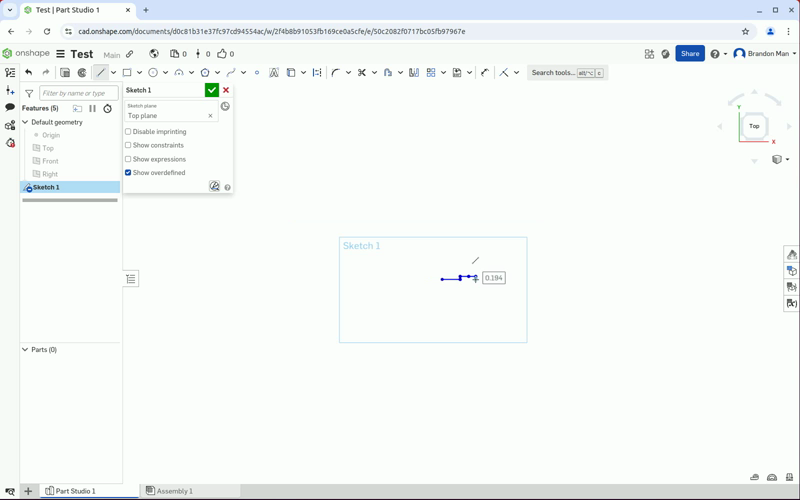
scroll(-6)
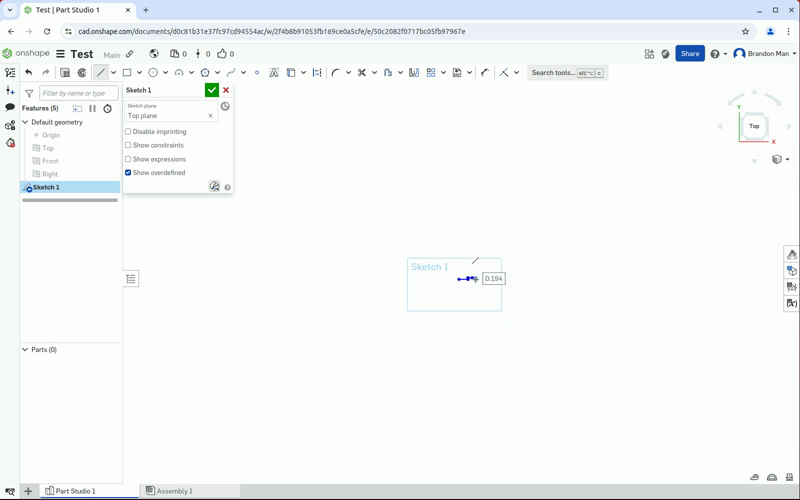
scroll(-6)
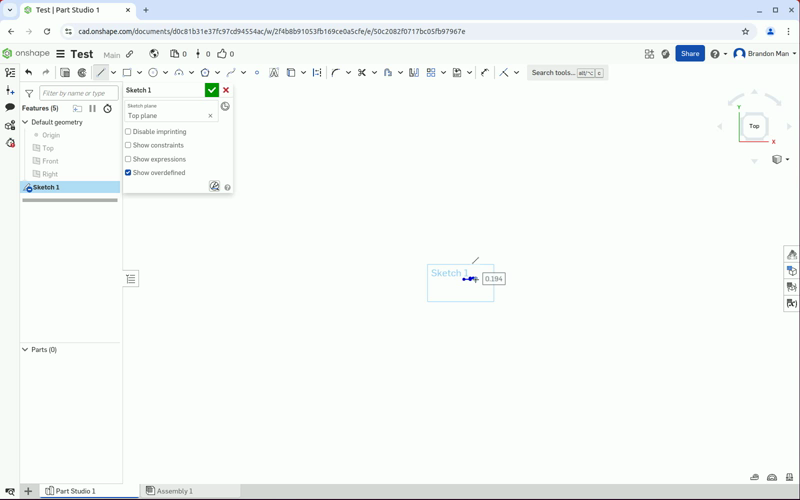
key_up(shift)
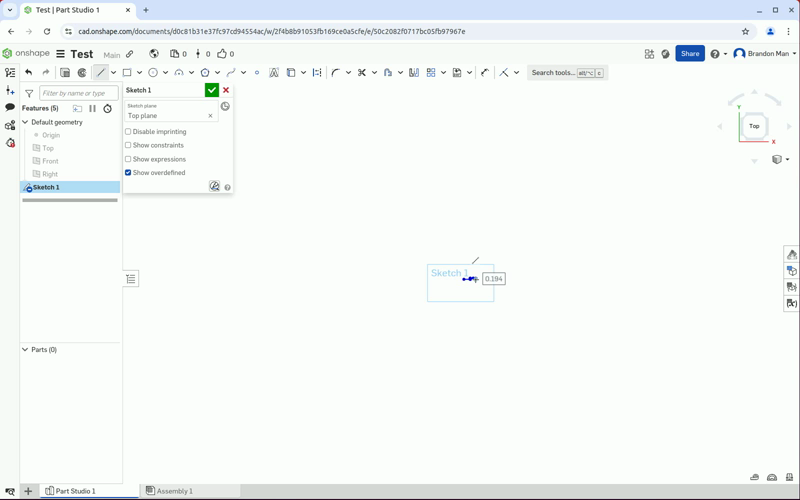
key_down(shift)
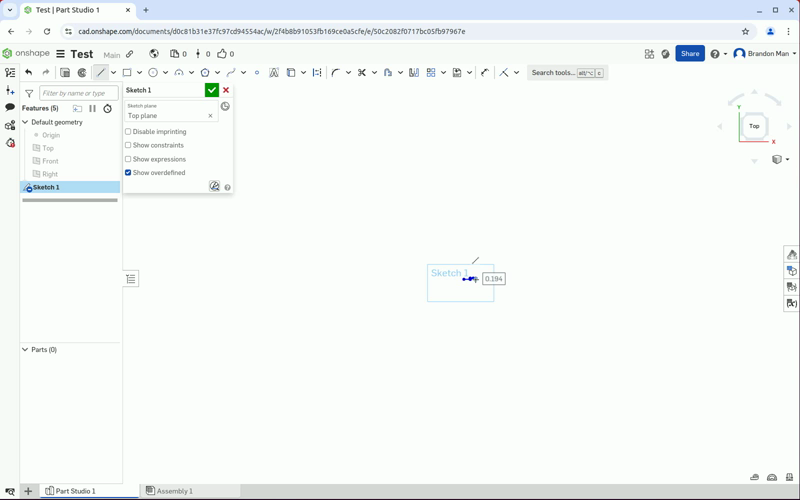
mouse_move(505, 279)
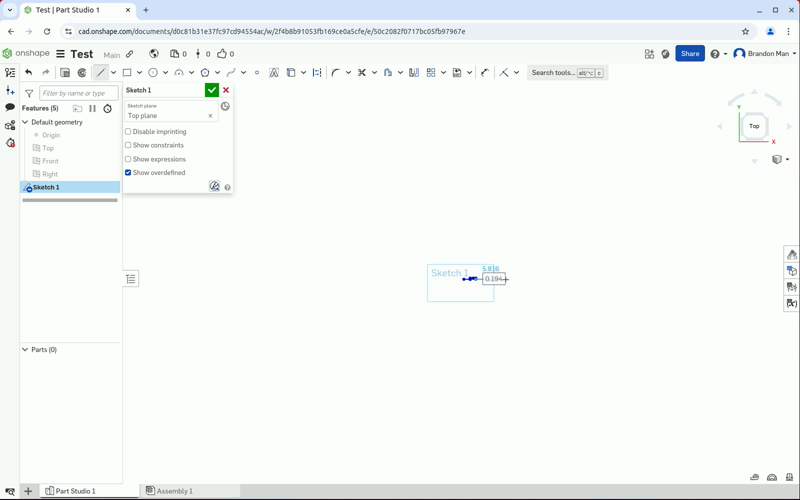
mouse_move(482, 279)
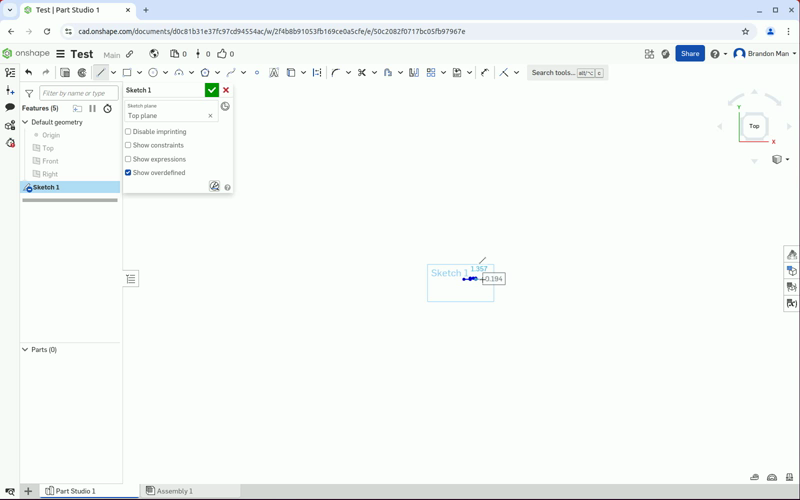
scroll(6)
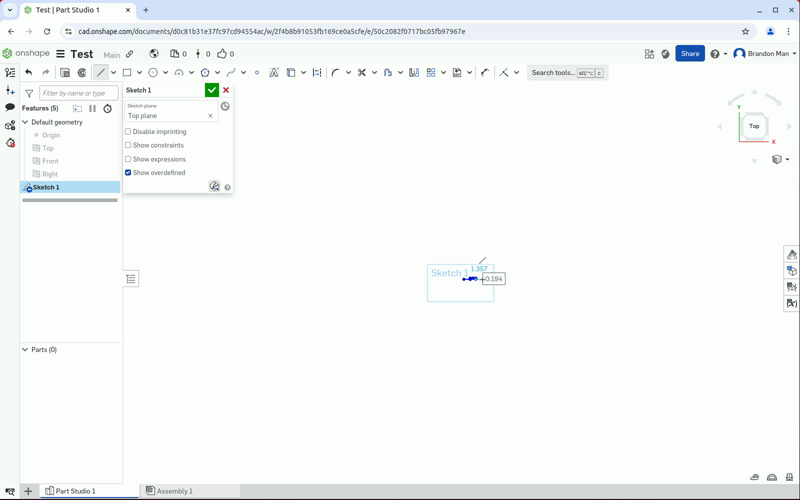
scroll(6)
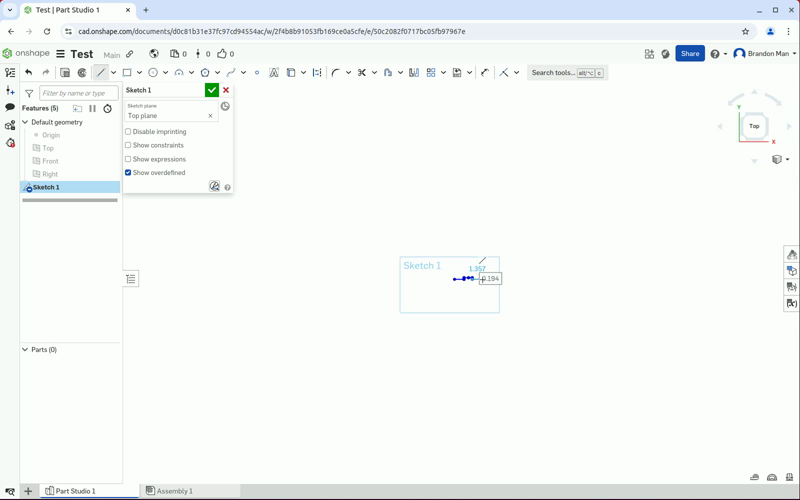
scroll(6)
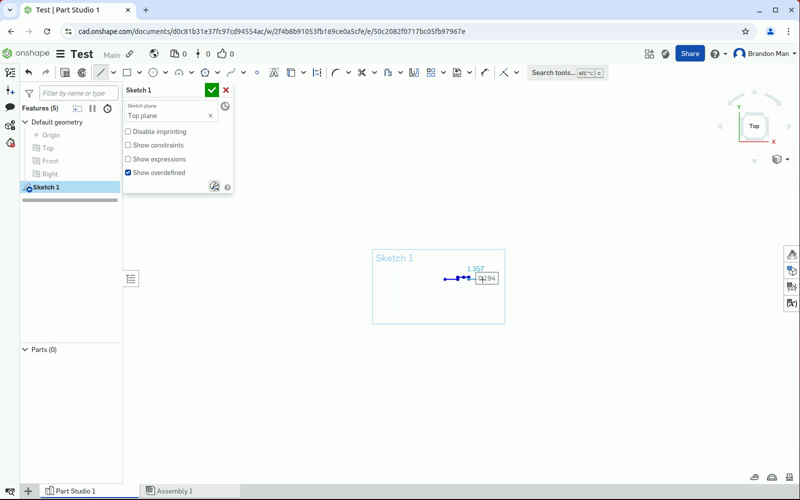
scroll(6)
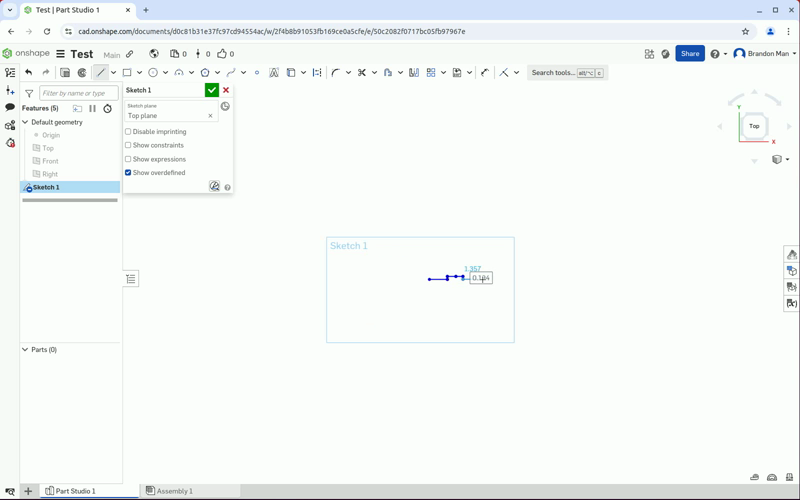
scroll(6)
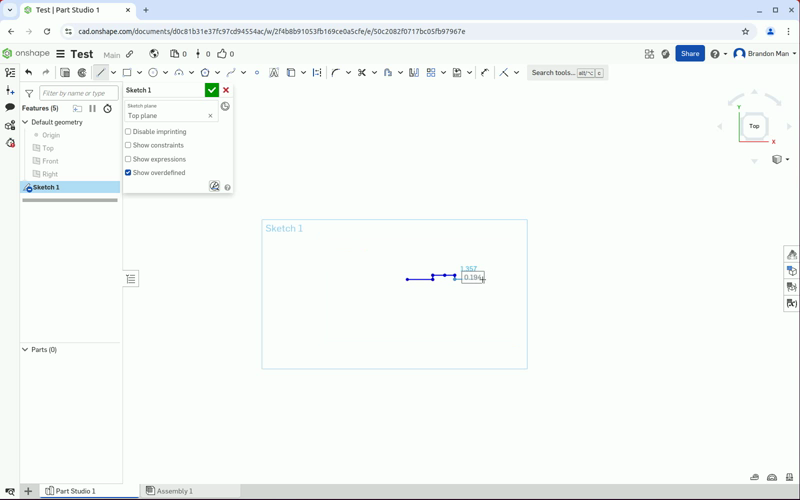
scroll(6)
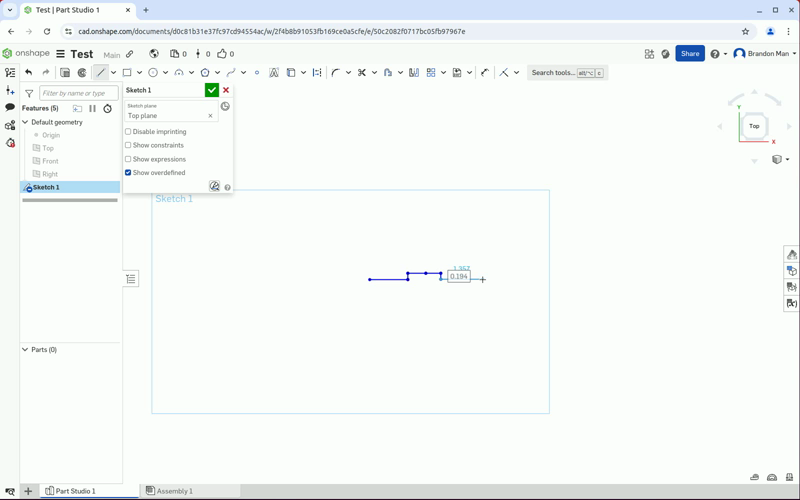
scroll(6)
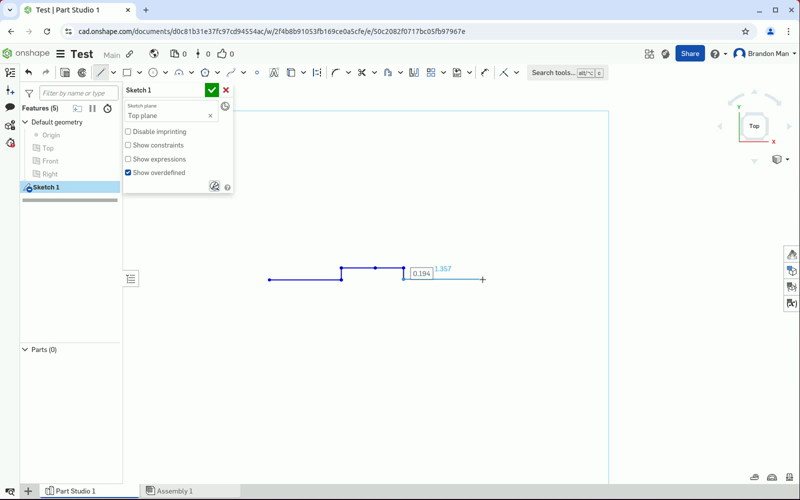
click(482, 279)
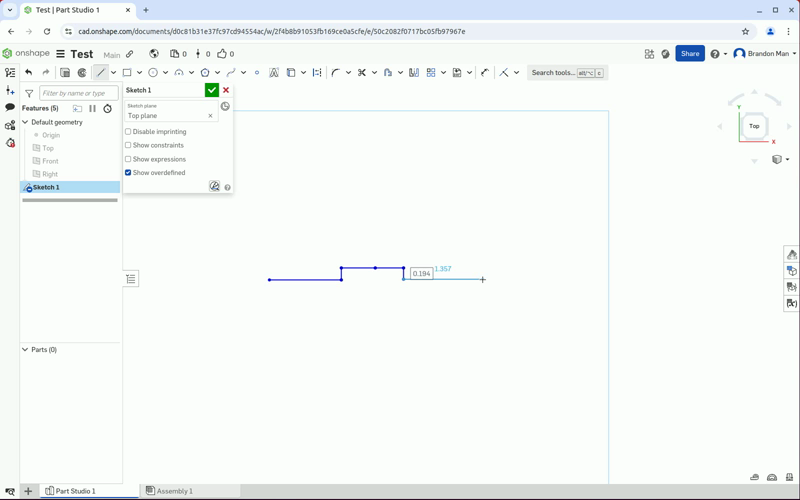
scroll(-6)
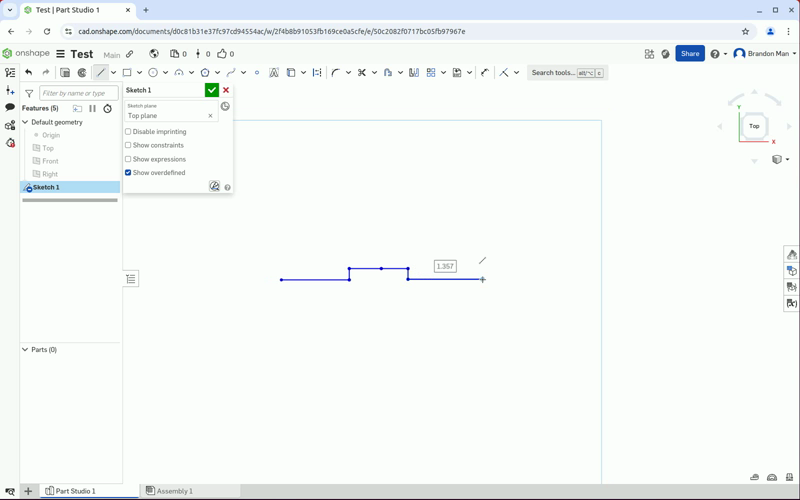
scroll(-6)
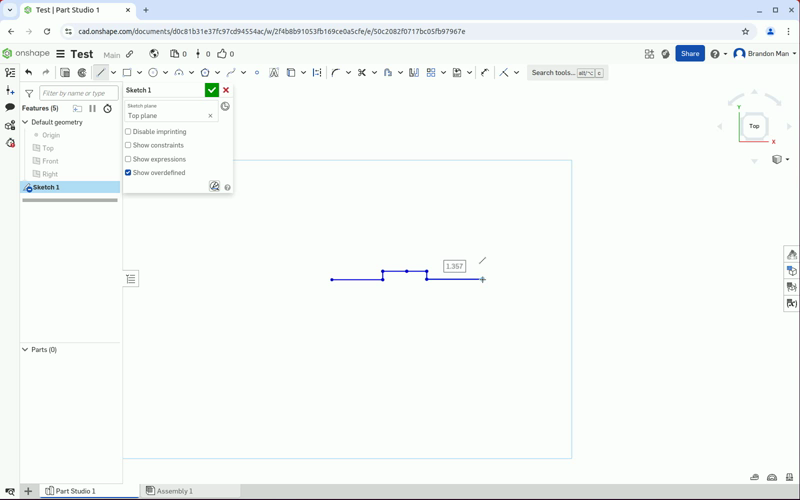
scroll(-6)
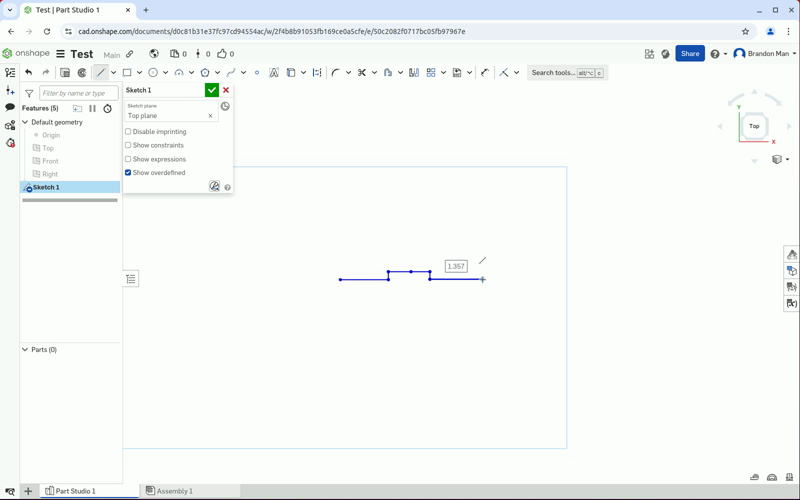
scroll(-6)
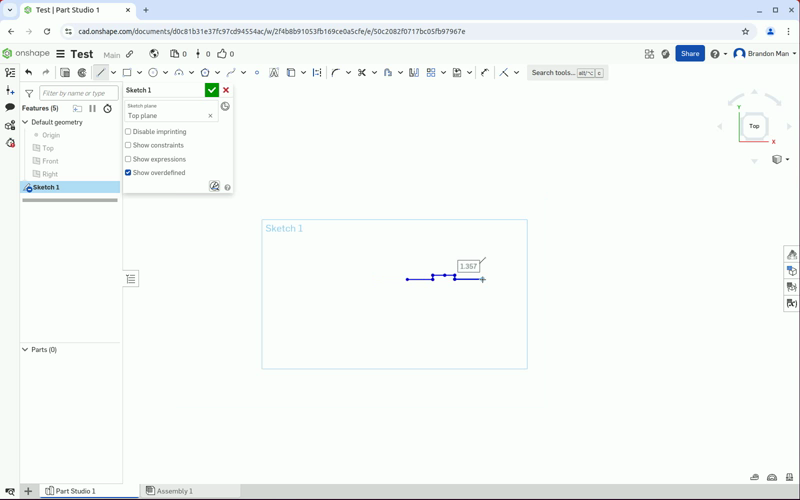
scroll(-6)
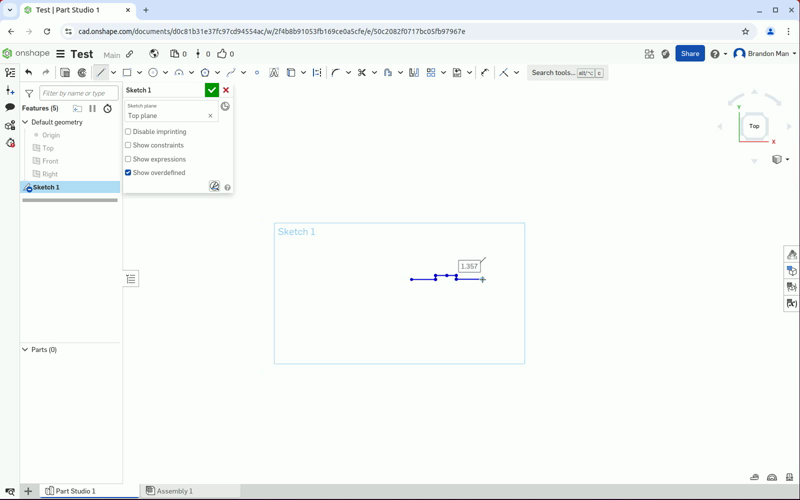
scroll(-6)
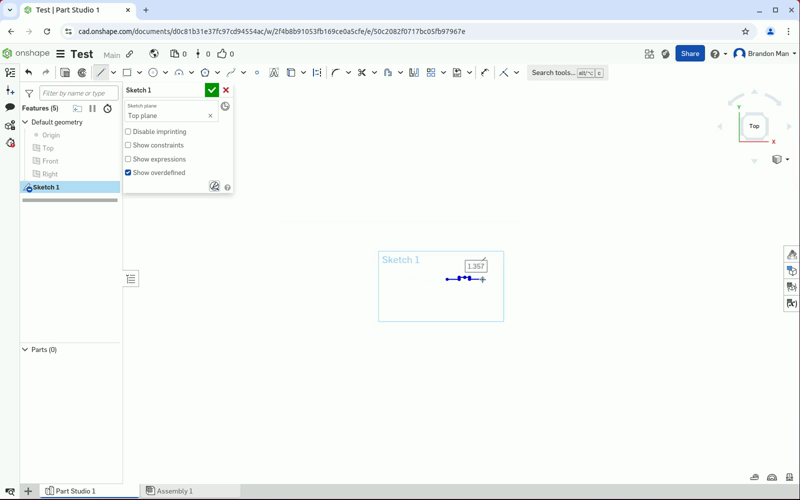
scroll(-6)
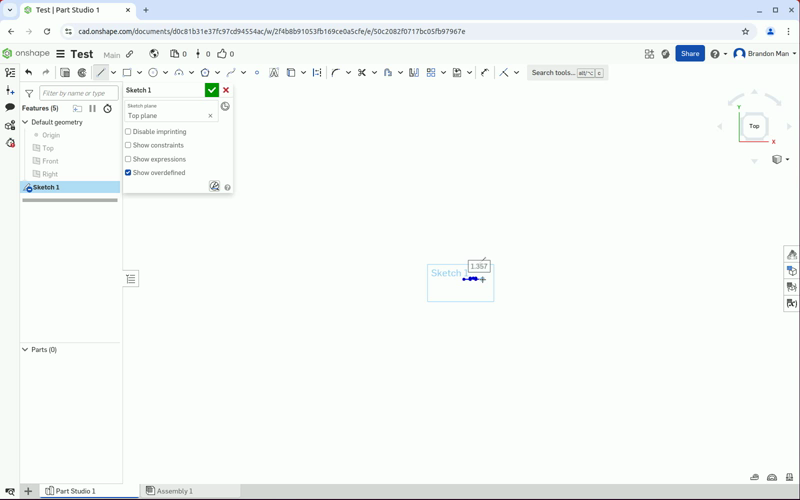
key_up(shift)
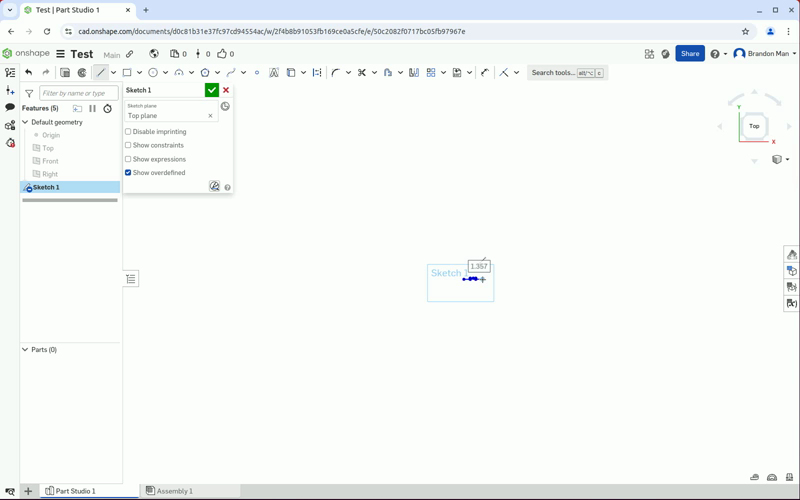
key_down(shift)
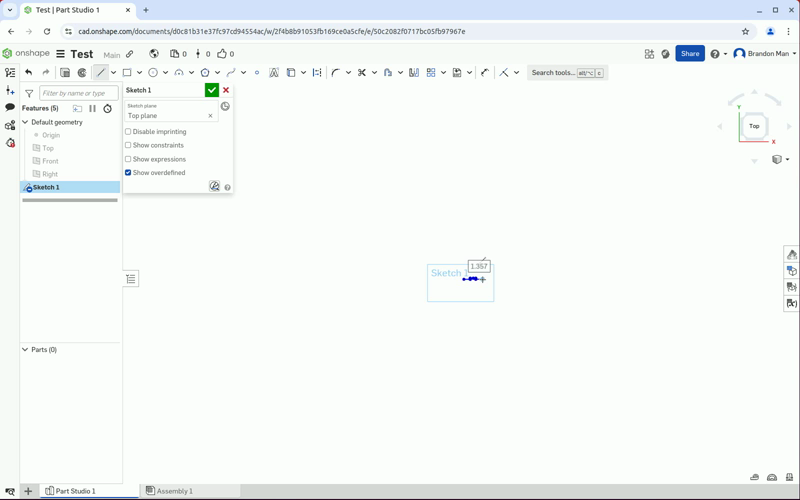
mouse_move(482, 214)
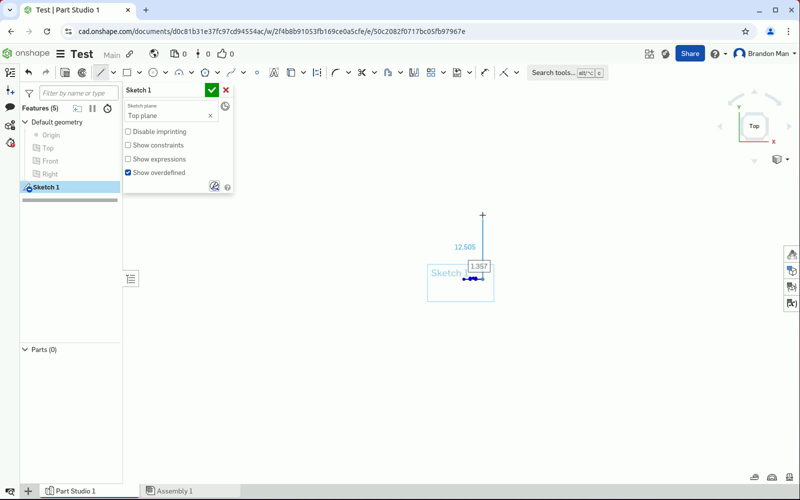
click(482, 214)
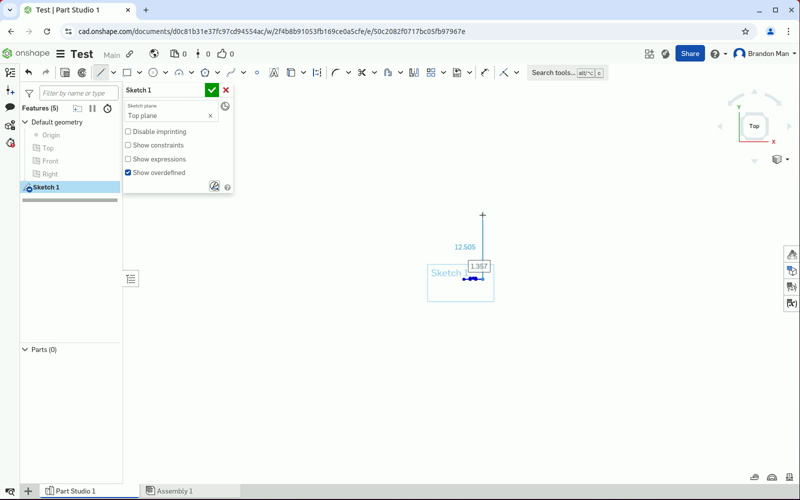
key_up(shift)
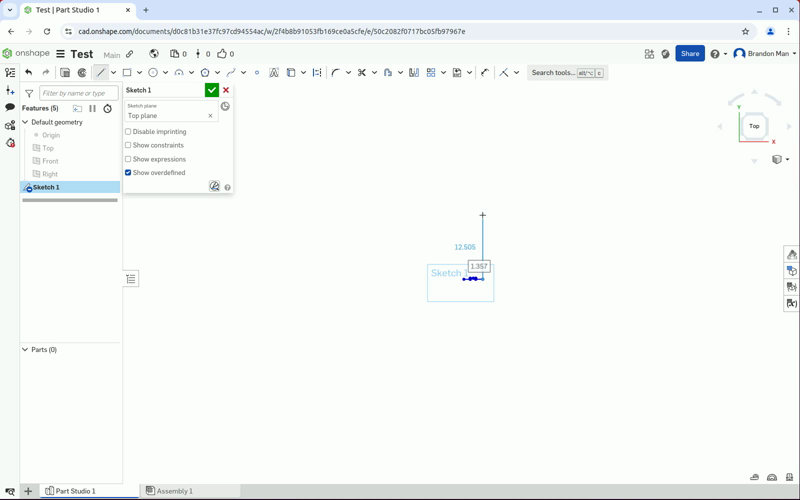
key_down(shift)
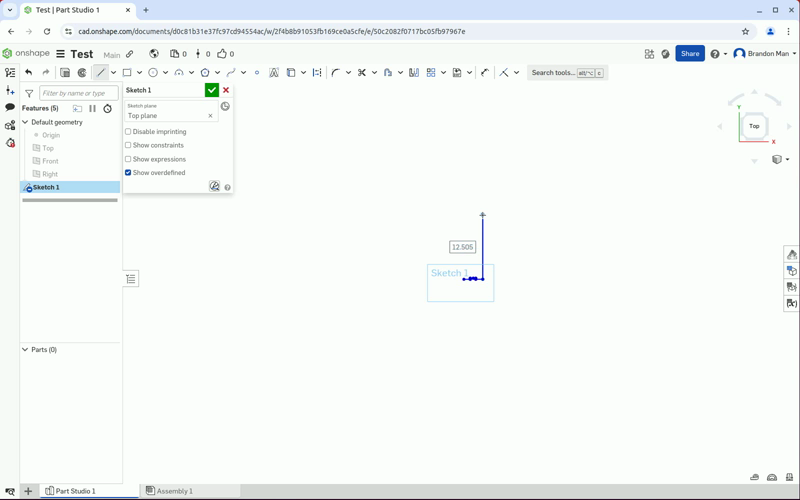
mouse_move(512, 214)
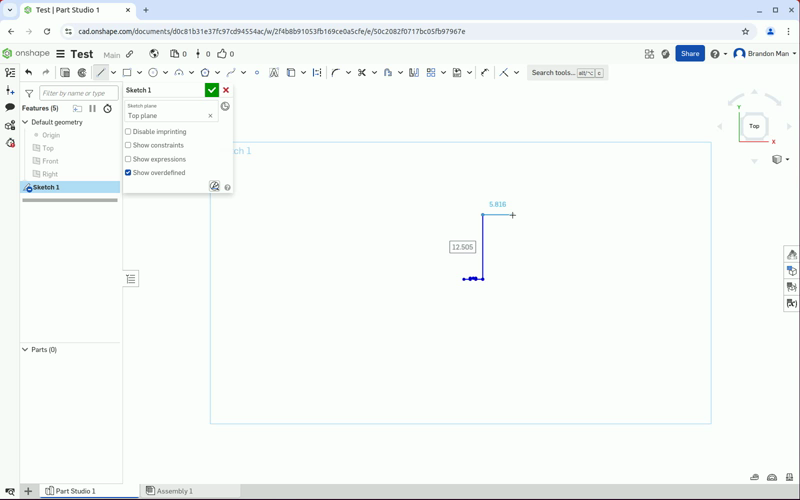
mouse_move(464, 214)
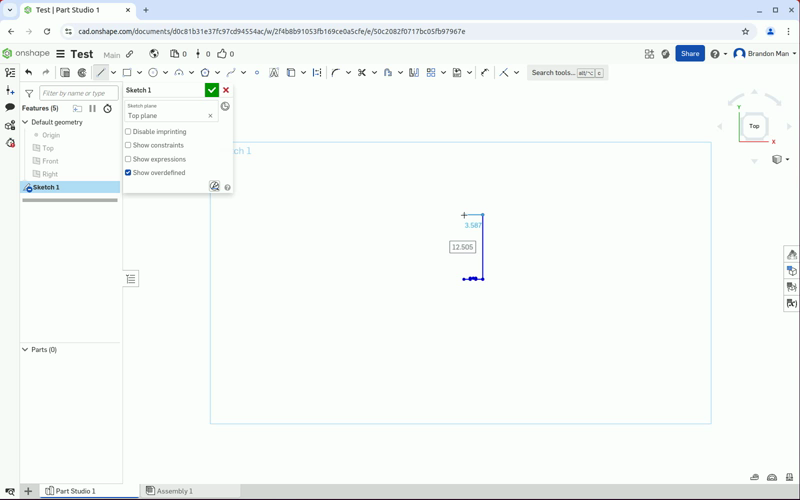
click(464, 214)
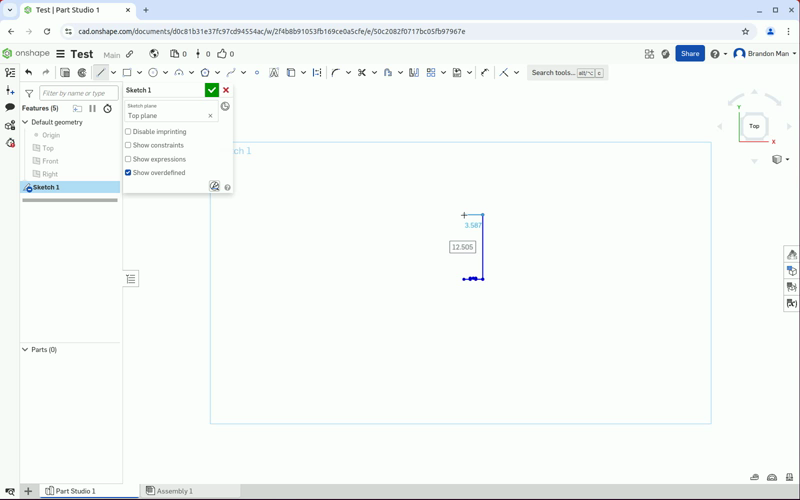
key_up(shift)
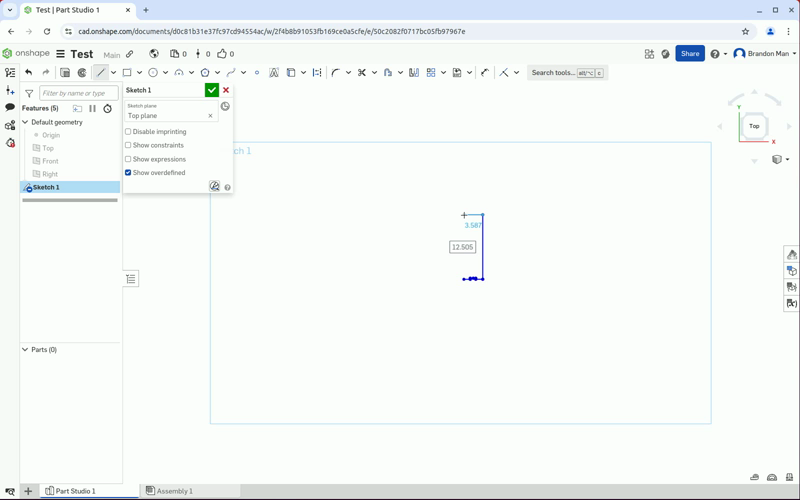
key_down(shift)
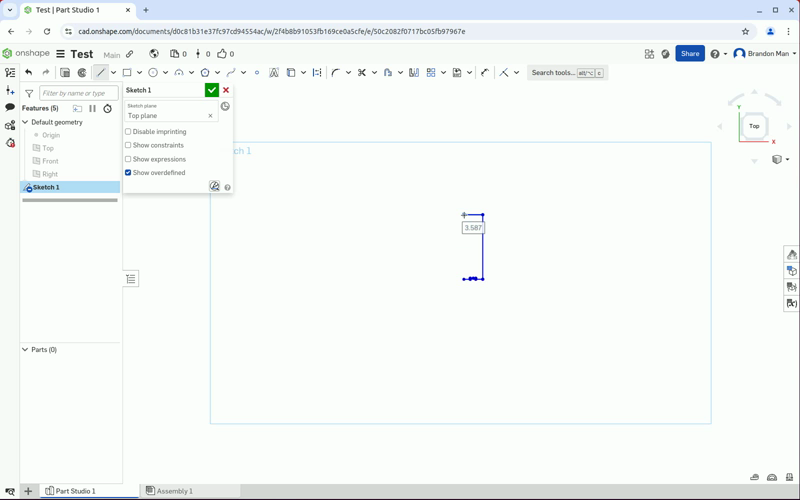
mouse_move(464, 279)
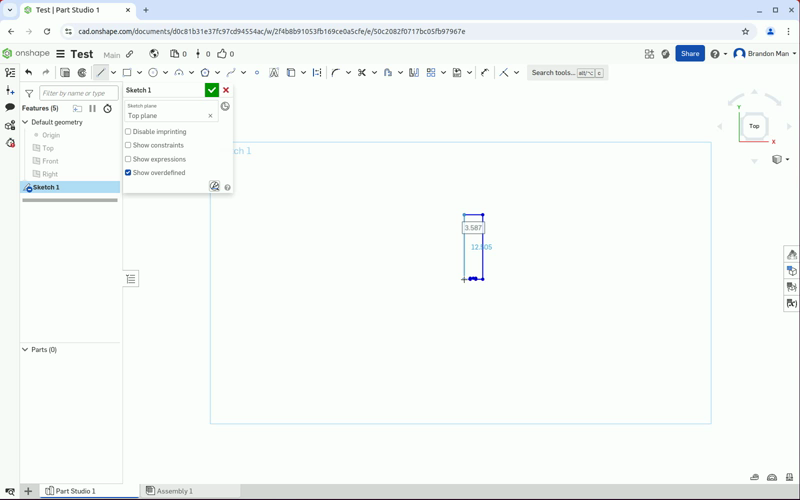
key_up(shift)
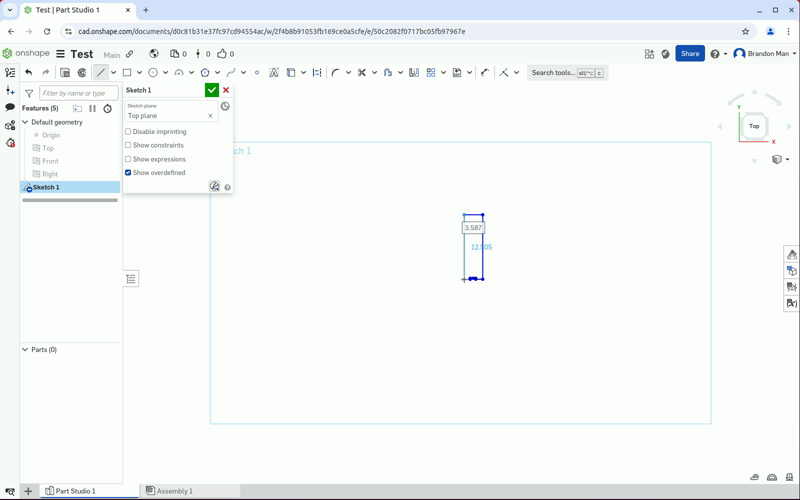
click(464, 279)
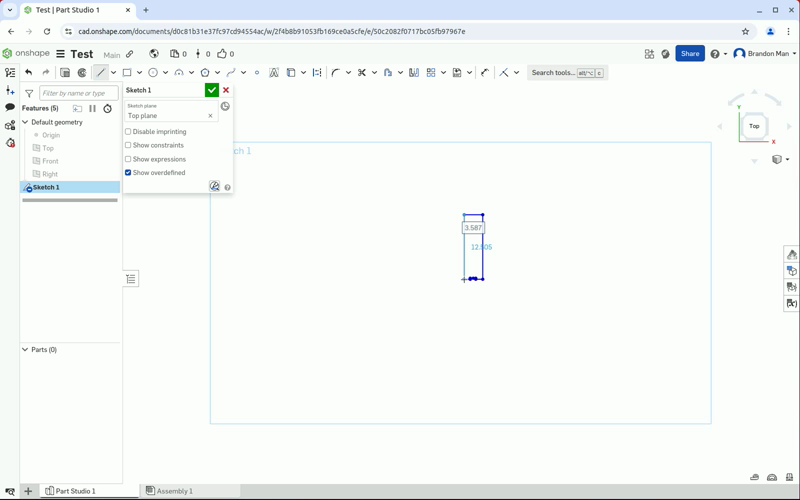
key(esc)
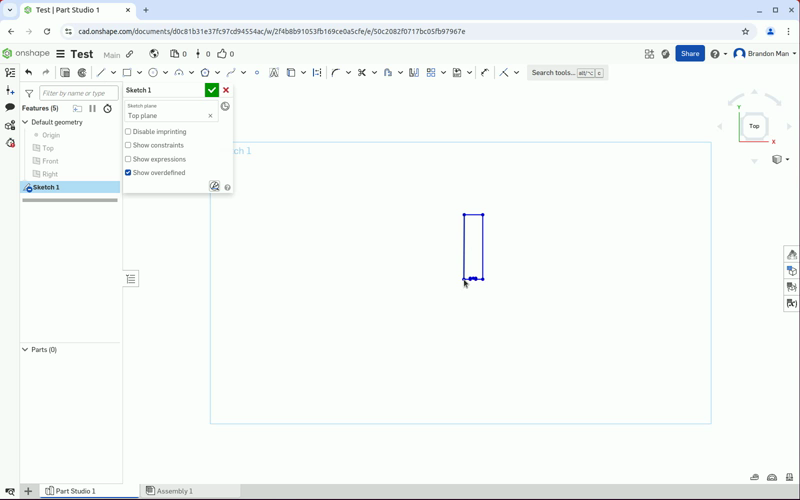
mouse_move(476, 228)
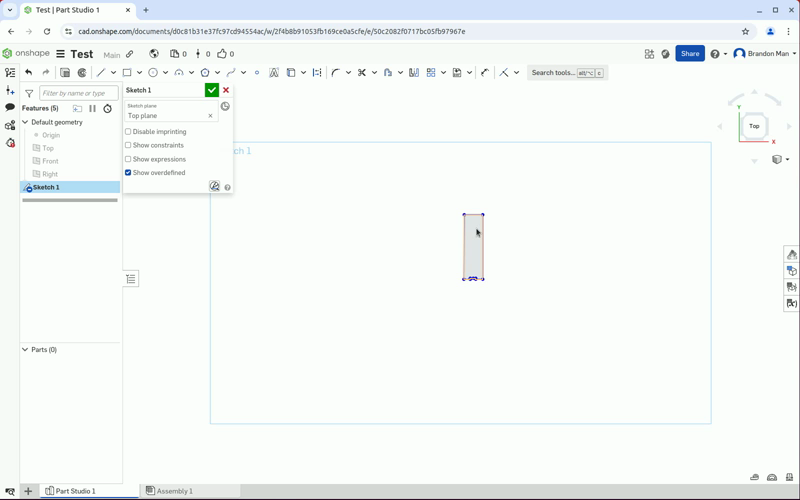
scroll(6)
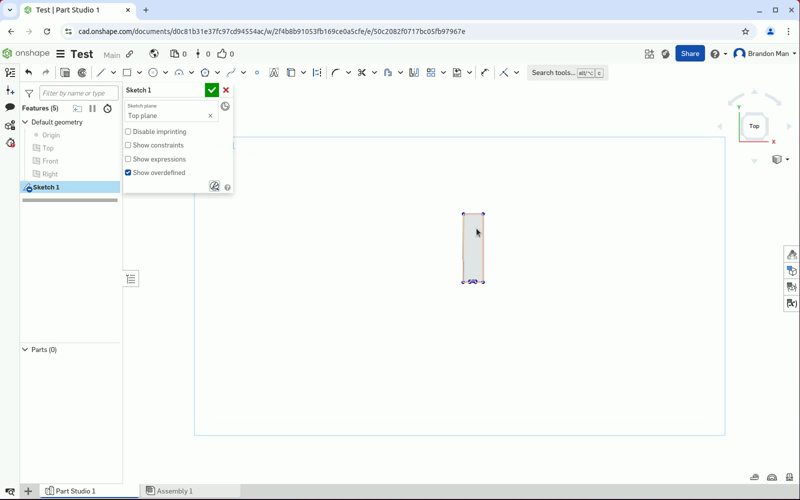
scroll(6)
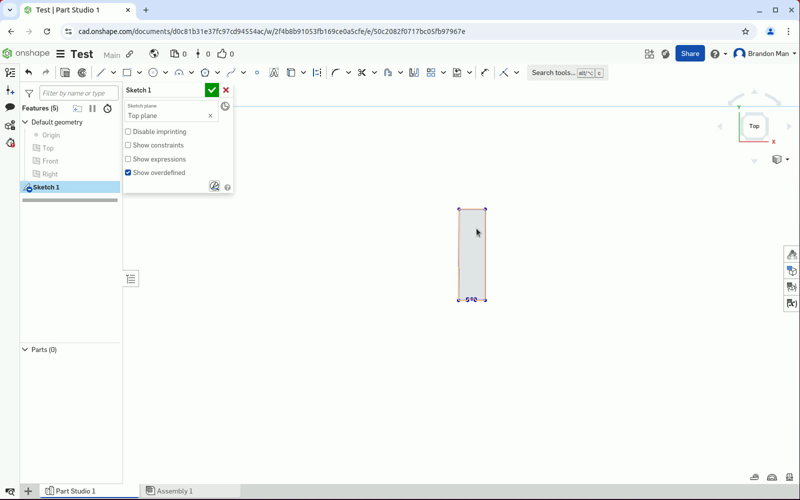
scroll(6)
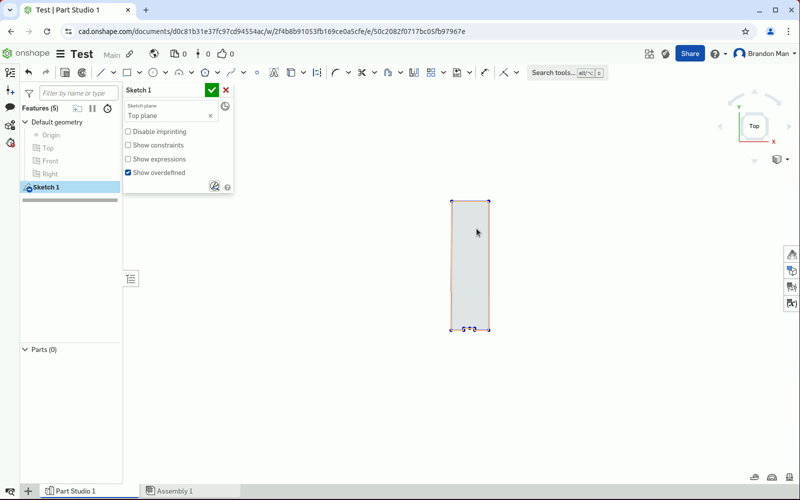
scroll(6)
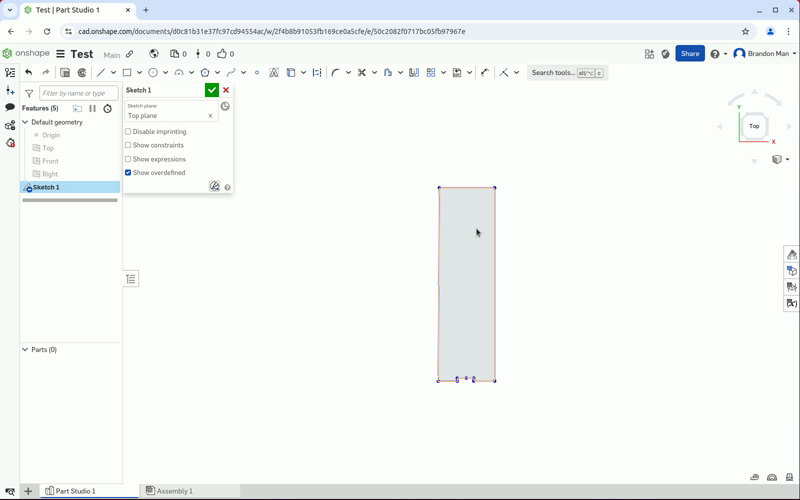
scroll(6)
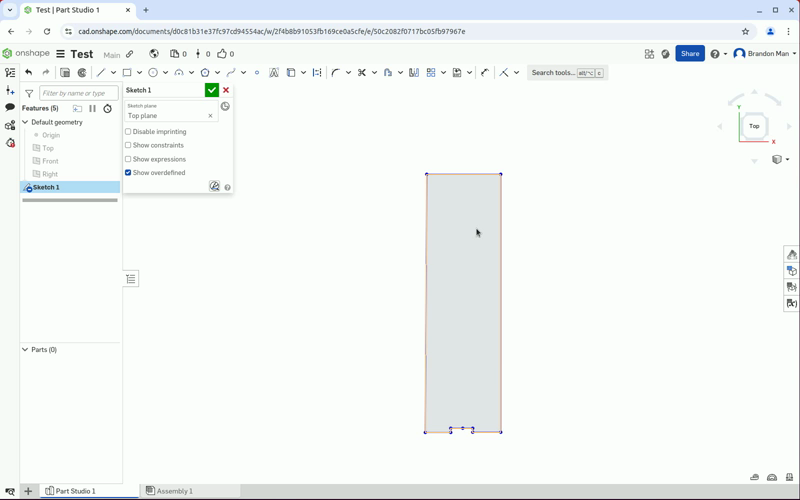
scroll(6)
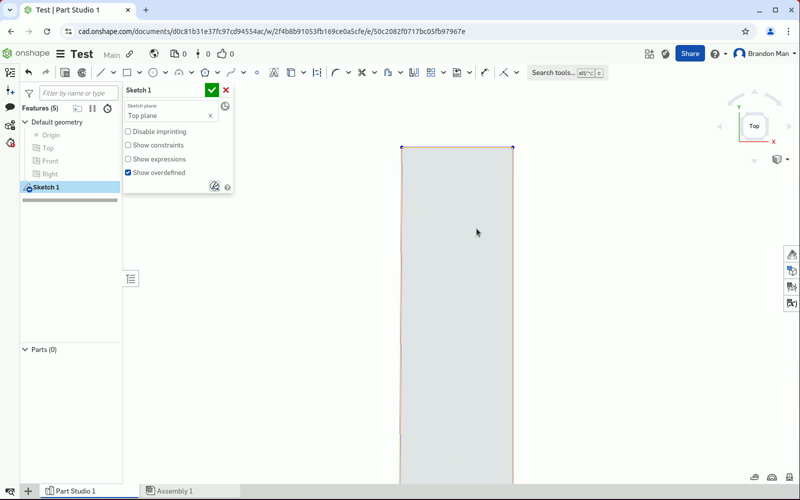
scroll(6)
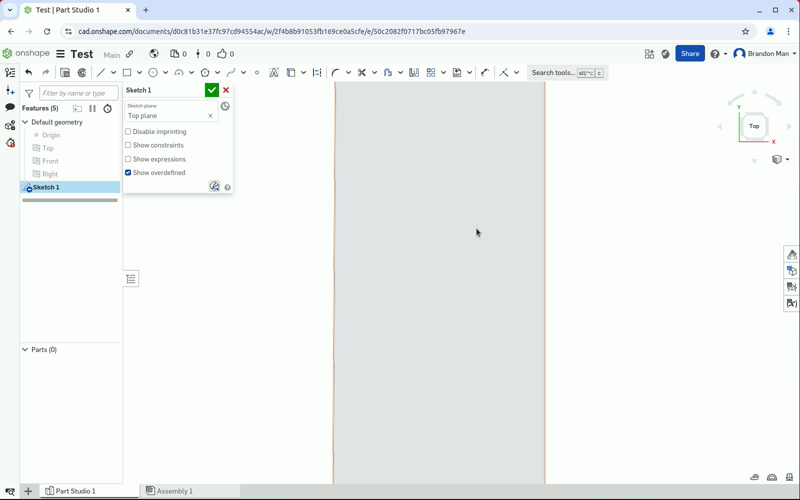
click(476, 228)
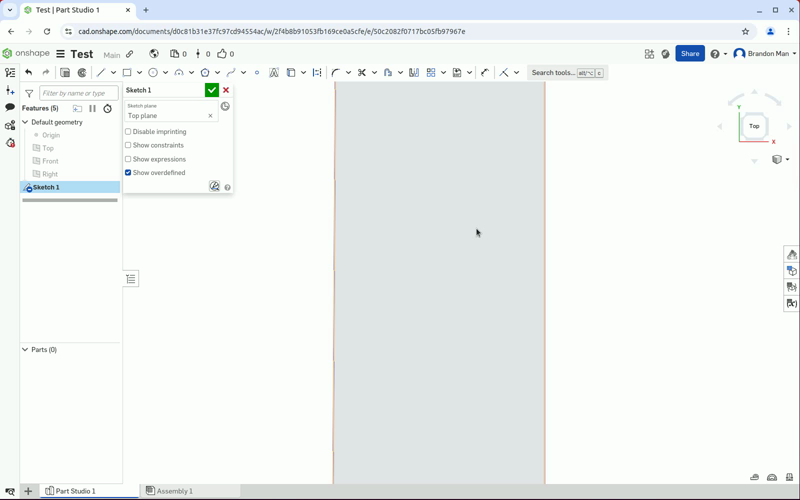
scroll(-6)
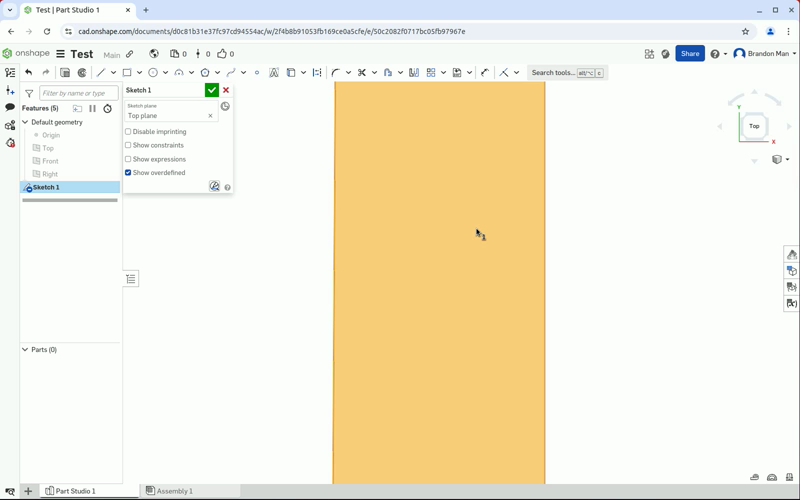
scroll(-6)
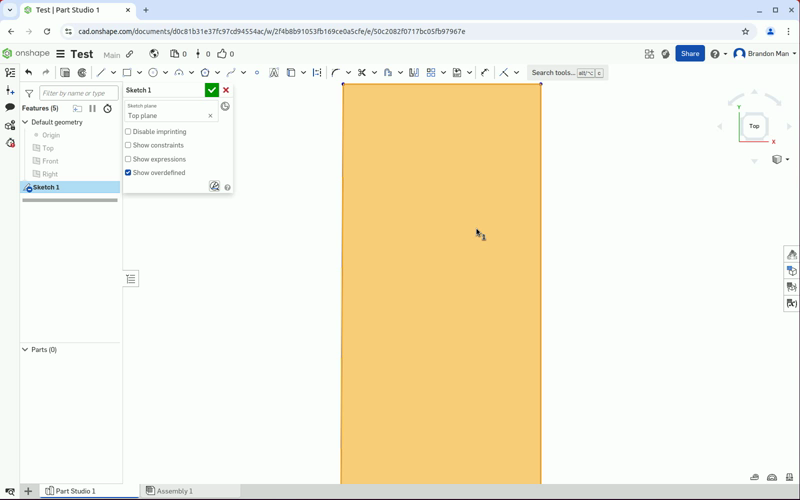
scroll(-6)
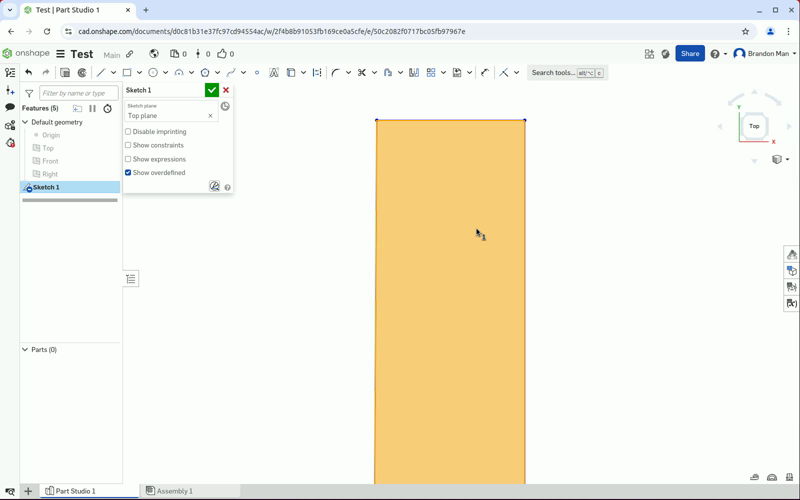
scroll(-6)
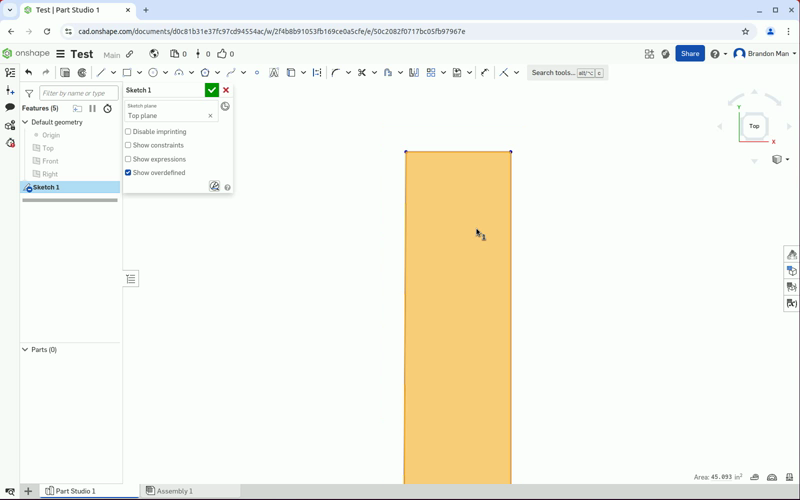
scroll(-6)
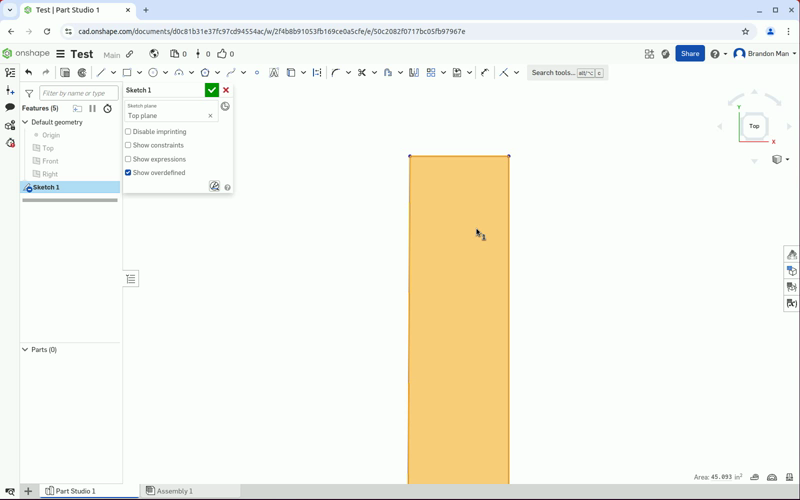
scroll(-6)
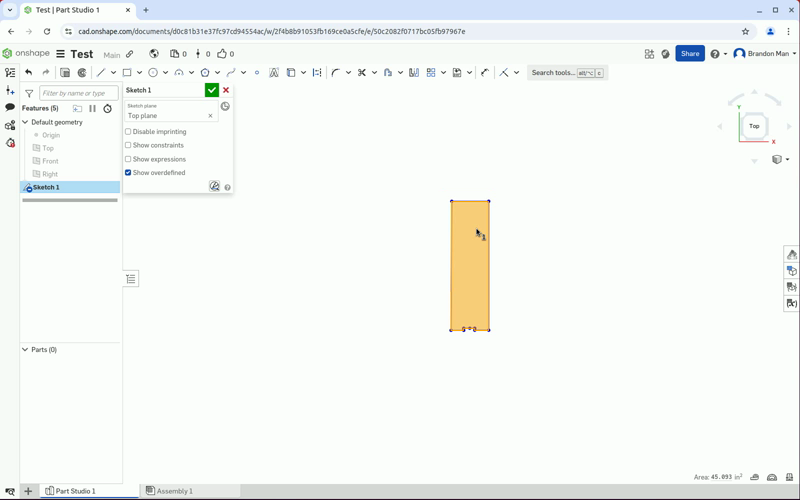
scroll(-6)
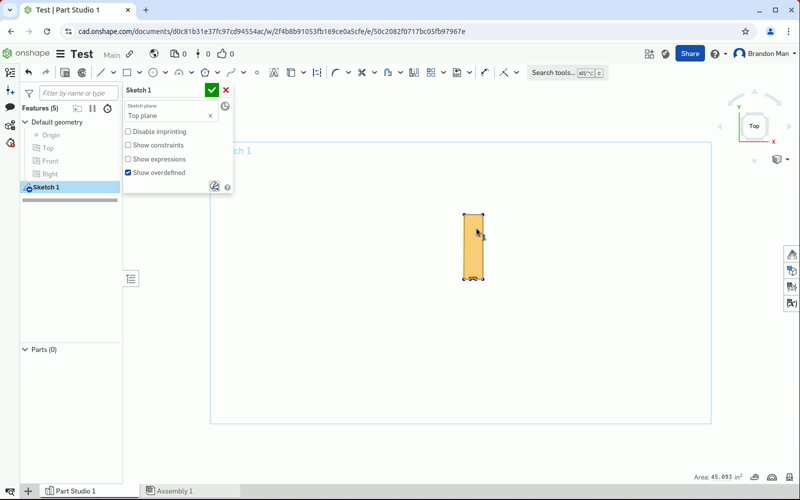
mouse_move(73, 352)
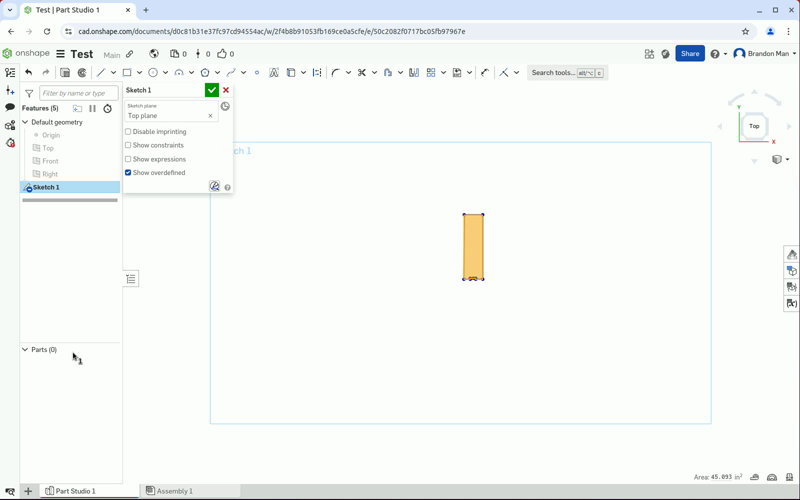
key(shift+y)
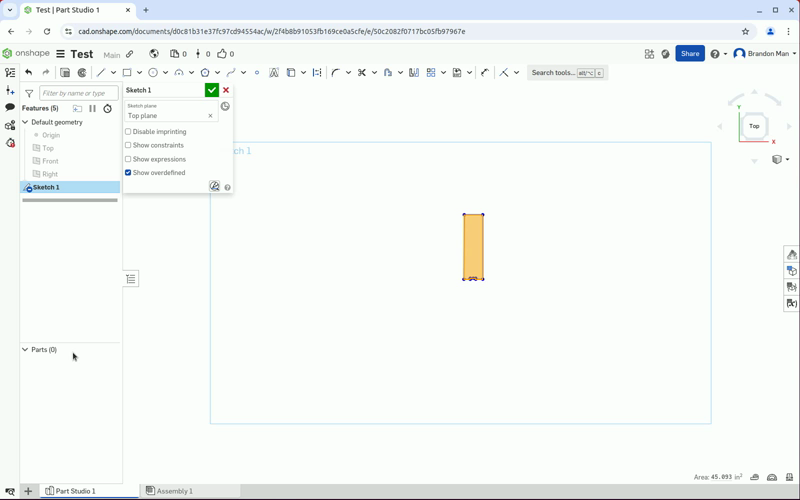
key(shift+e)
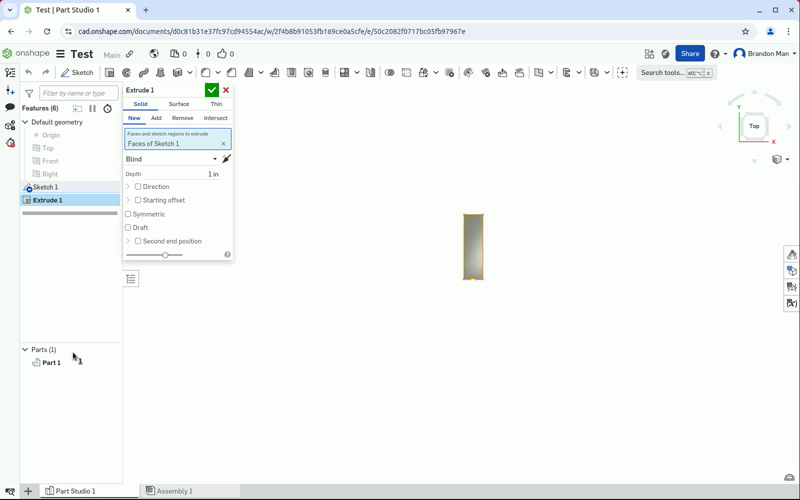
mouse_move(143, 106)
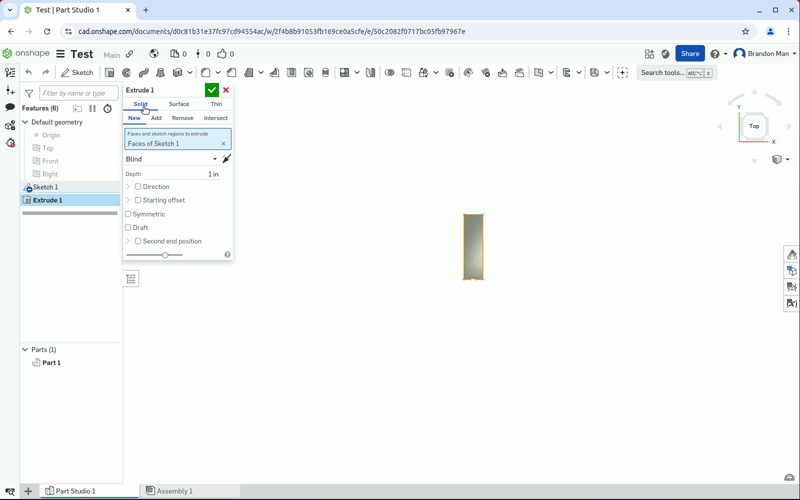
click(143, 106)
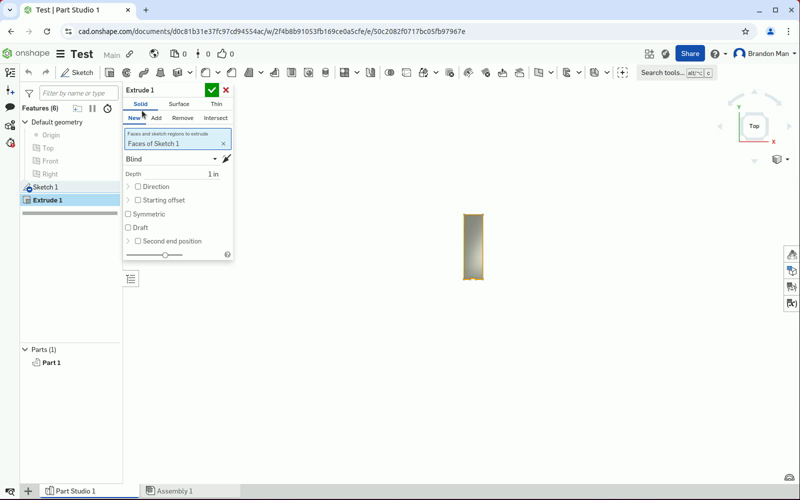
mouse_move(137, 120)
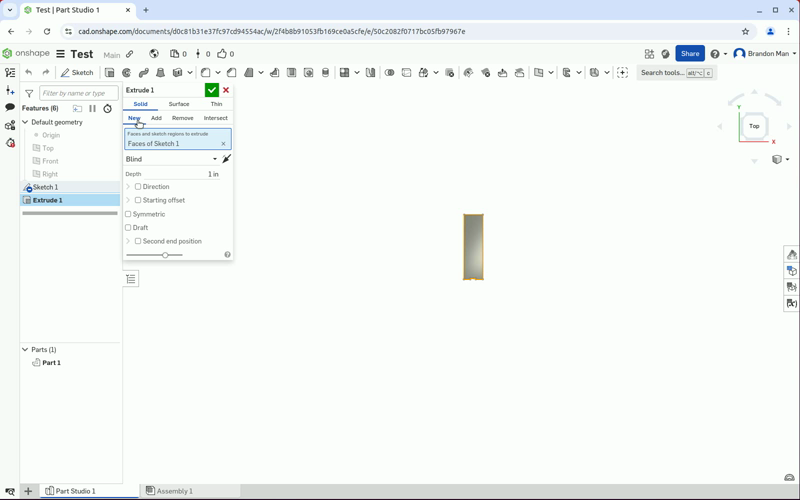
click(137, 120)
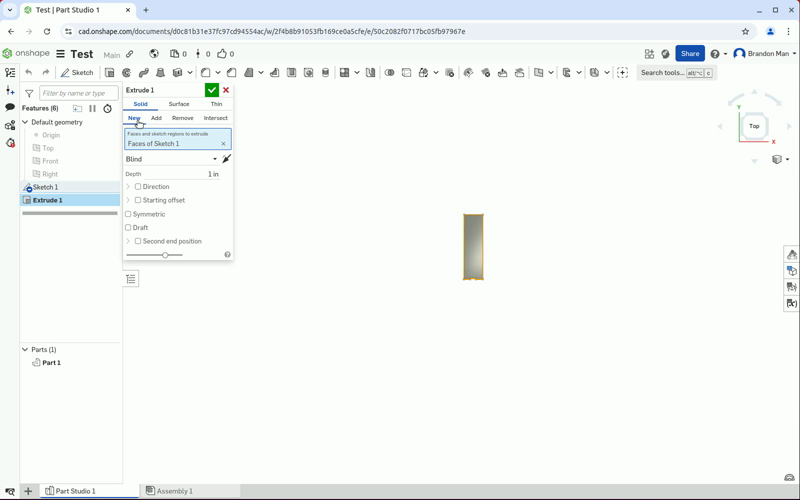
key(tab, 4)
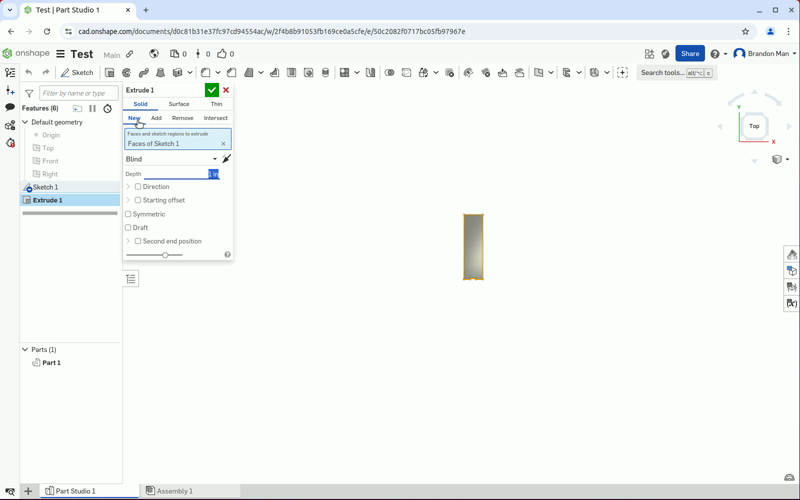
text(0.722)
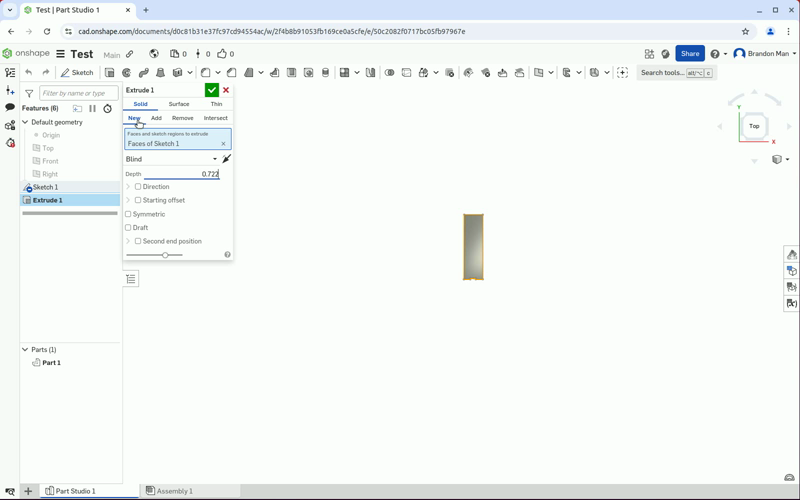
key(enter)
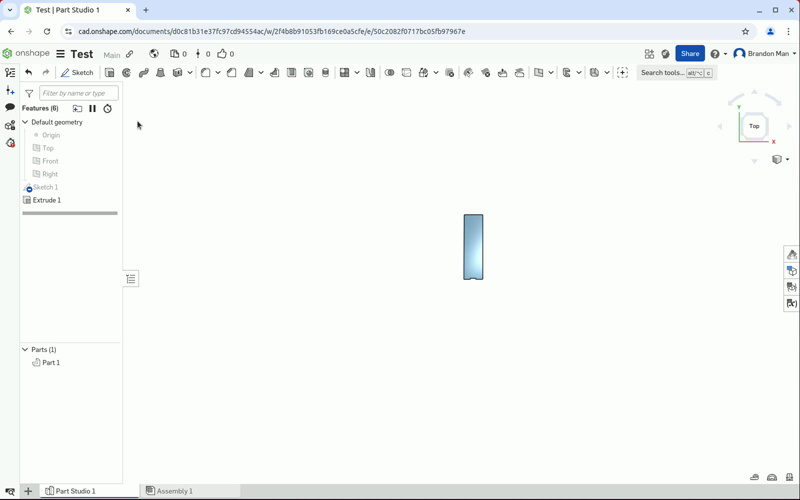
key(shift+h)
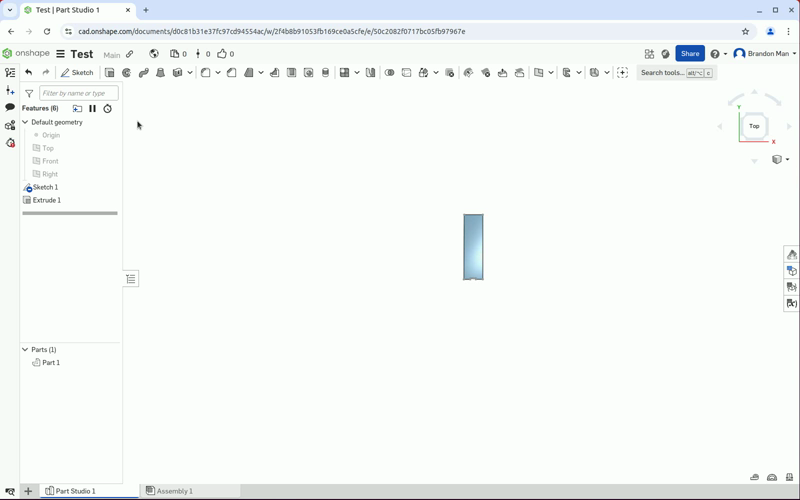
key(shift+h)
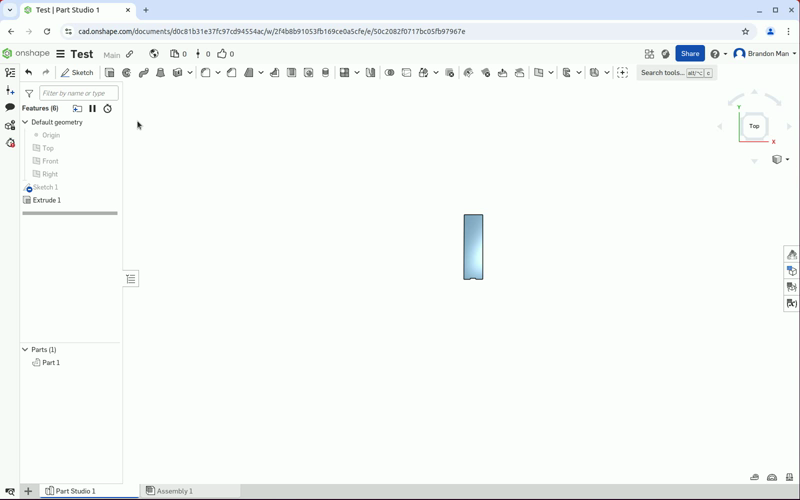
mouse_move(73, 189)
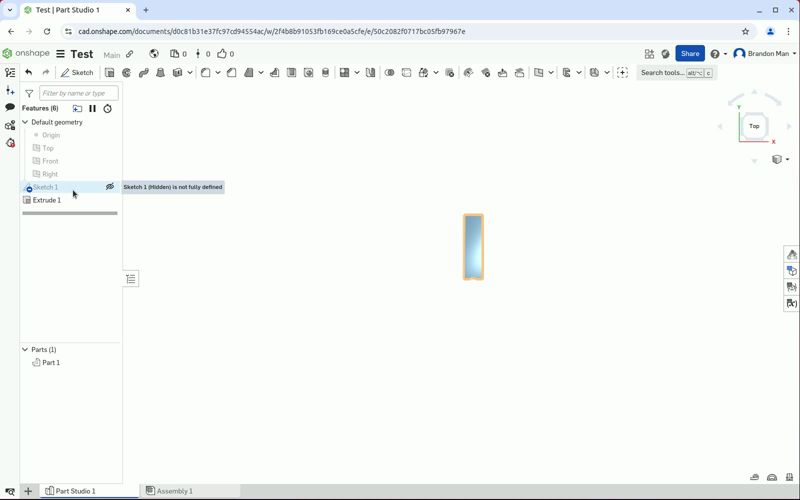
click(73, 189)
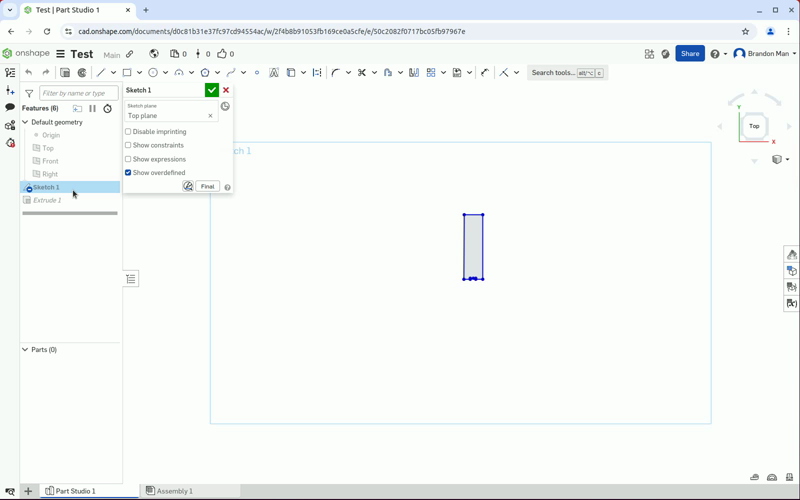
mouse_move(229, 92)
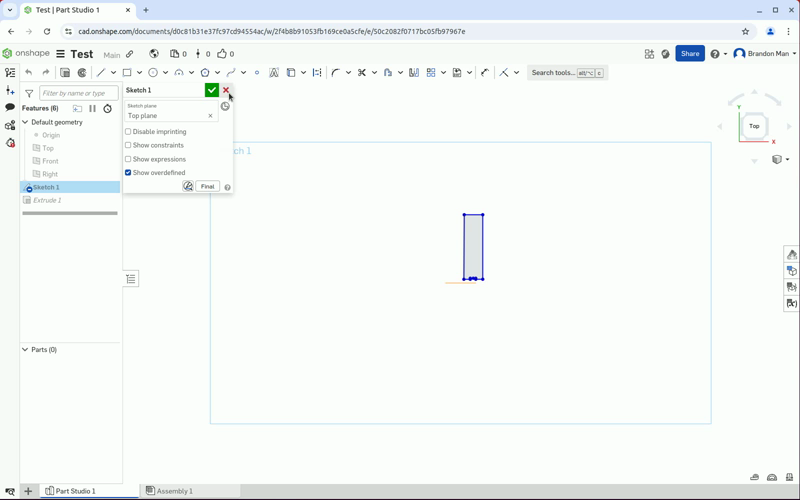
click(229, 92)
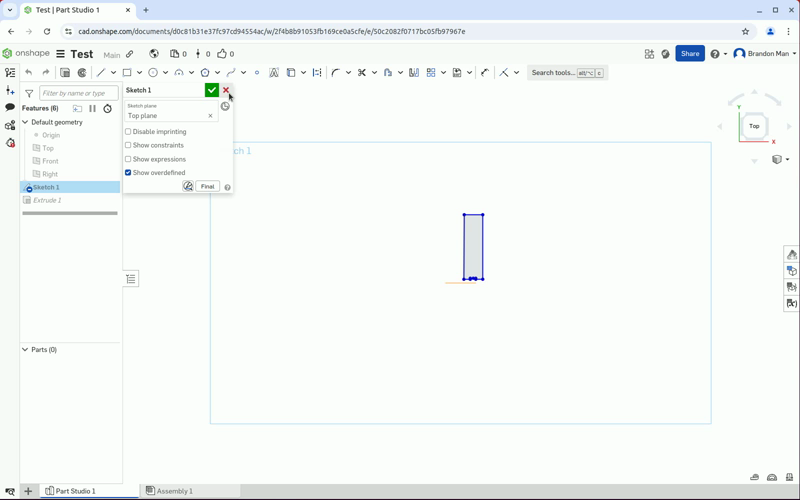
key(shift+s)
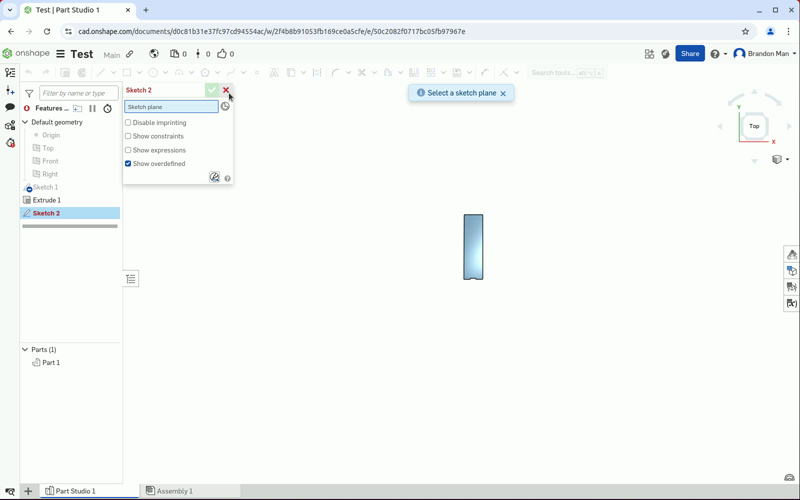
mouse_move(73, 150)
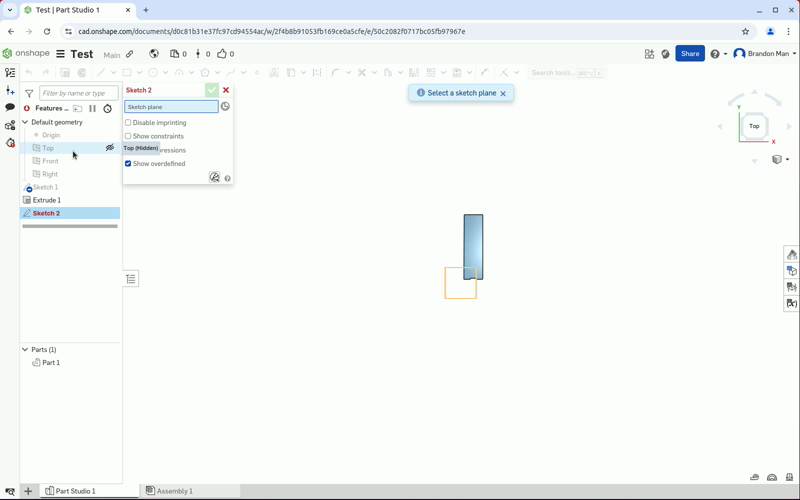
click(73, 150)
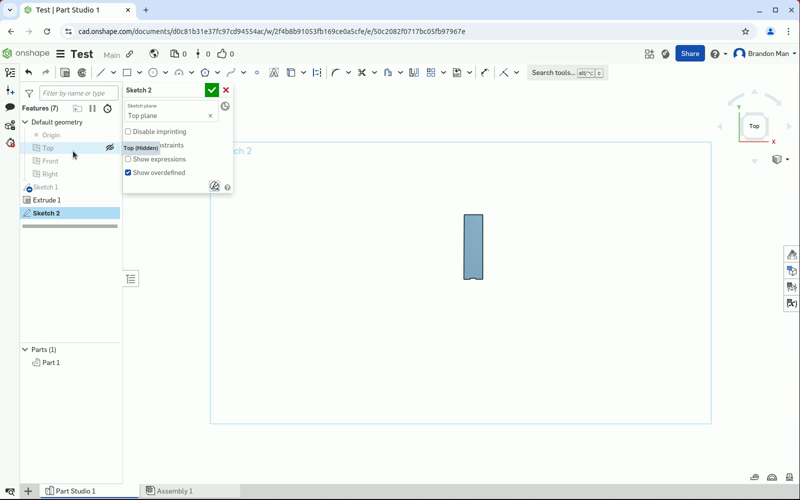
mouse_move(73, 352)
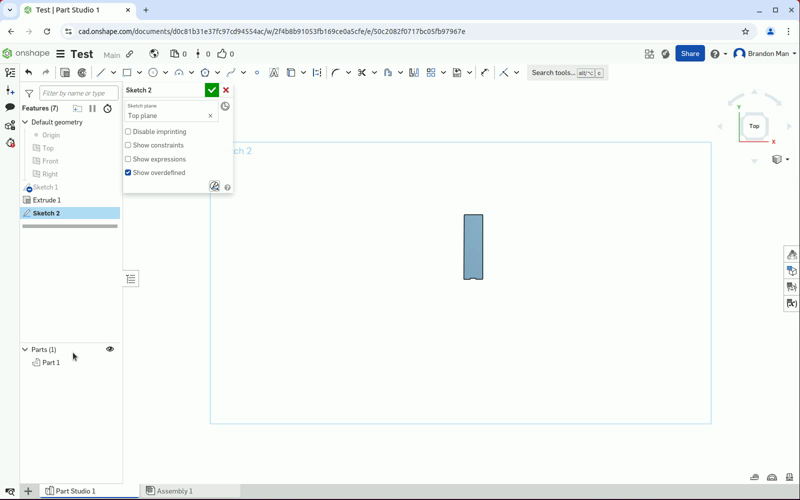
key(y)
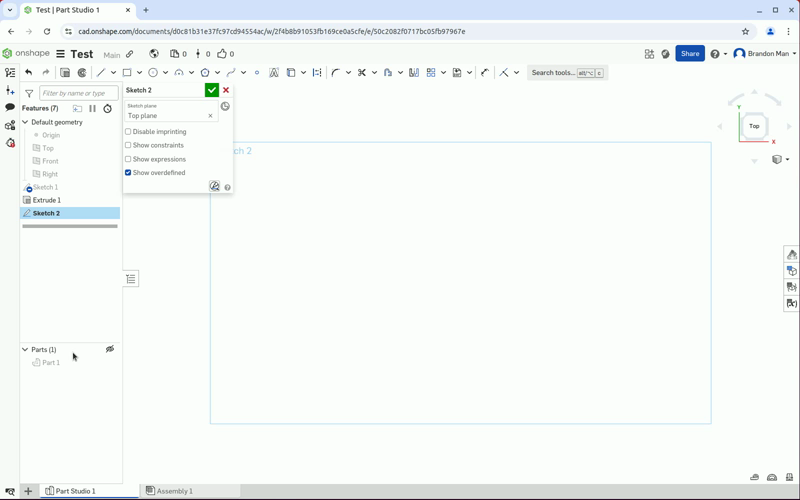
key(l)
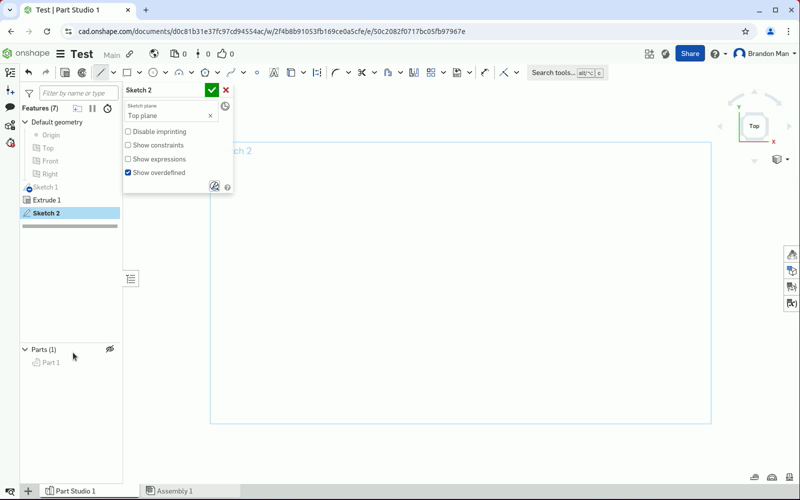
key_down(shift)
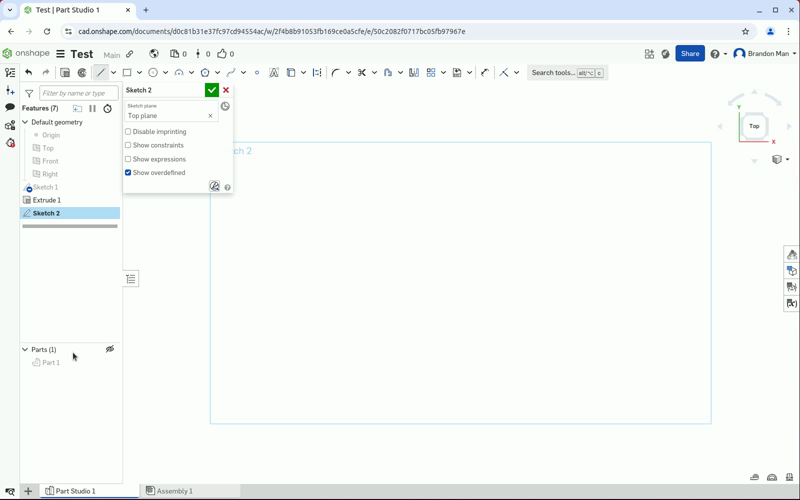
mouse_move(460, 282)
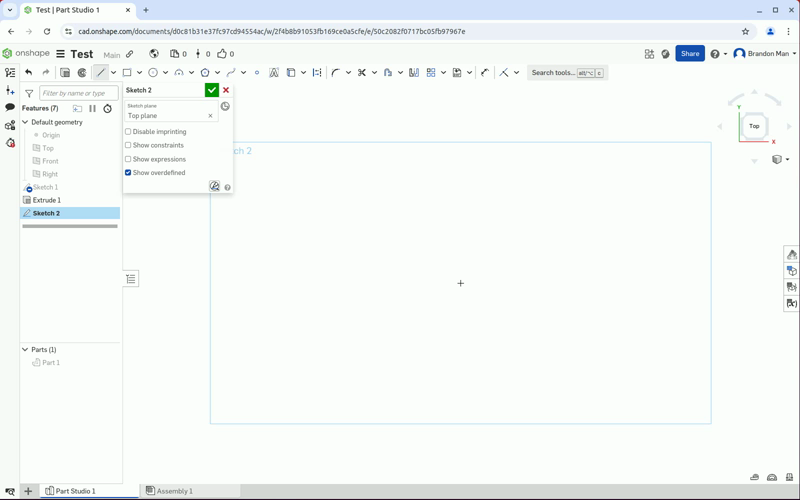
click(460, 282)
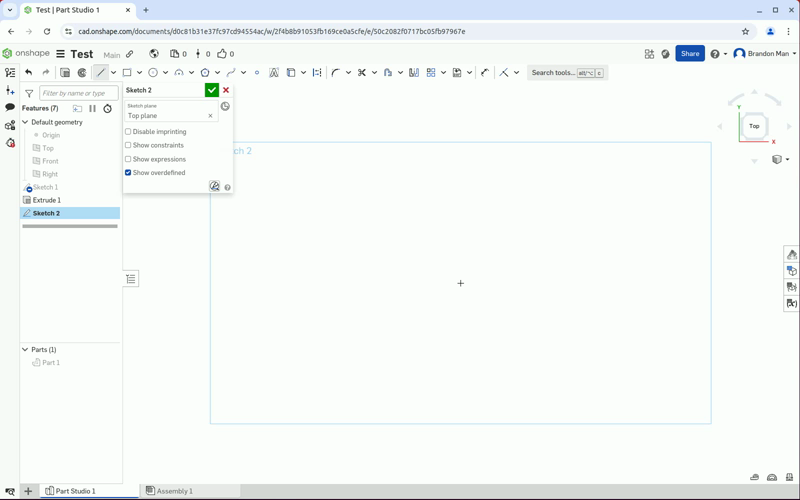
key_up(shift)
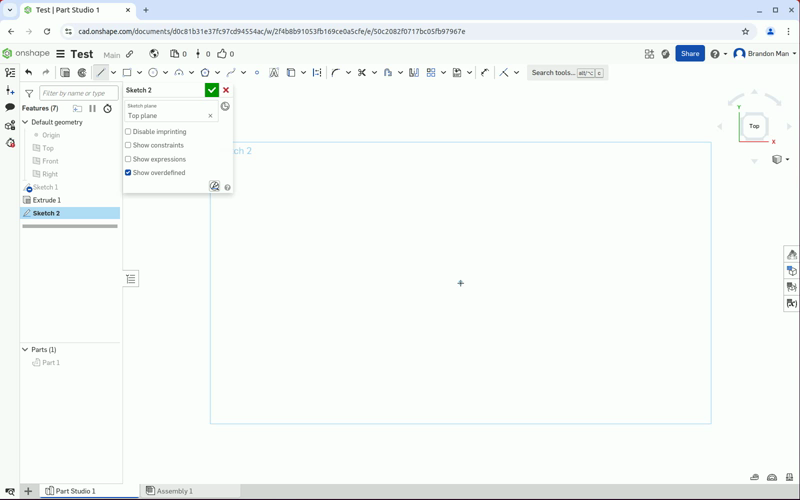
key_down(shift)
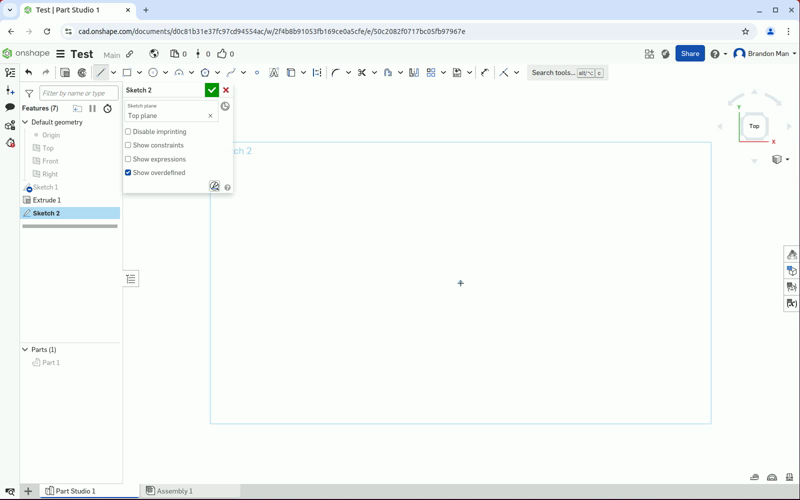
mouse_move(490, 282)
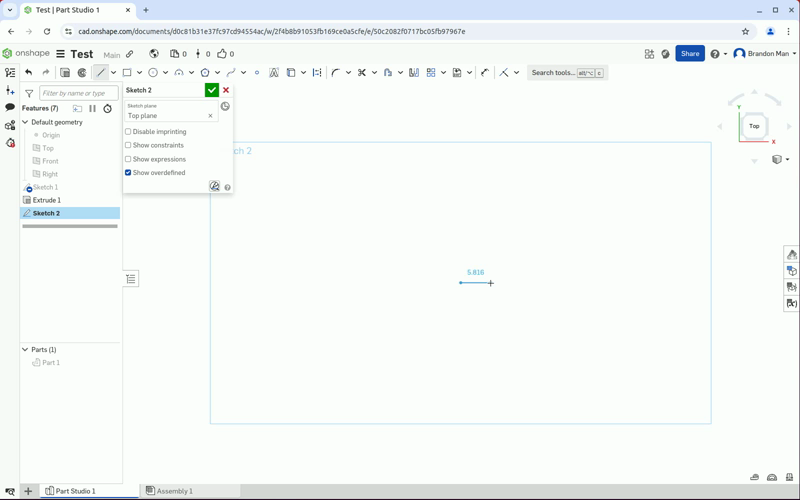
mouse_move(486, 282)
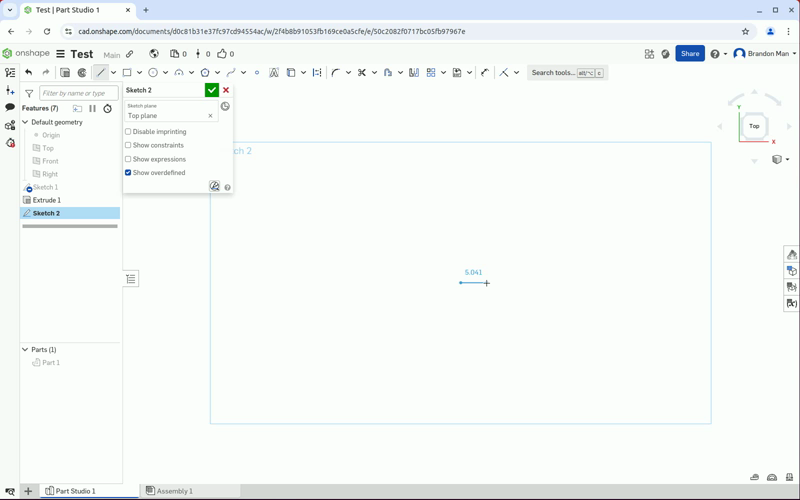
click(486, 282)
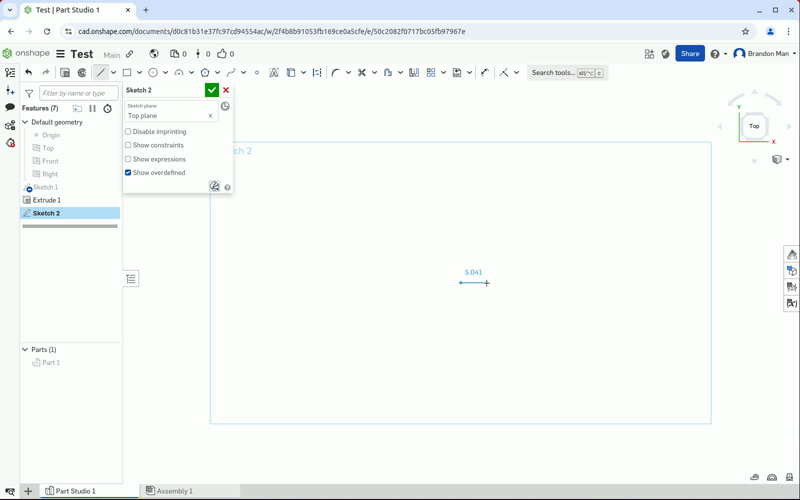
key_up(shift)
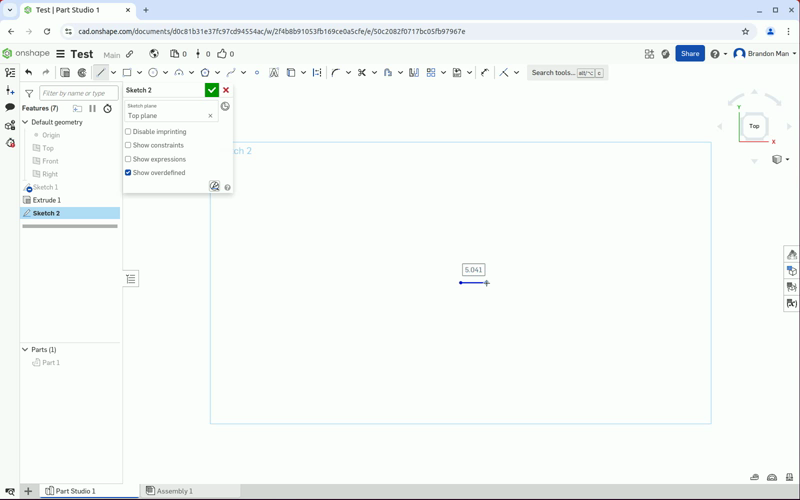
key_down(shift)
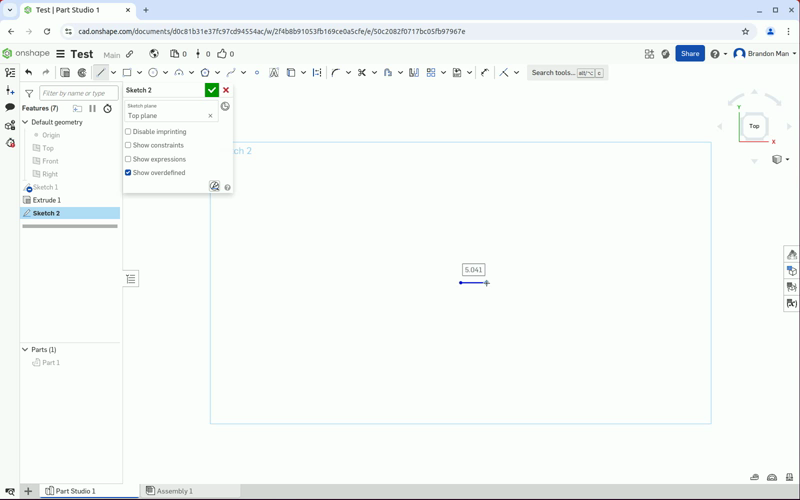
mouse_move(486, 210)
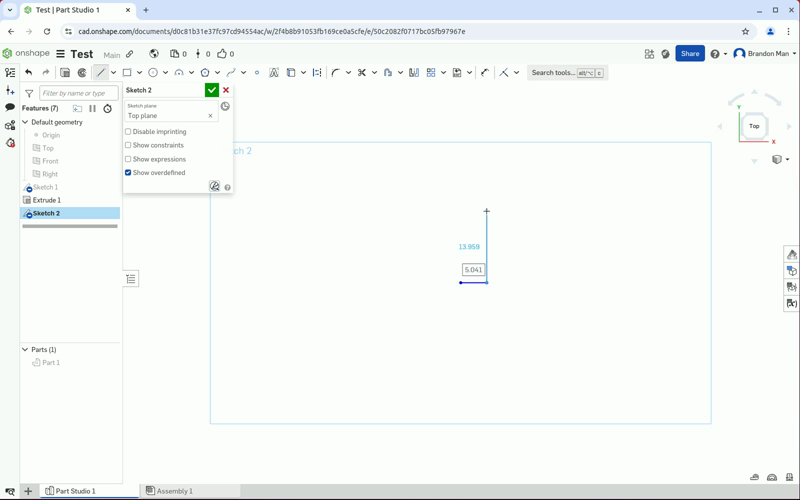
click(486, 210)
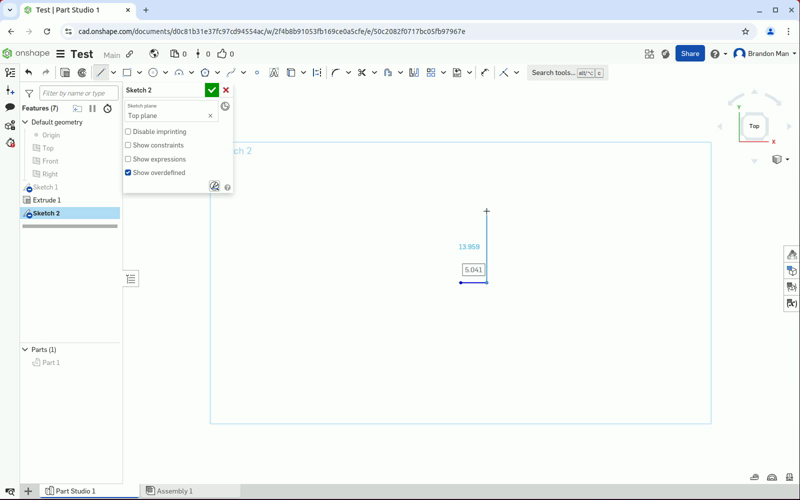
key_up(shift)
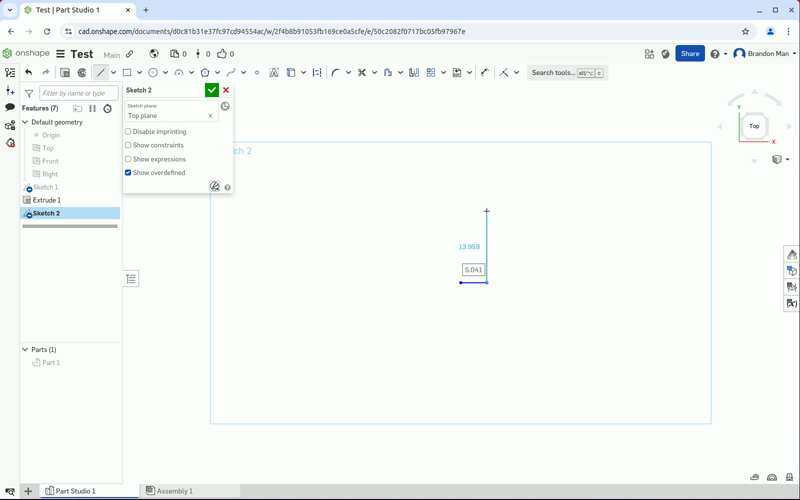
key_down(shift)
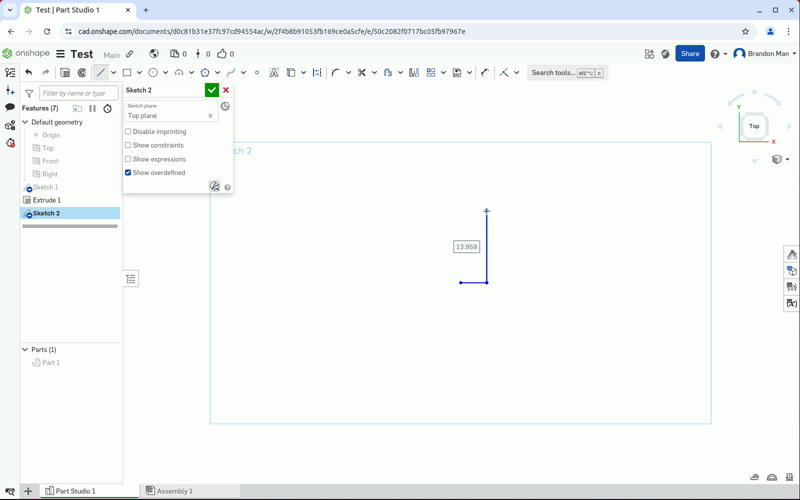
mouse_move(516, 210)
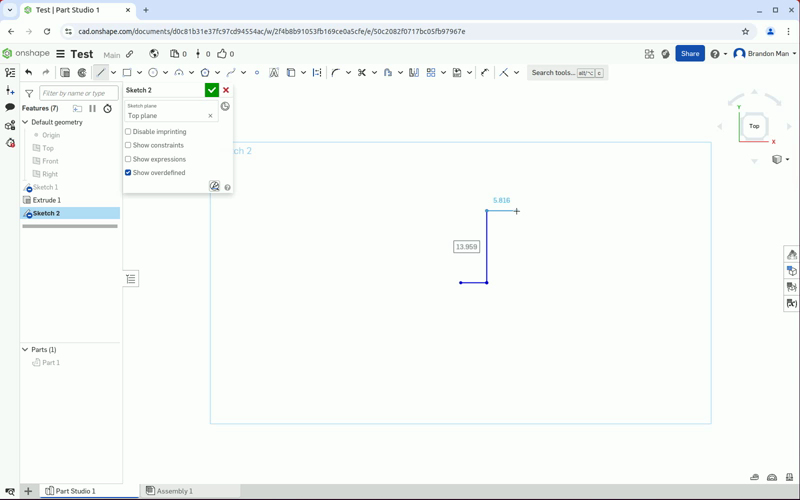
mouse_move(460, 210)
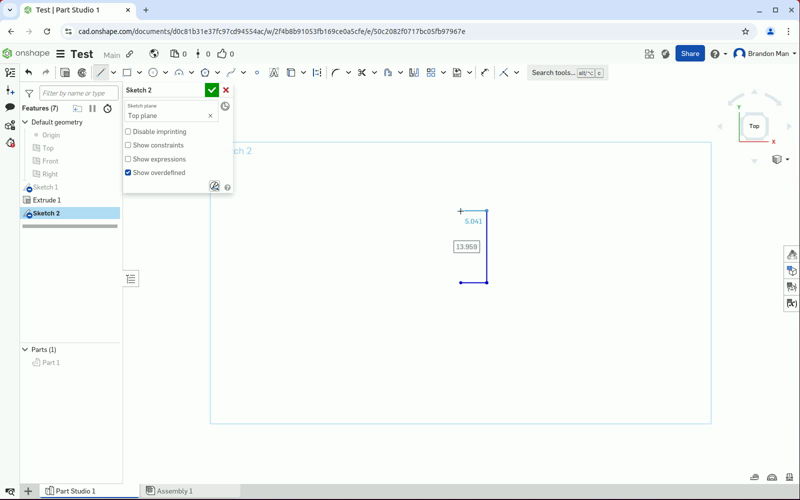
click(460, 210)
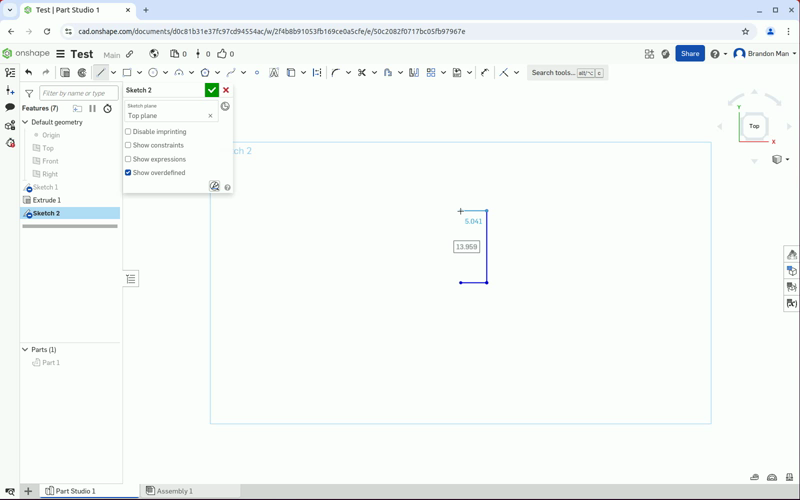
key_up(shift)
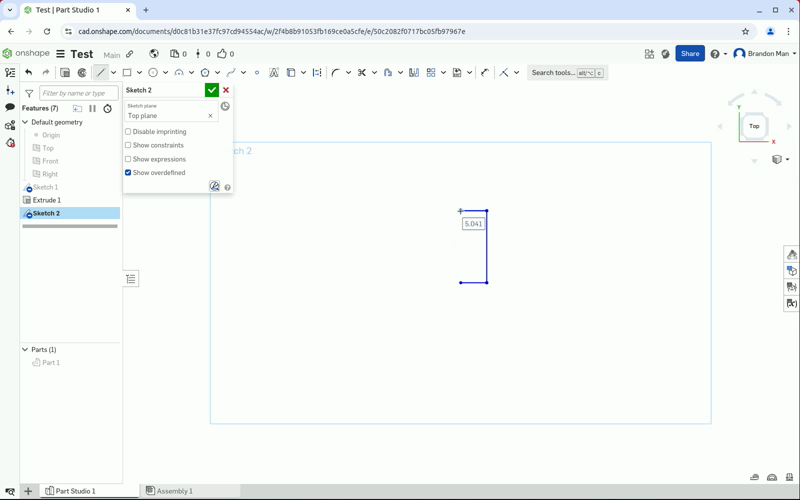
key_down(shift)
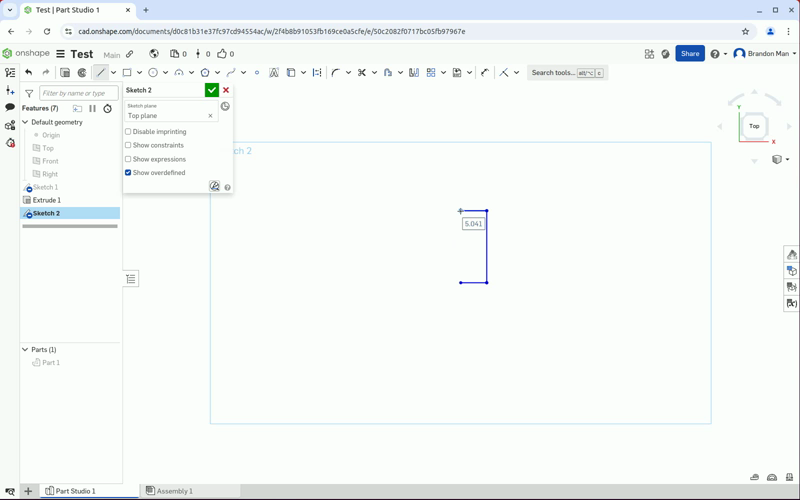
mouse_move(460, 282)
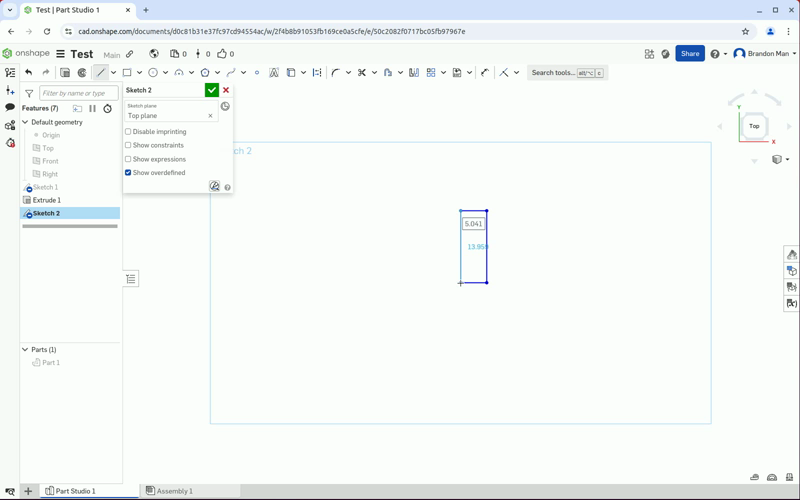
key_up(shift)
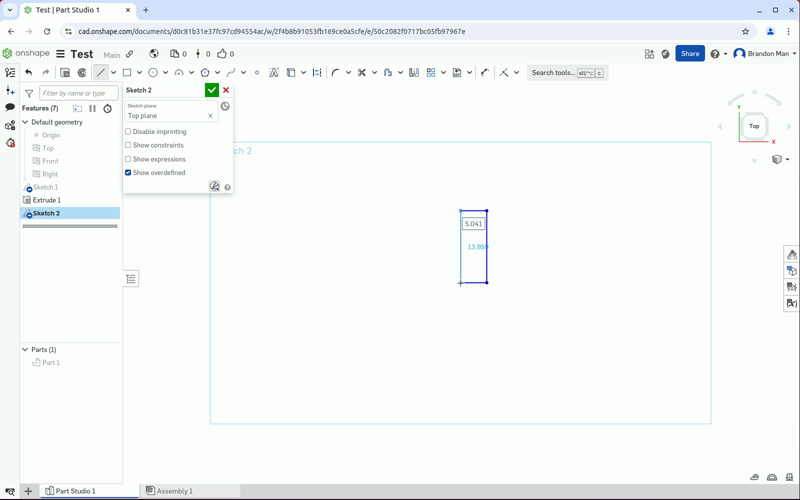
click(460, 282)
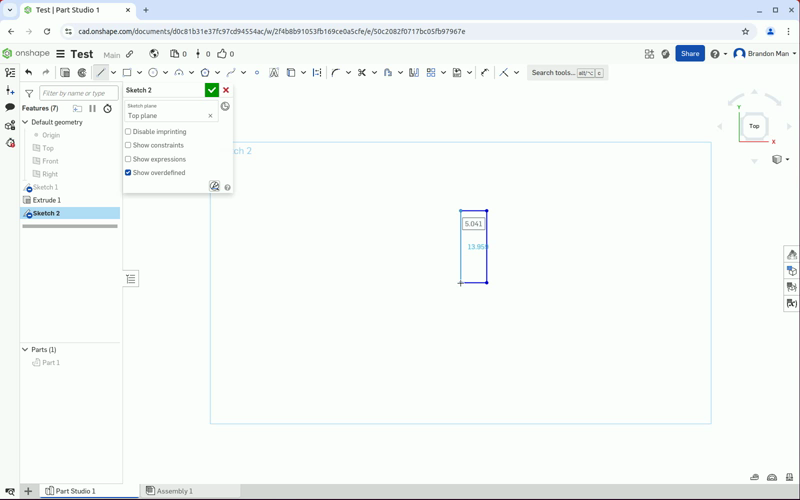
key(esc)
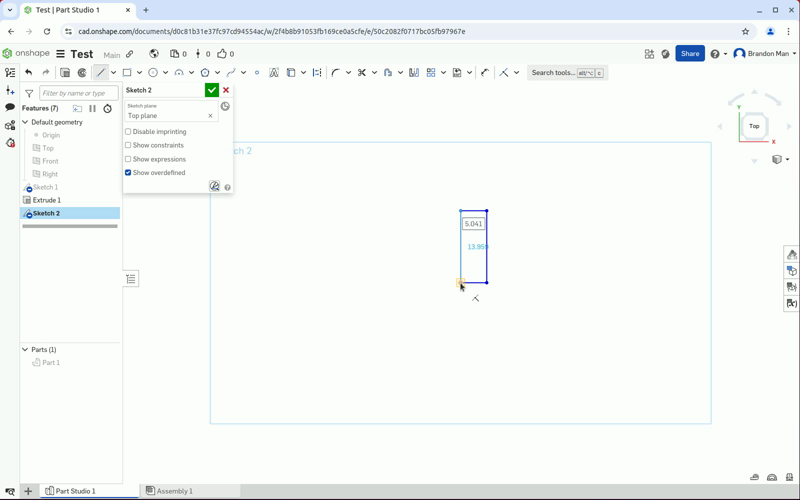
key(l)
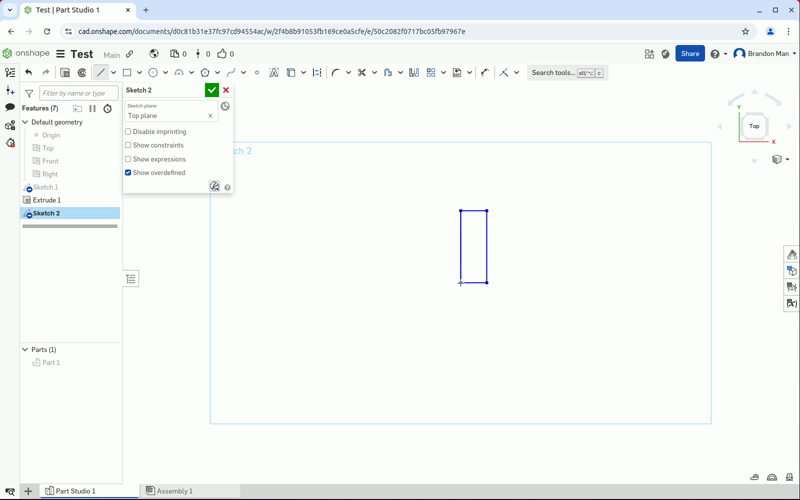
key_down(shift)
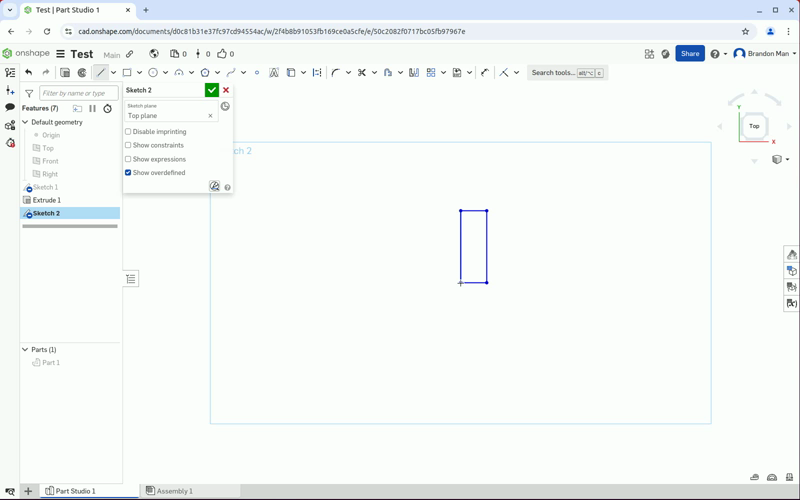
mouse_move(464, 279)
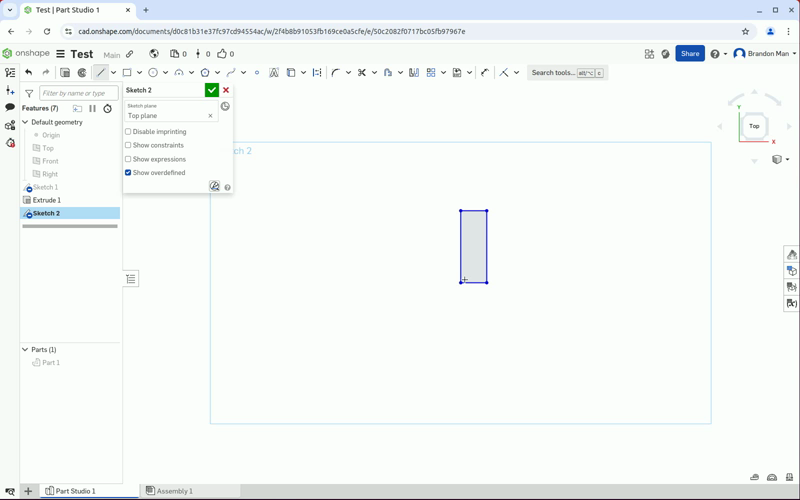
click(464, 279)
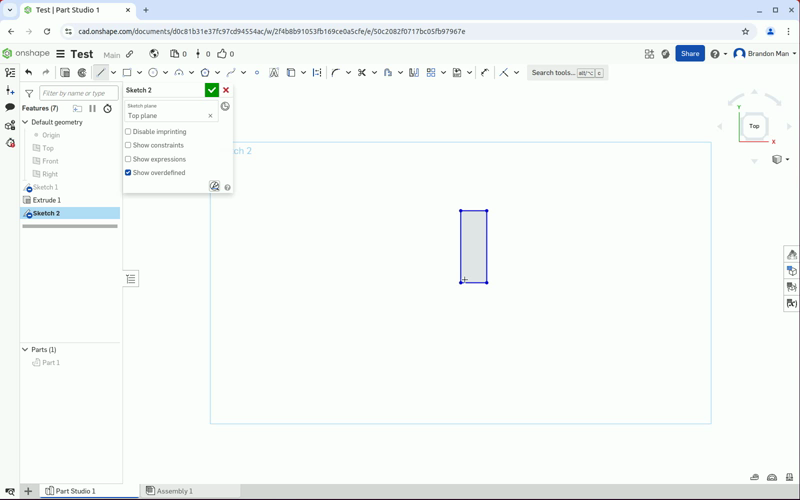
key_up(shift)
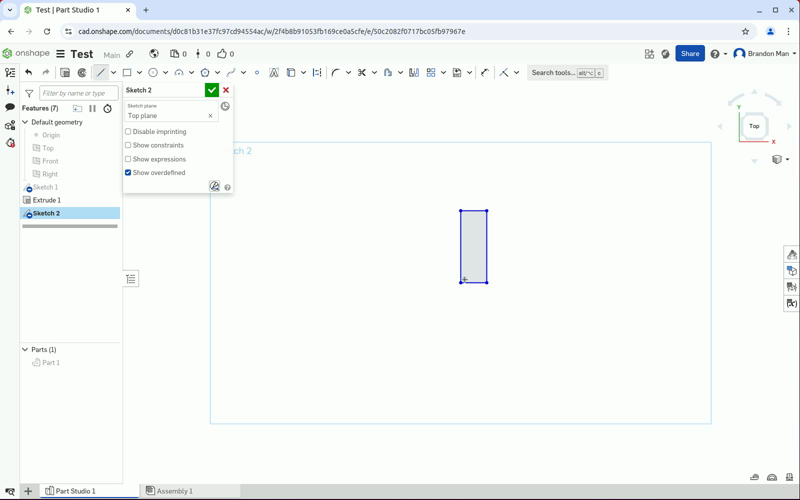
key_down(shift)
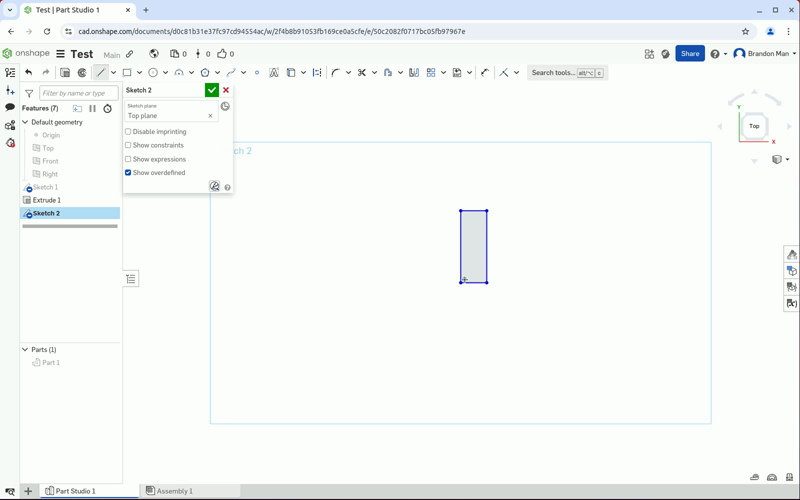
mouse_move(494, 279)
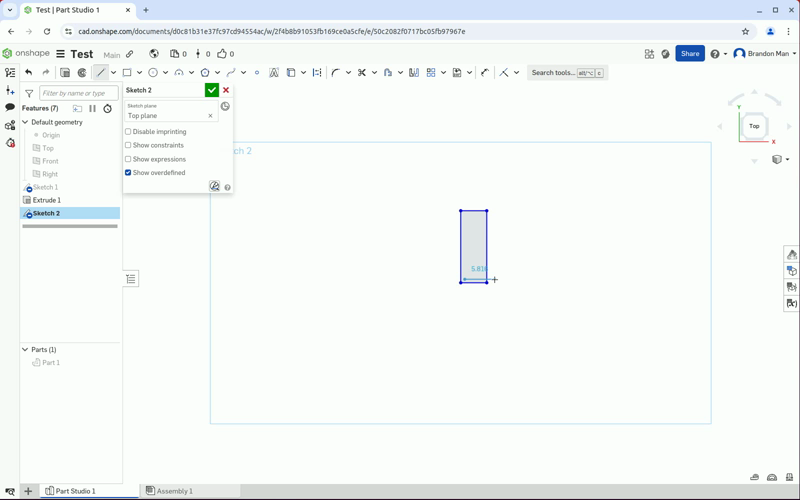
mouse_move(470, 279)
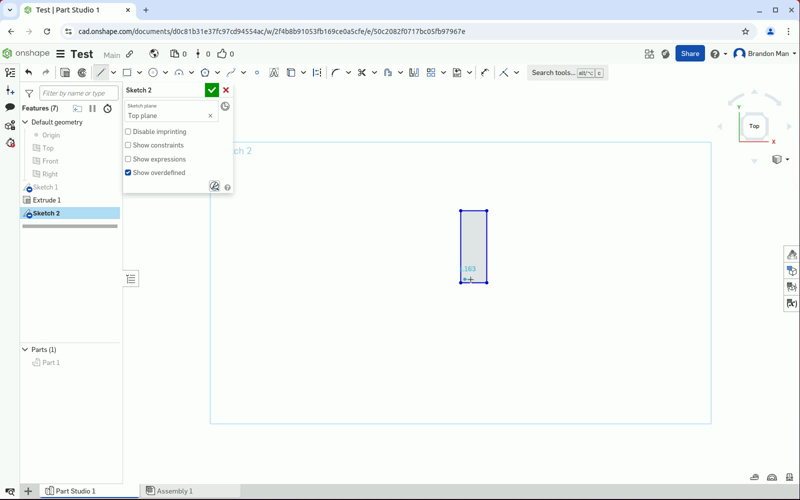
scroll(6)
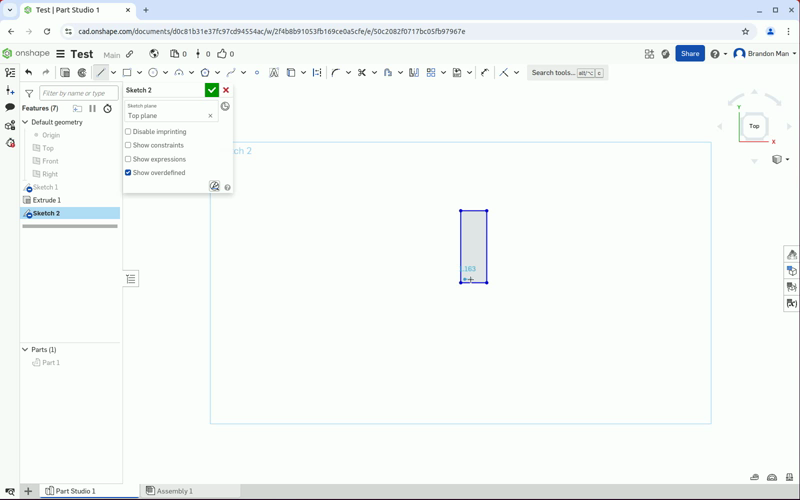
scroll(6)
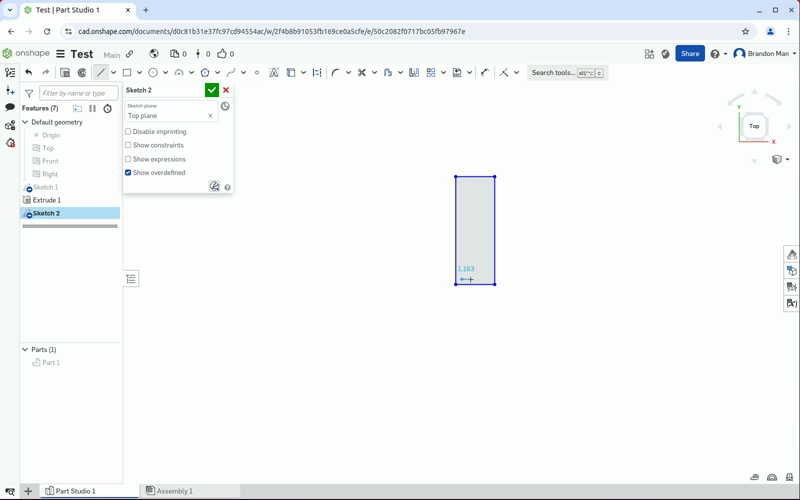
scroll(6)
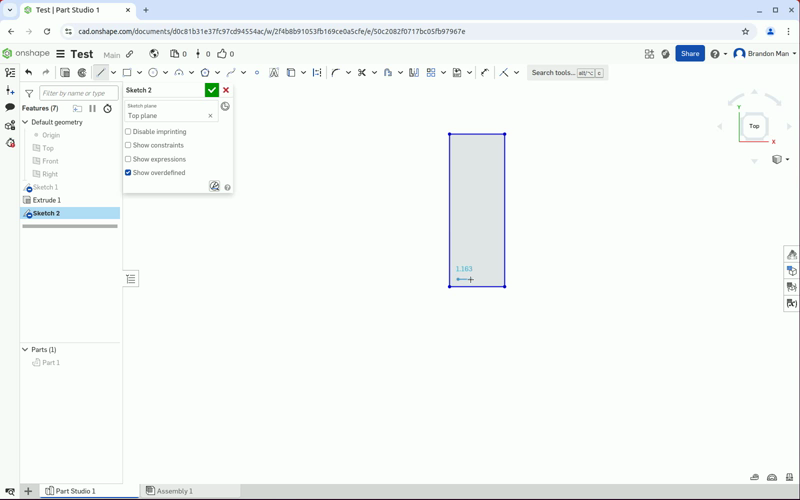
scroll(6)
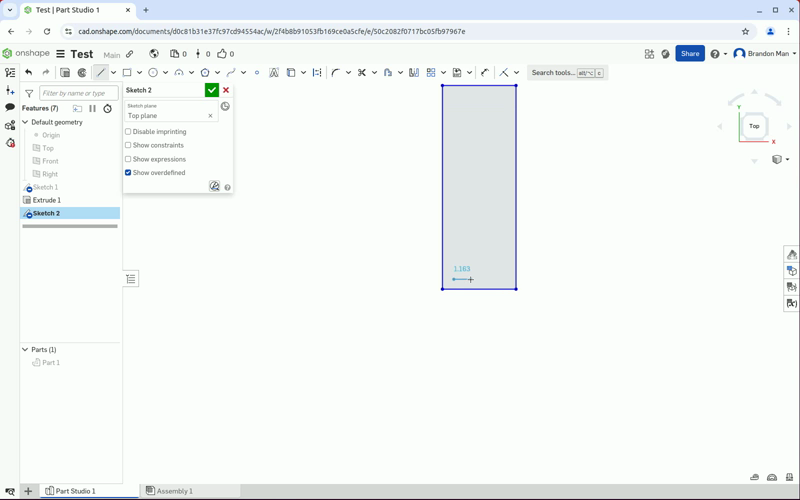
scroll(6)
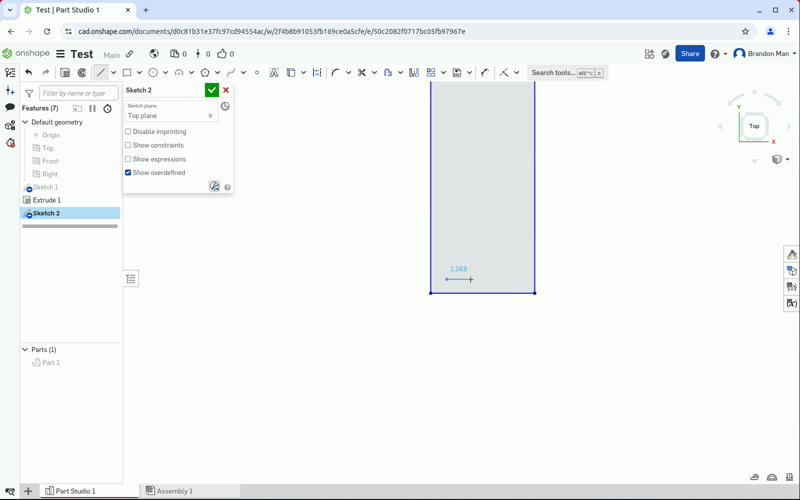
scroll(6)
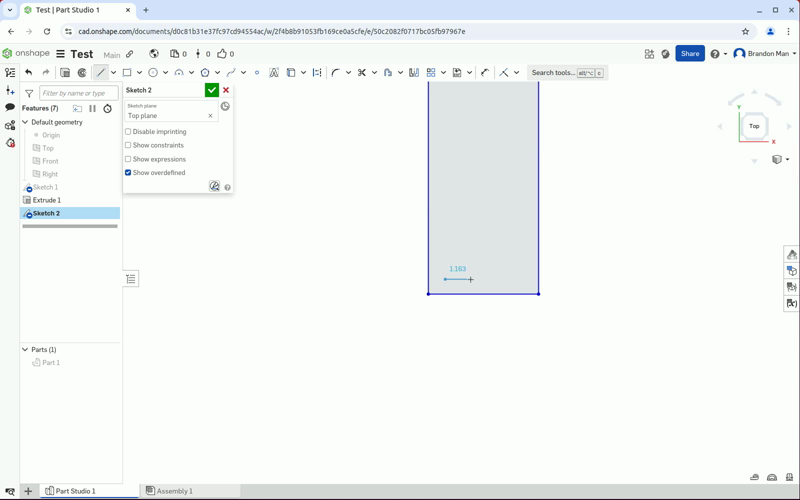
scroll(6)
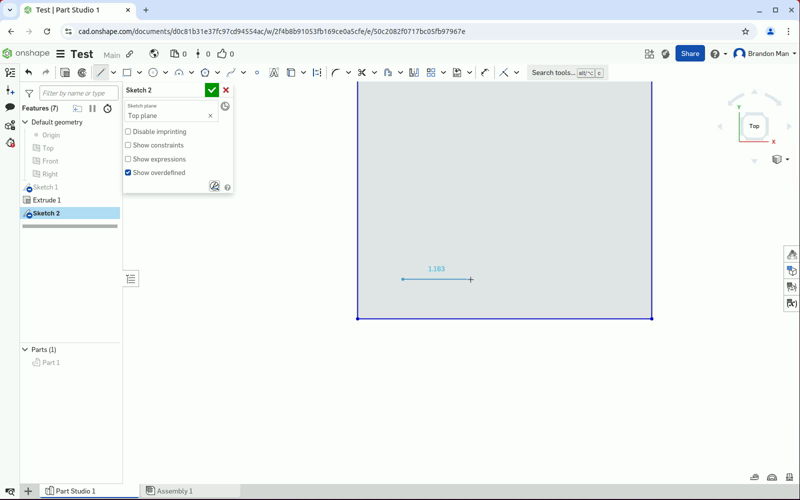
click(470, 279)
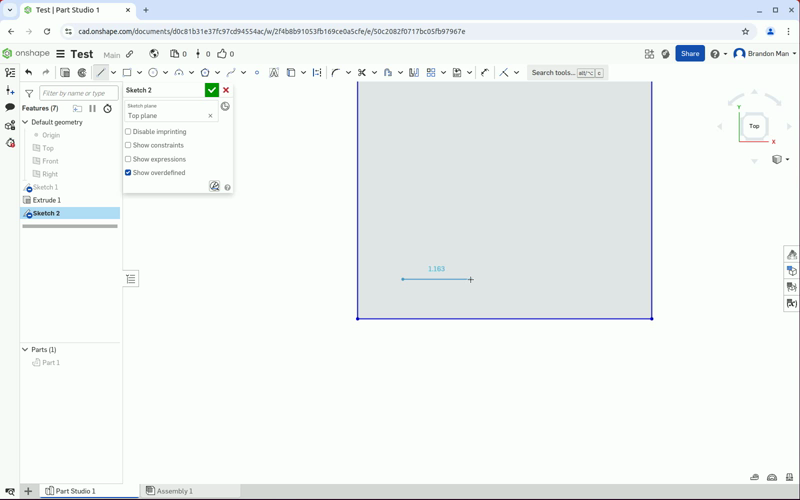
scroll(-6)
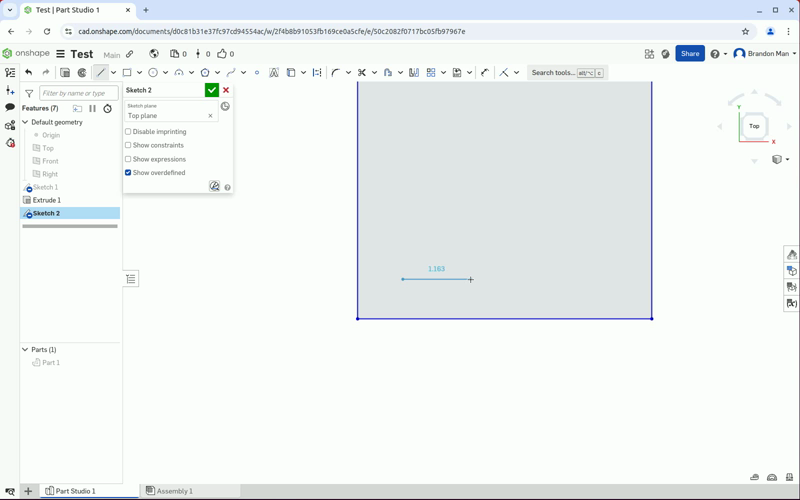
scroll(-6)
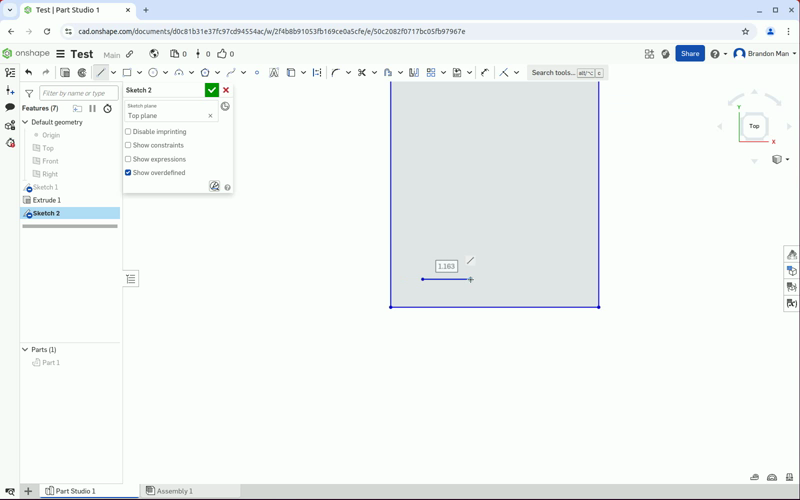
scroll(-6)
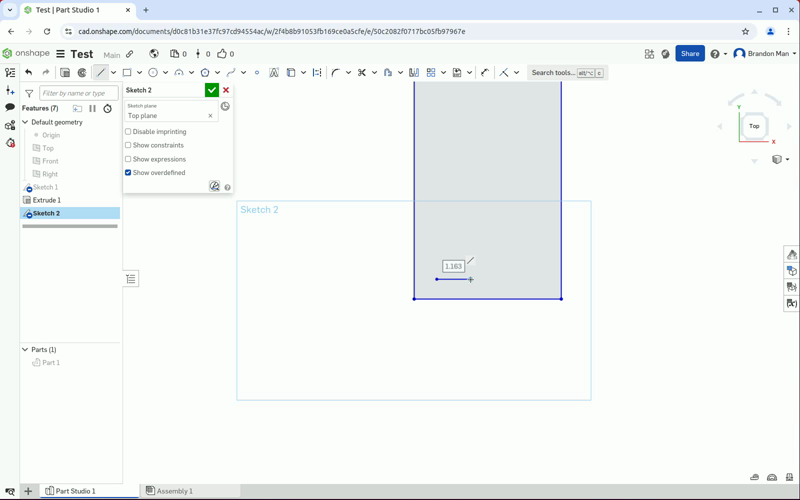
scroll(-6)
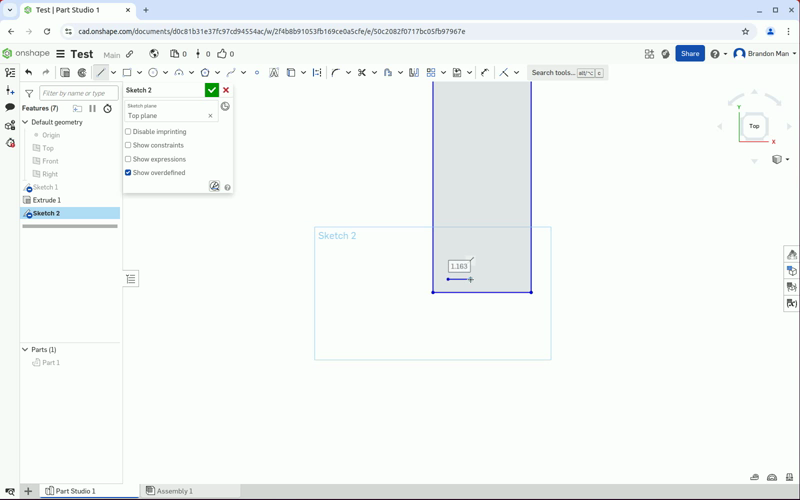
scroll(-6)
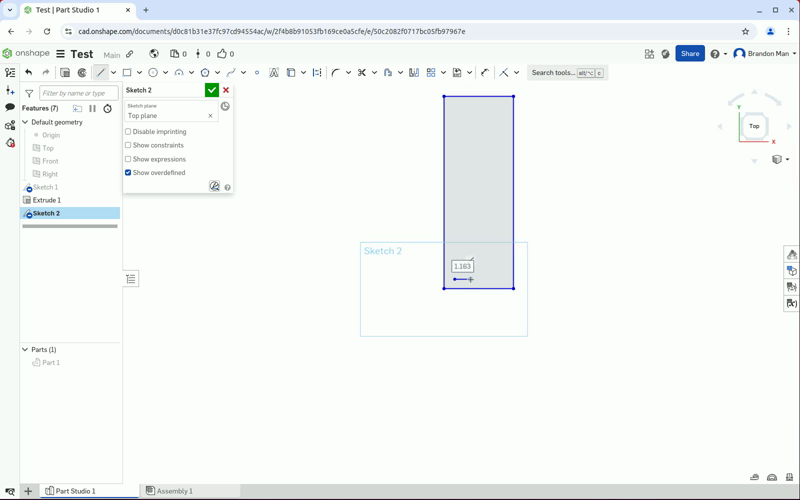
scroll(-6)
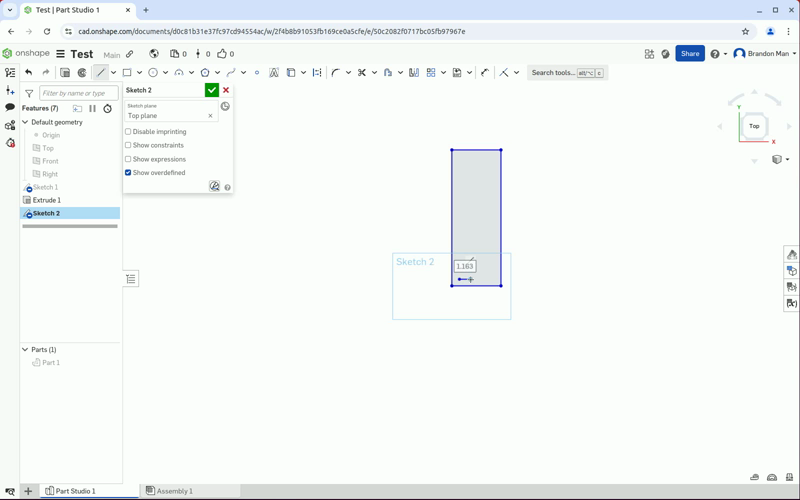
scroll(-6)
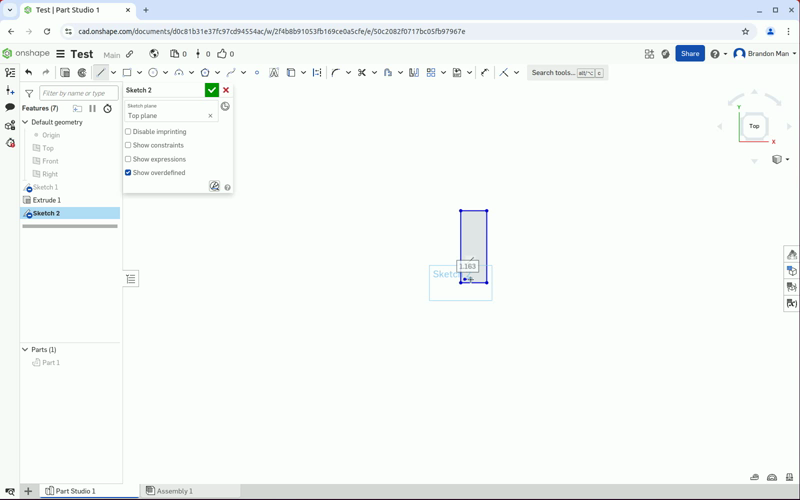
key_up(shift)
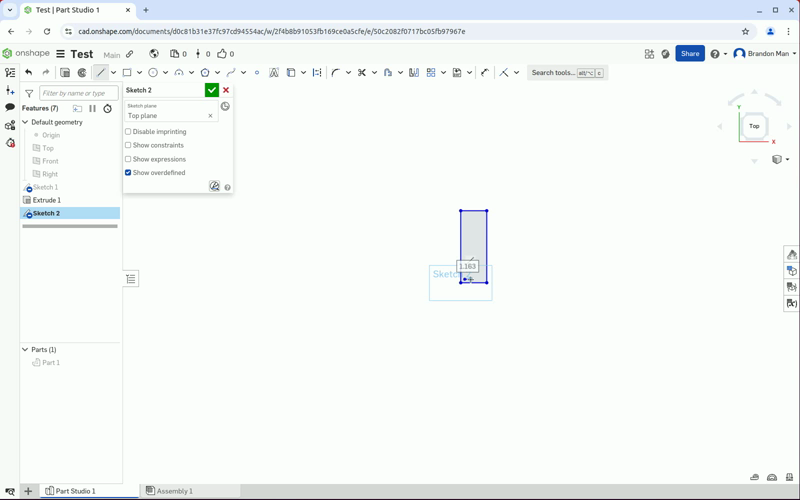
key_down(shift)
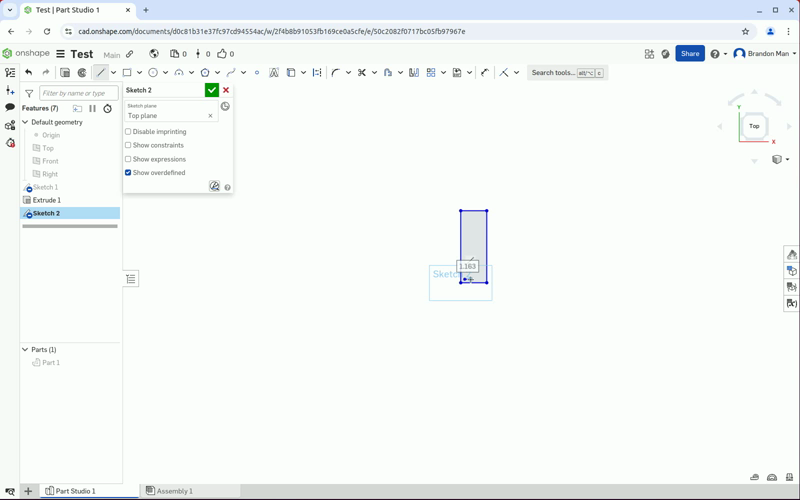
mouse_move(500, 279)
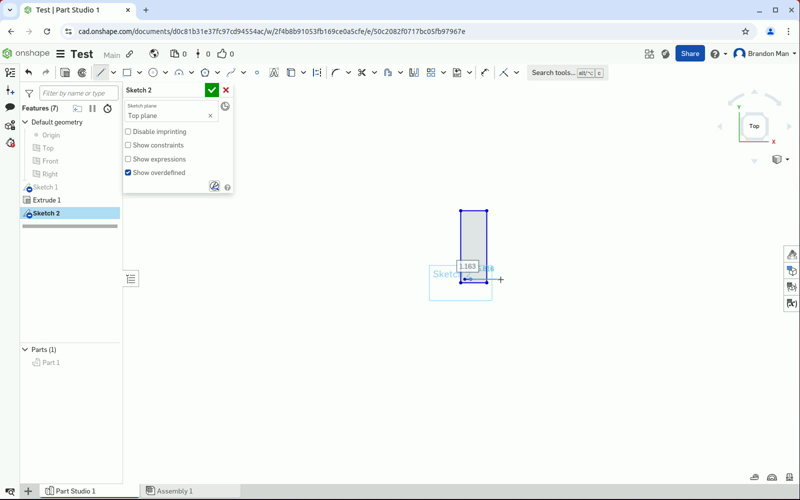
mouse_move(473, 279)
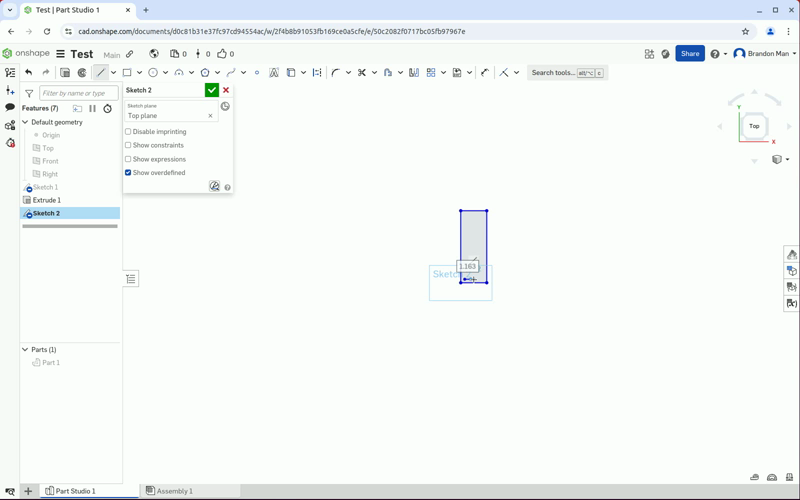
scroll(6)
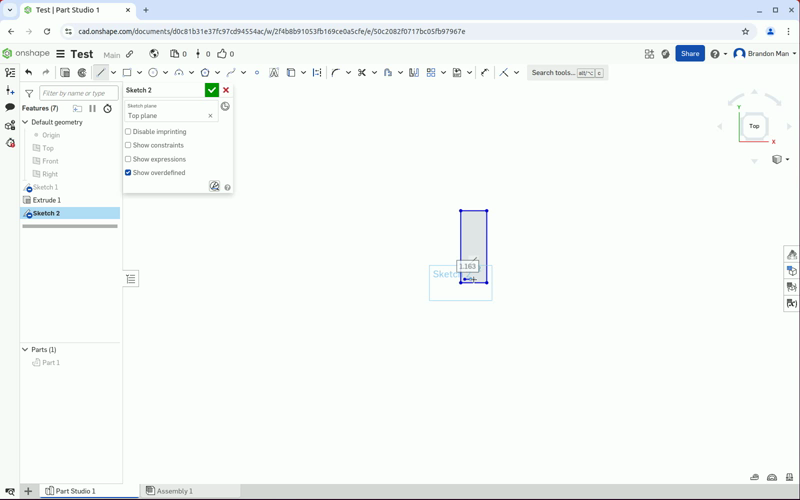
scroll(6)
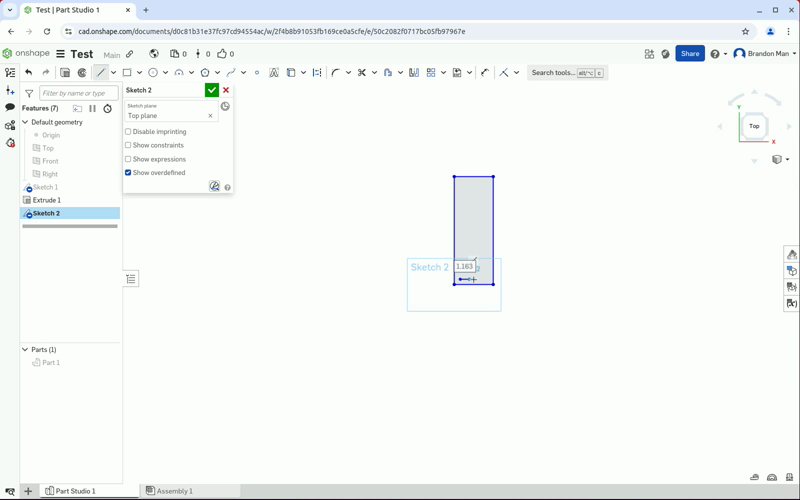
scroll(6)
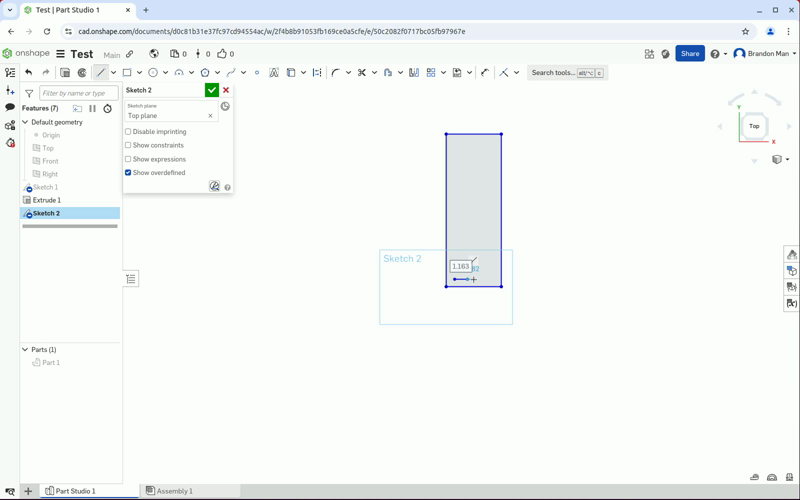
scroll(6)
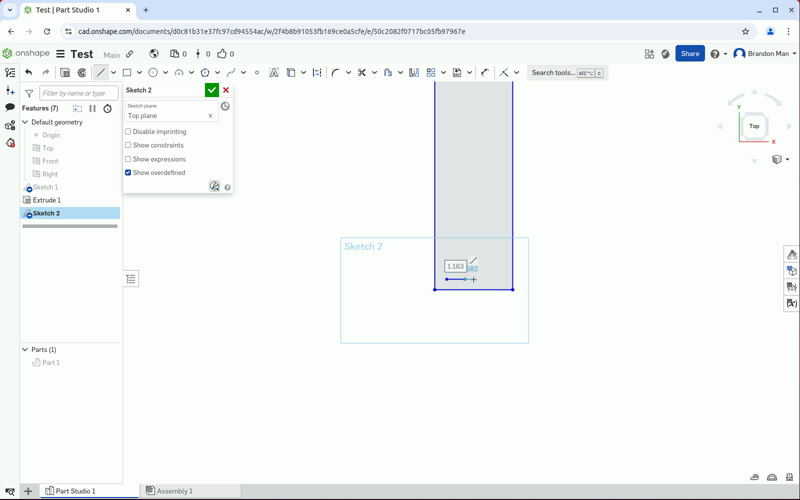
scroll(6)
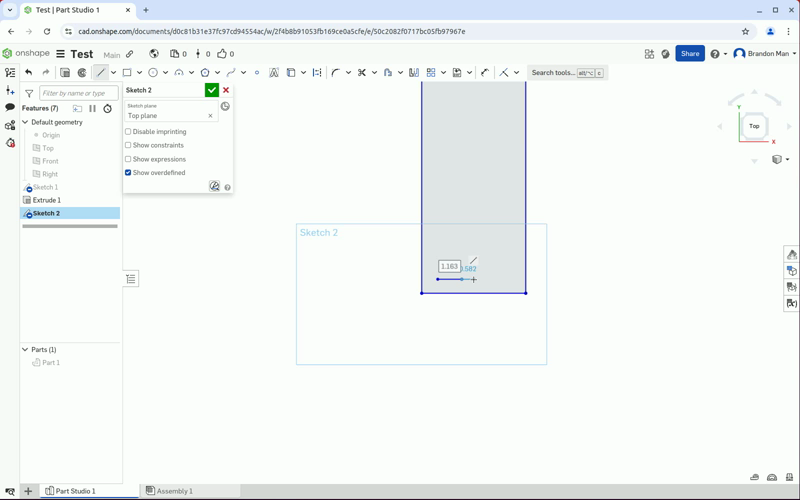
scroll(6)
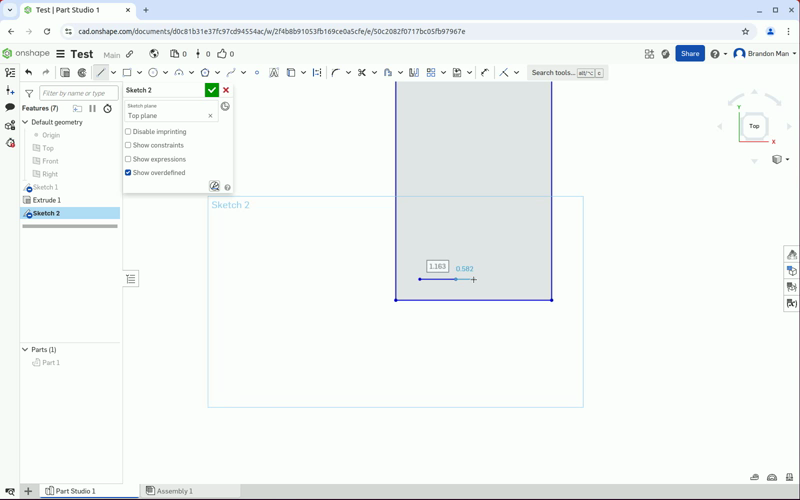
scroll(6)
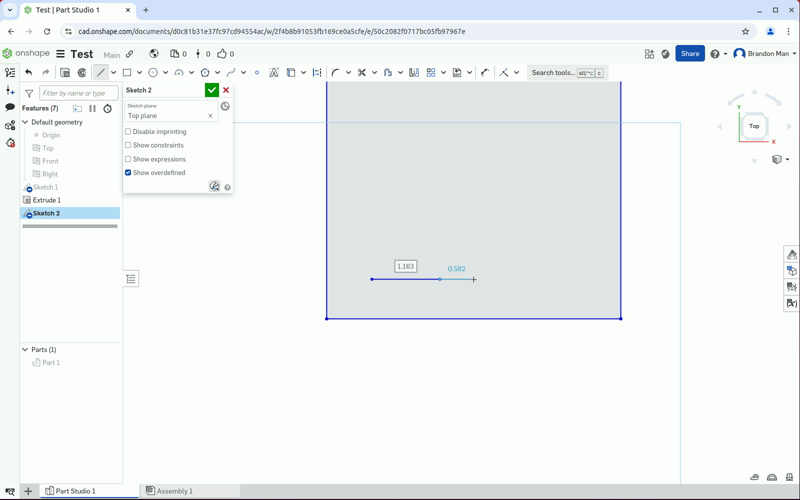
click(473, 279)
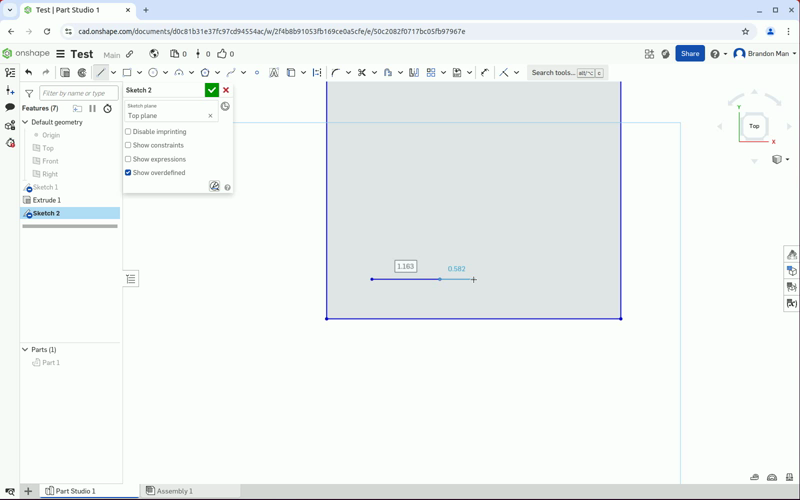
scroll(-6)
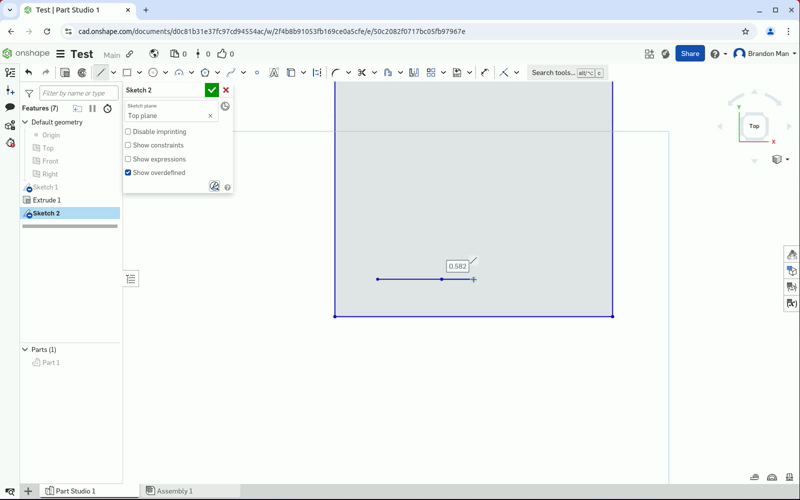
scroll(-6)
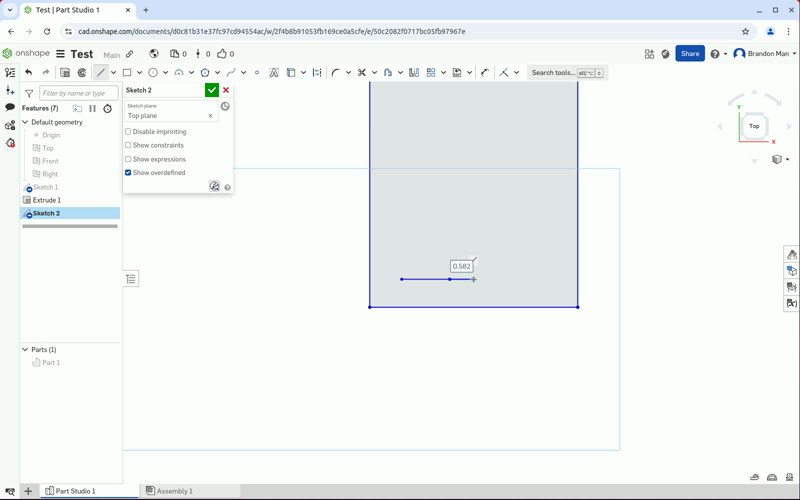
scroll(-6)
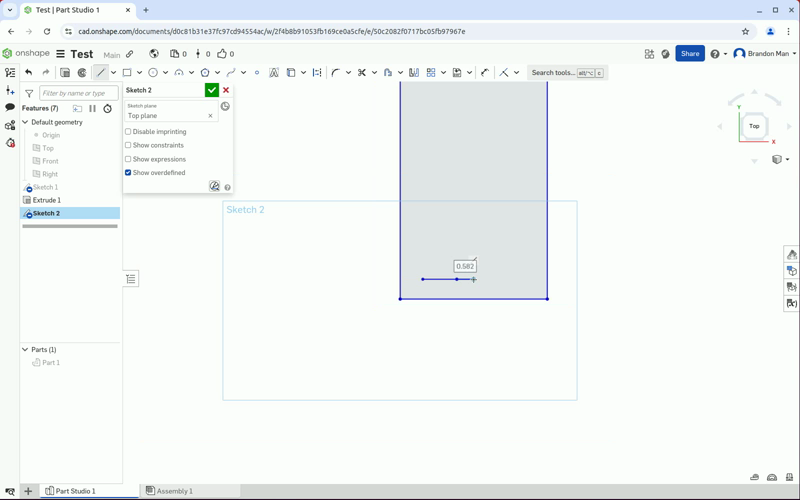
scroll(-6)
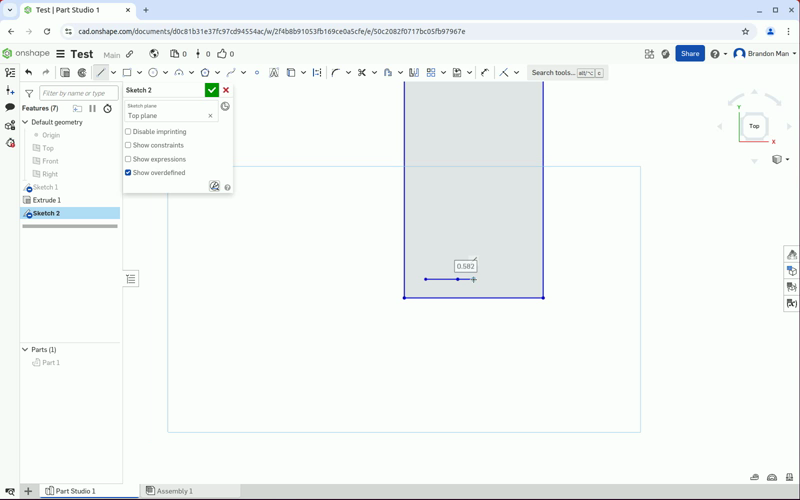
scroll(-6)
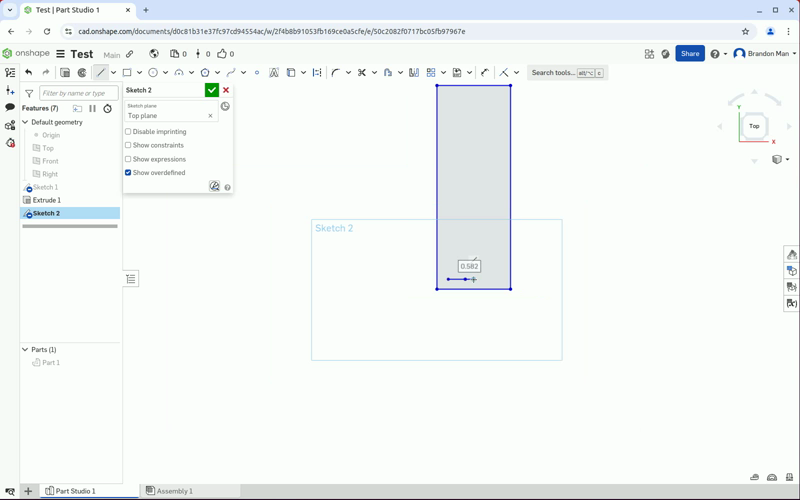
scroll(-6)
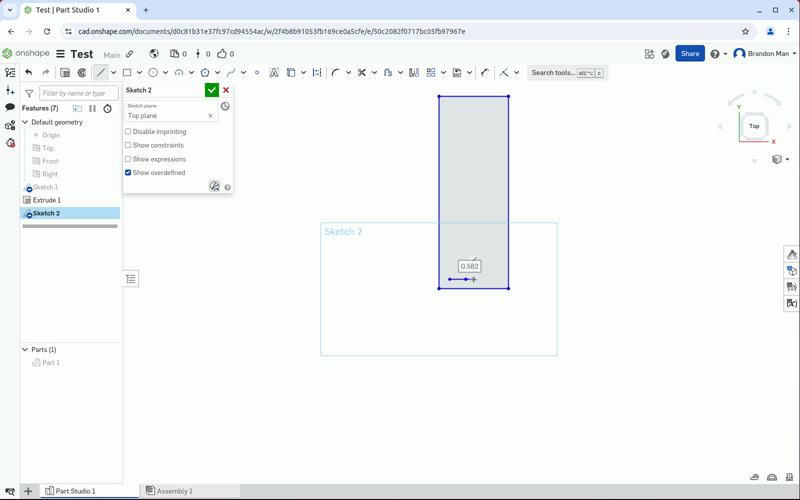
scroll(-6)
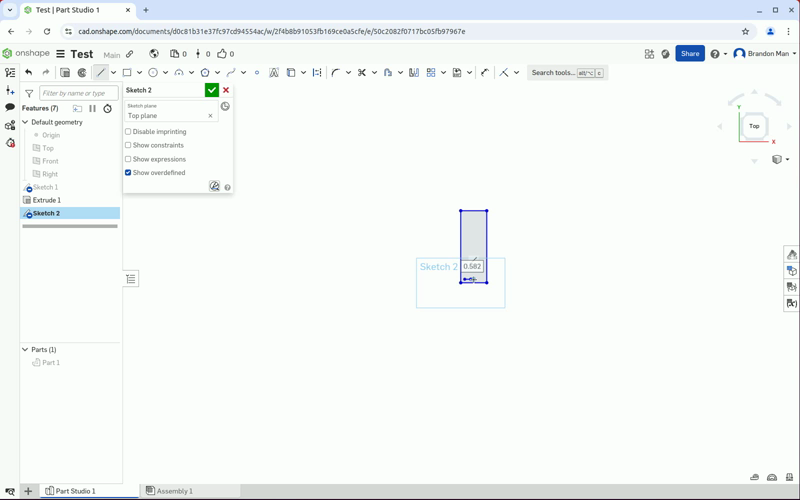
key_up(shift)
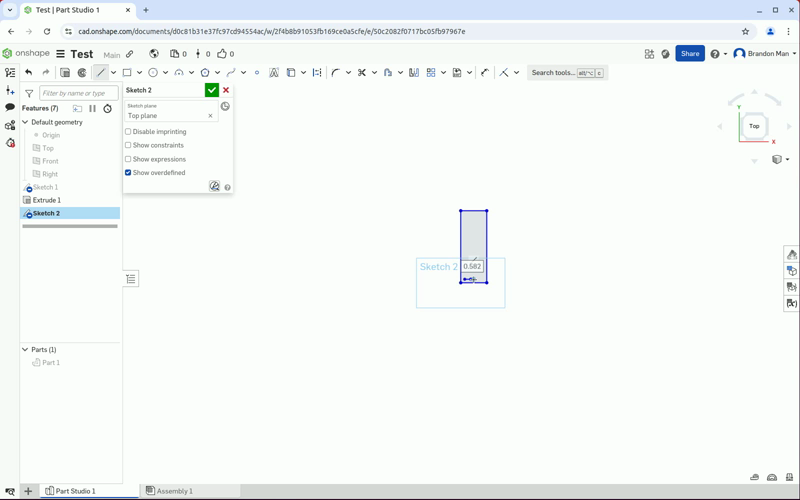
key_down(shift)
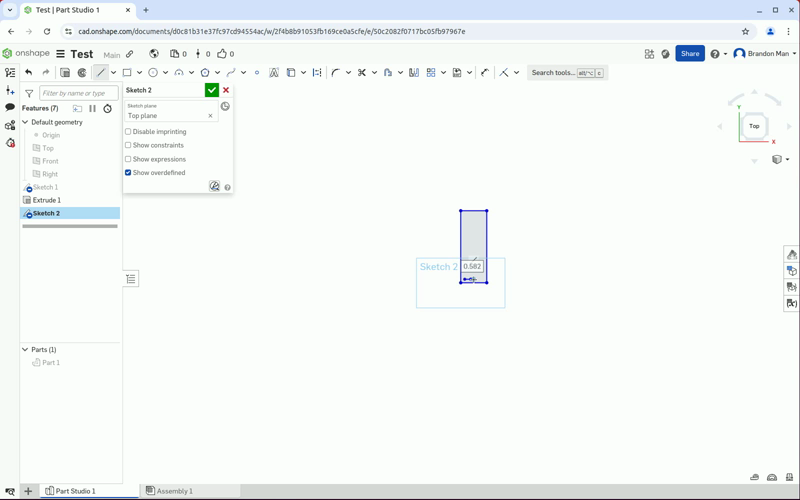
mouse_move(503, 279)
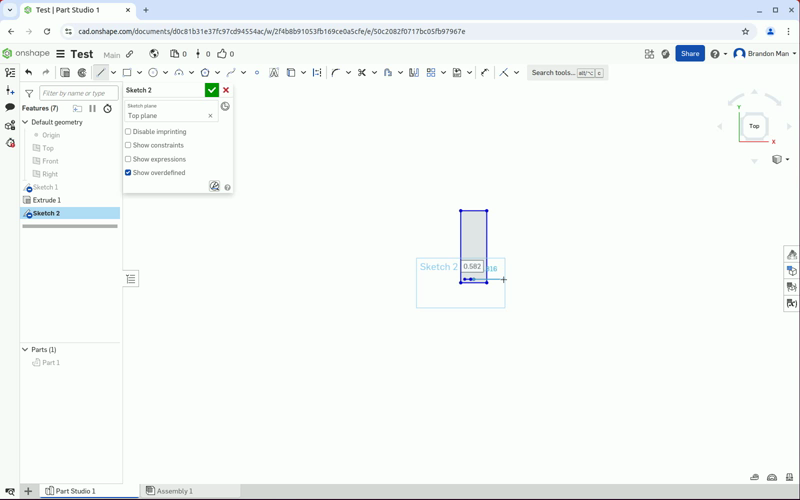
mouse_move(475, 279)
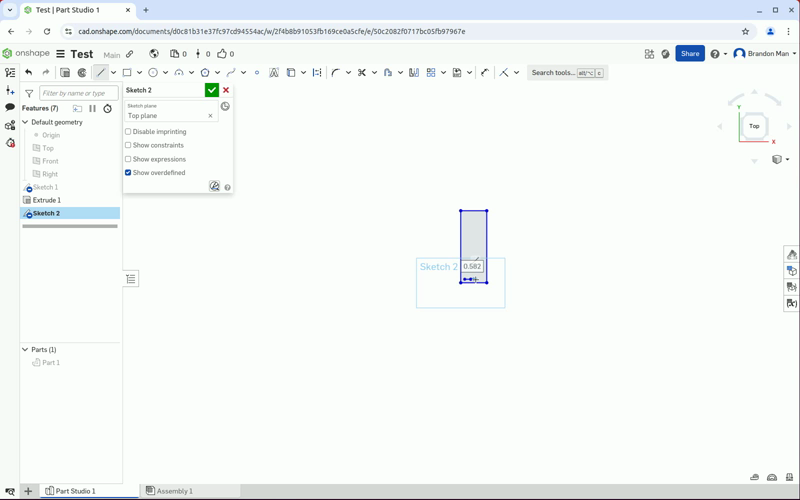
scroll(6)
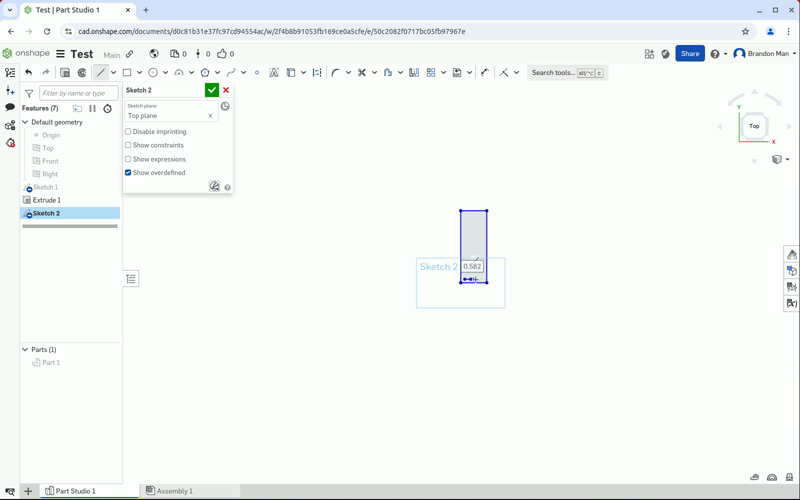
scroll(6)
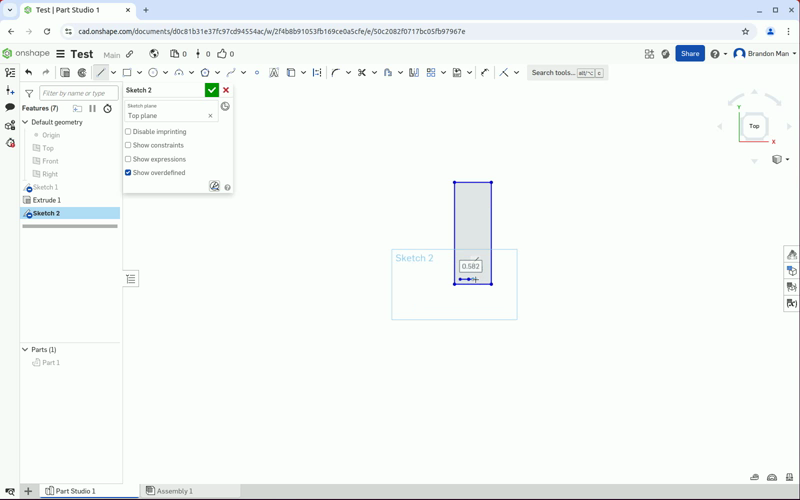
scroll(6)
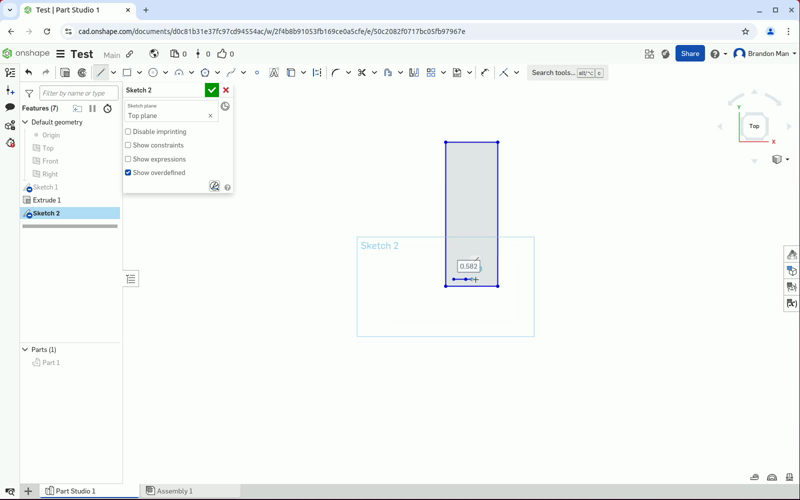
scroll(6)
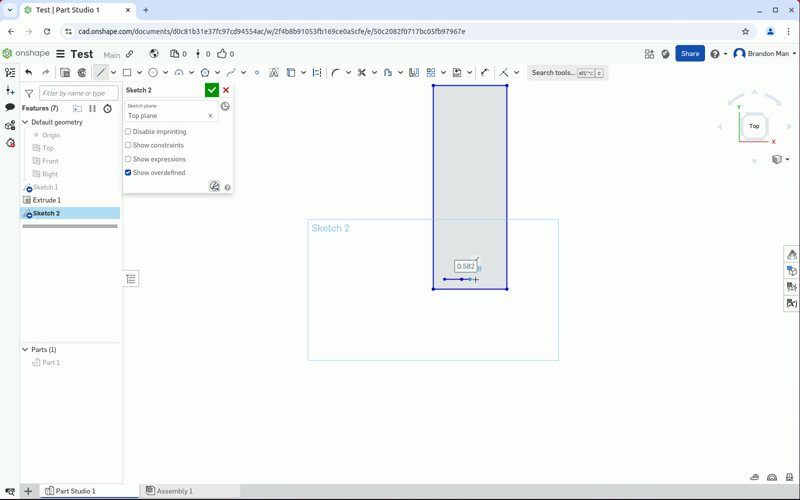
scroll(6)
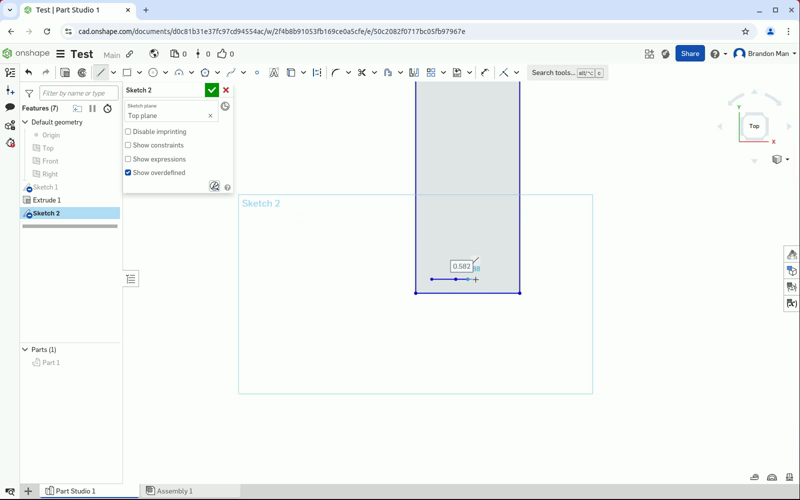
scroll(6)
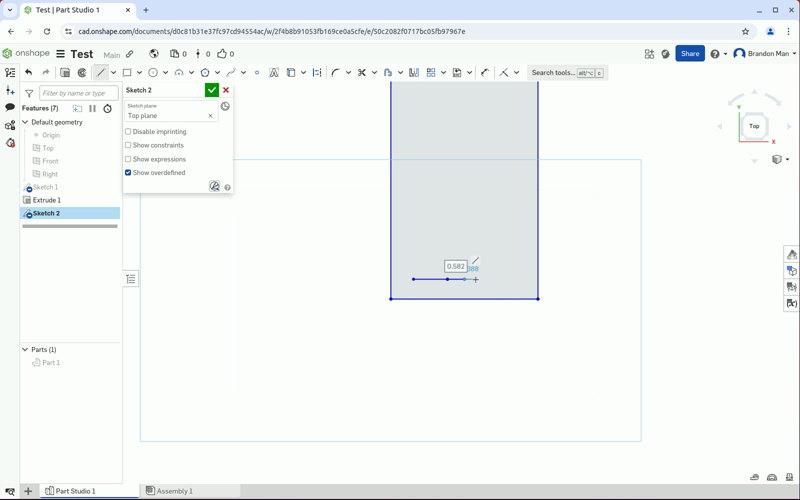
scroll(6)
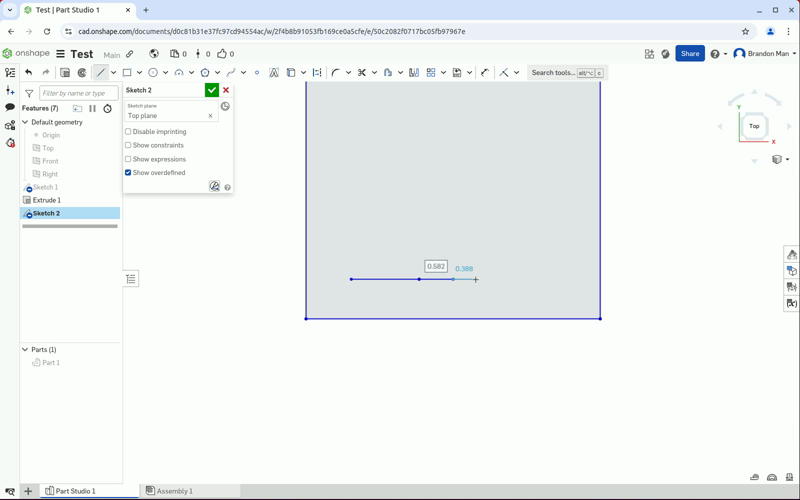
click(475, 279)
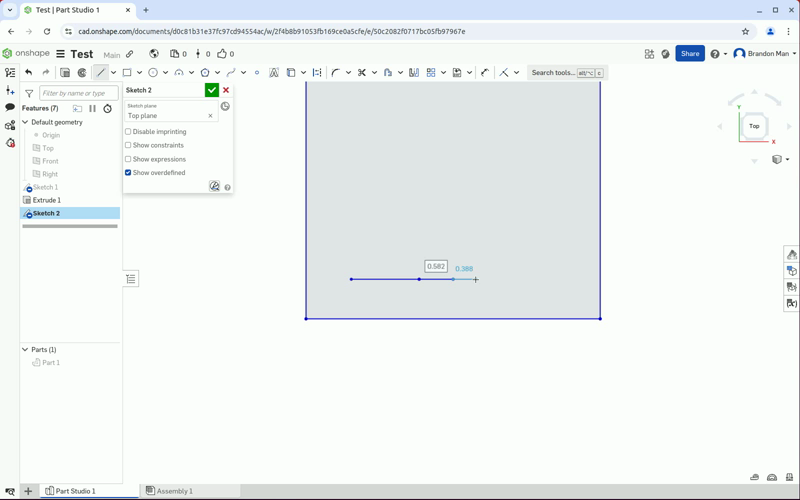
scroll(-6)
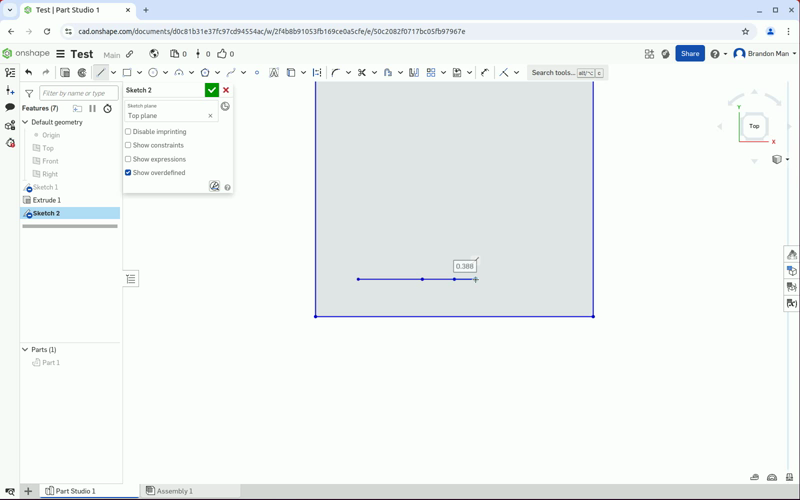
scroll(-6)
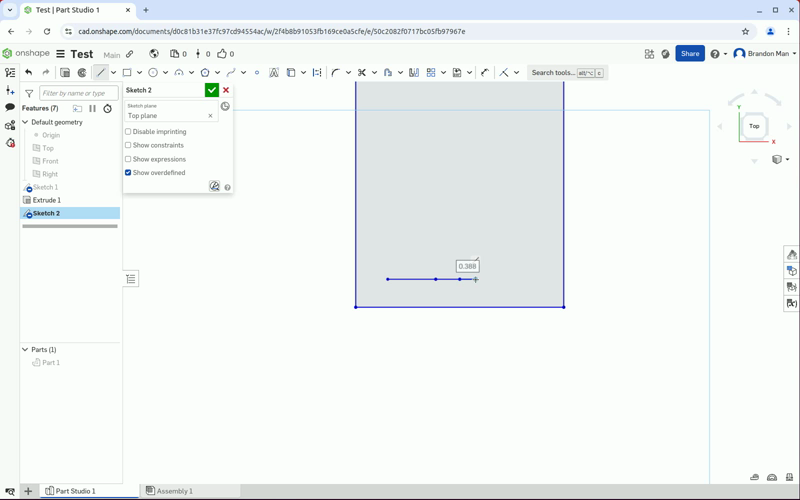
scroll(-6)
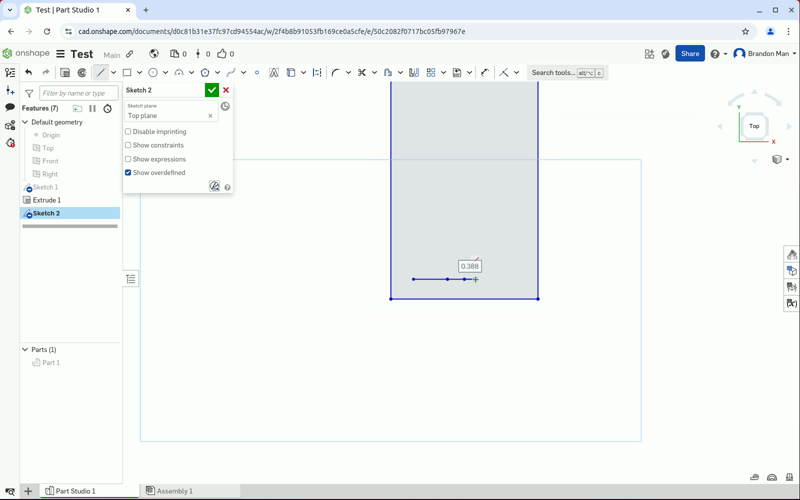
scroll(-6)
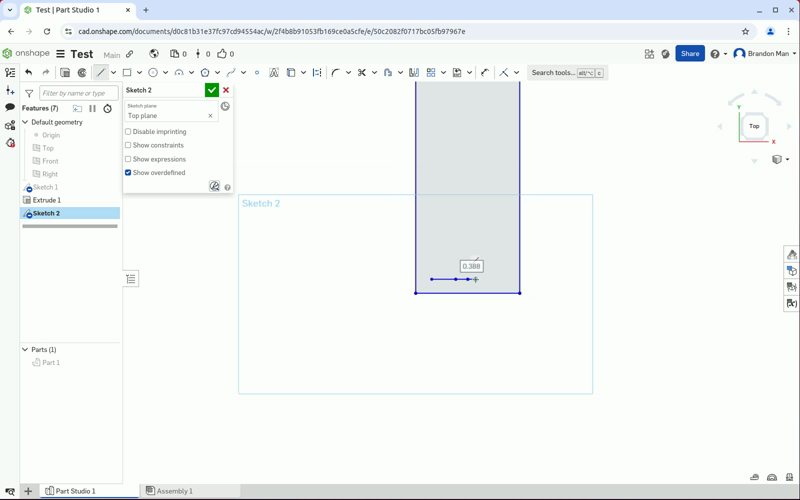
scroll(-6)
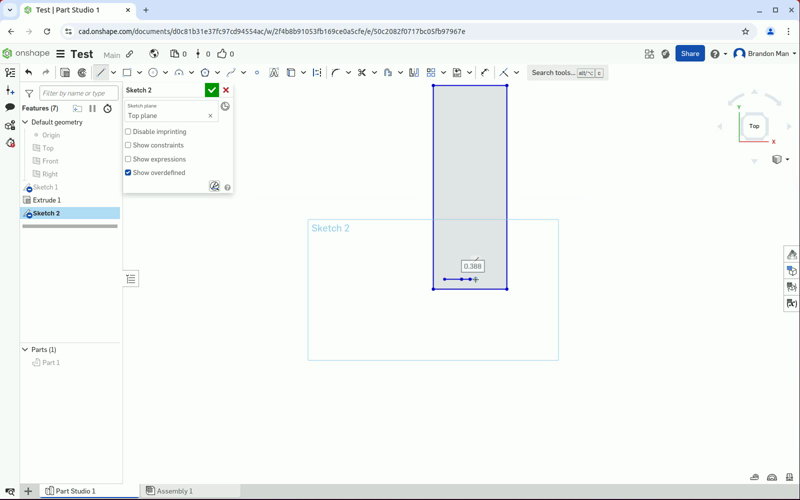
scroll(-6)
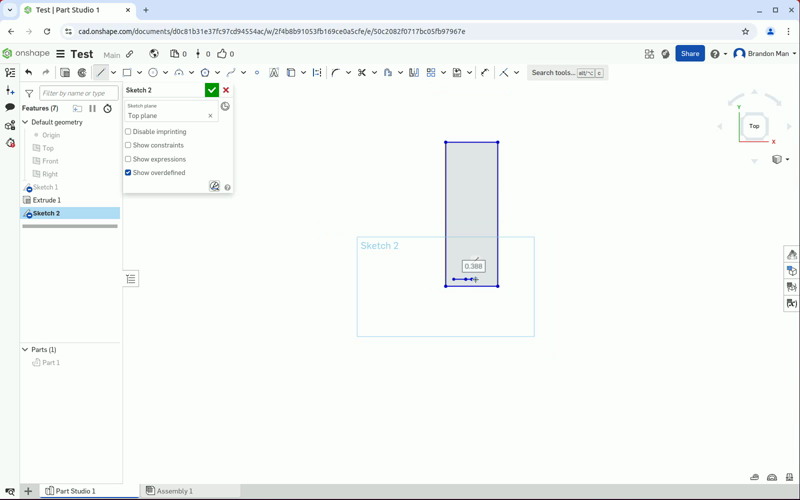
scroll(-6)
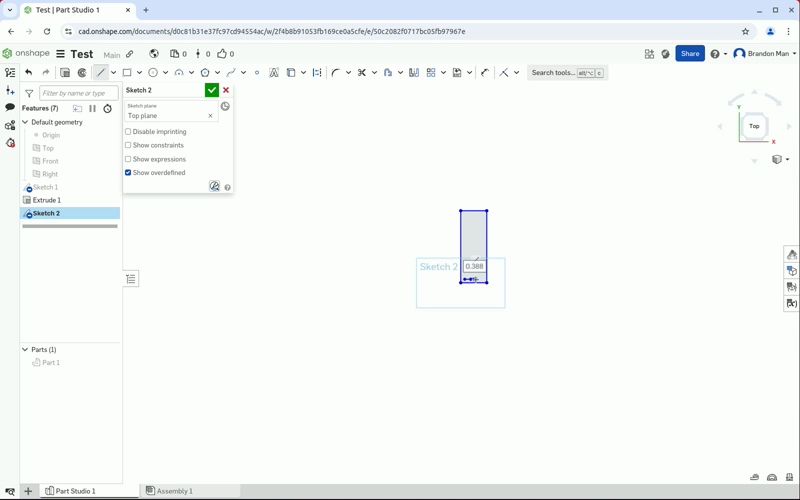
key_up(shift)
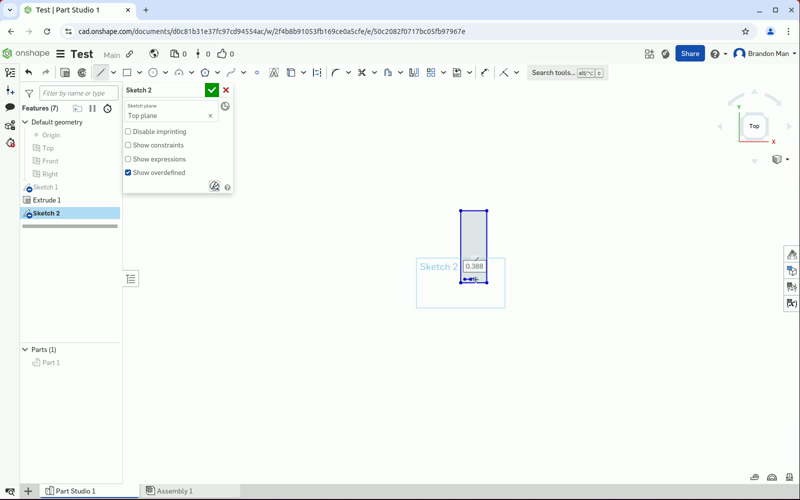
key_down(shift)
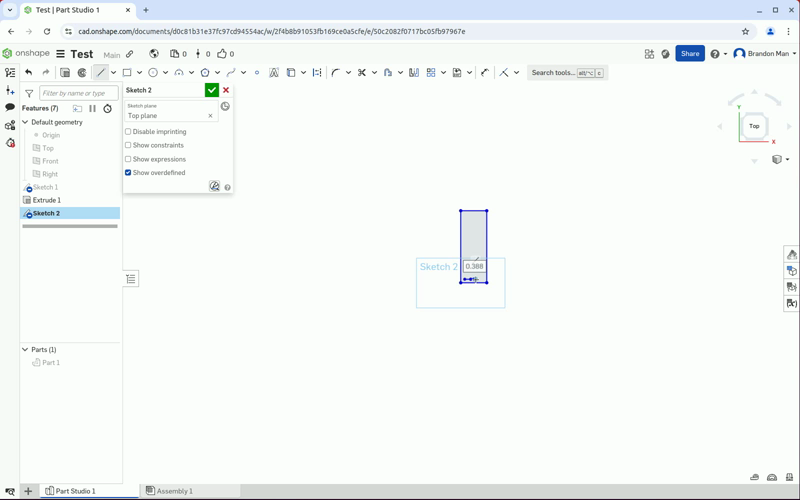
mouse_move(505, 279)
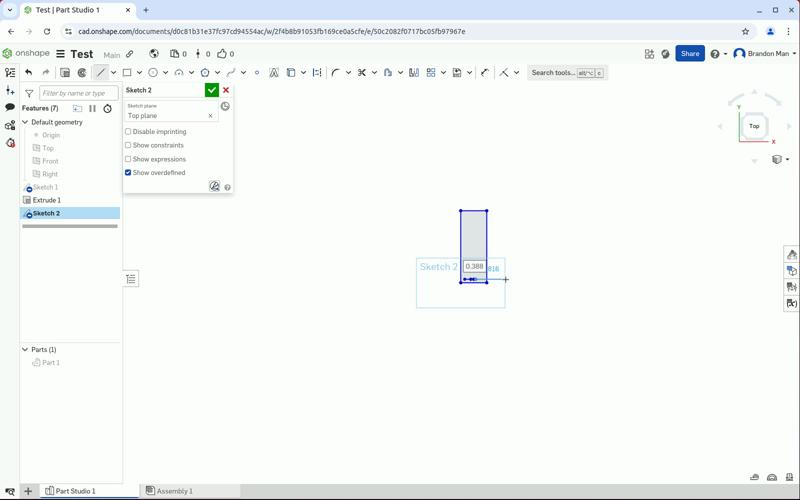
mouse_move(482, 279)
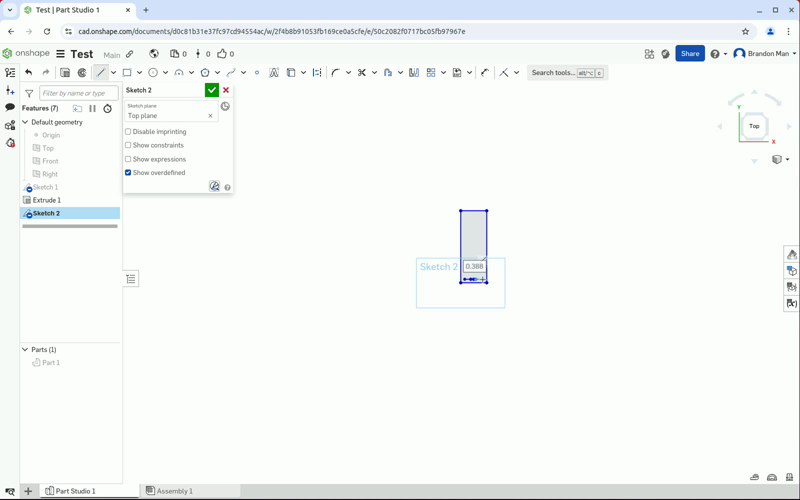
scroll(6)
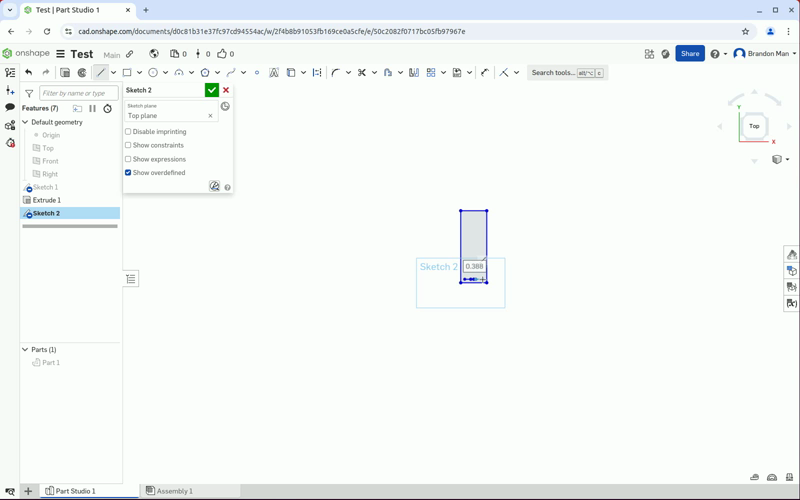
scroll(6)
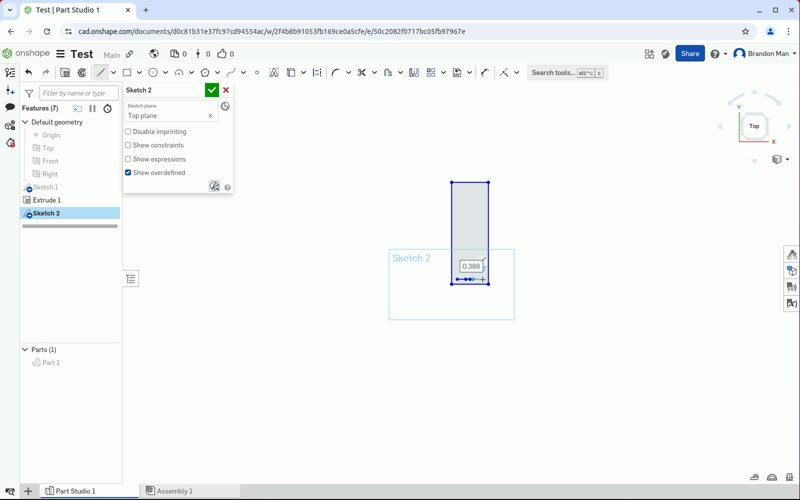
scroll(6)
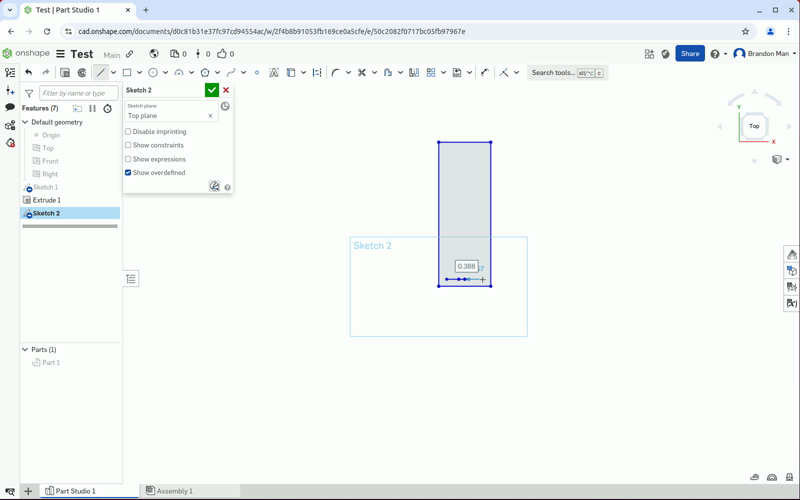
scroll(6)
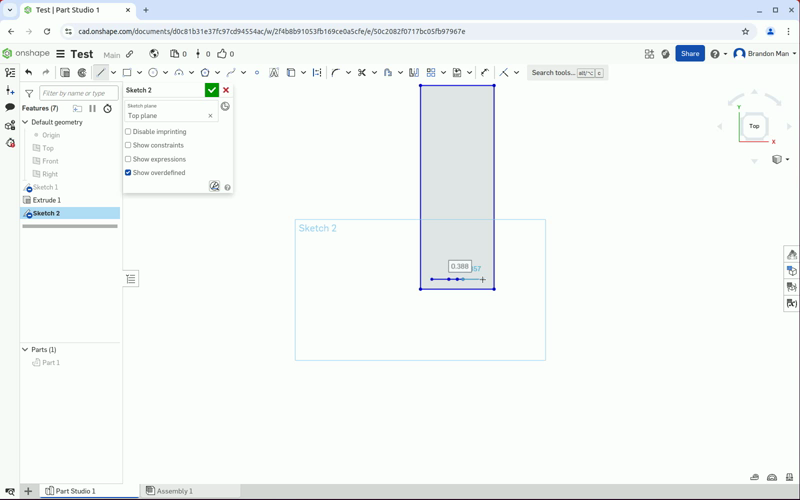
scroll(6)
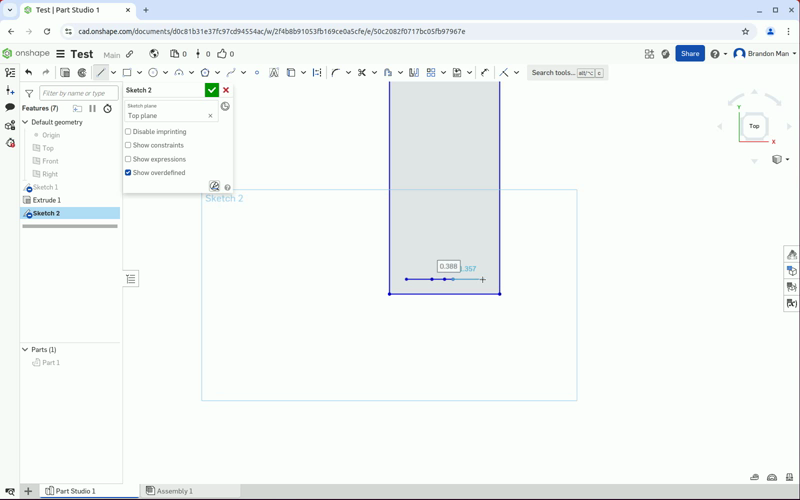
scroll(6)
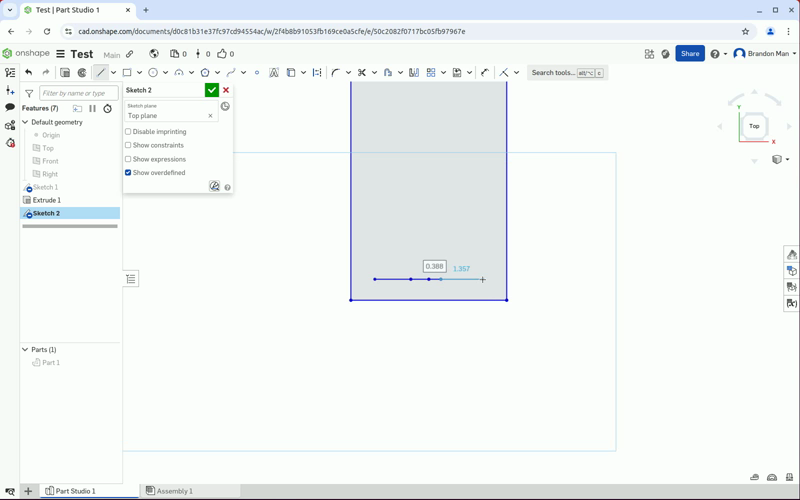
scroll(6)
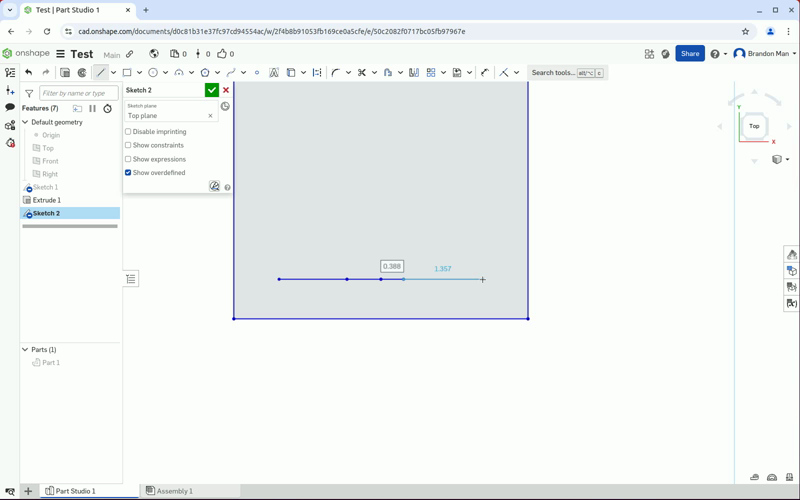
click(482, 279)
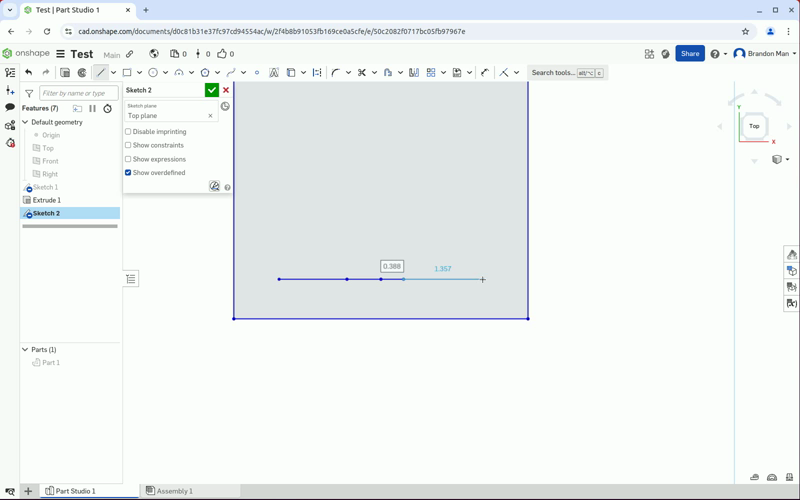
scroll(-6)
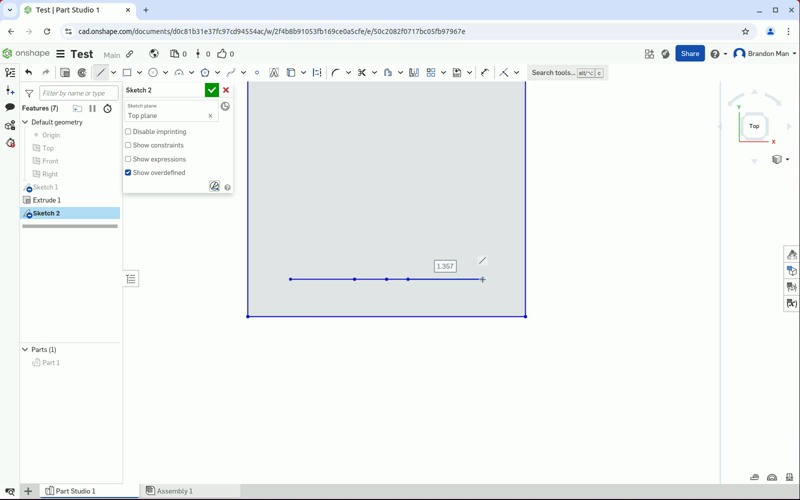
scroll(-6)
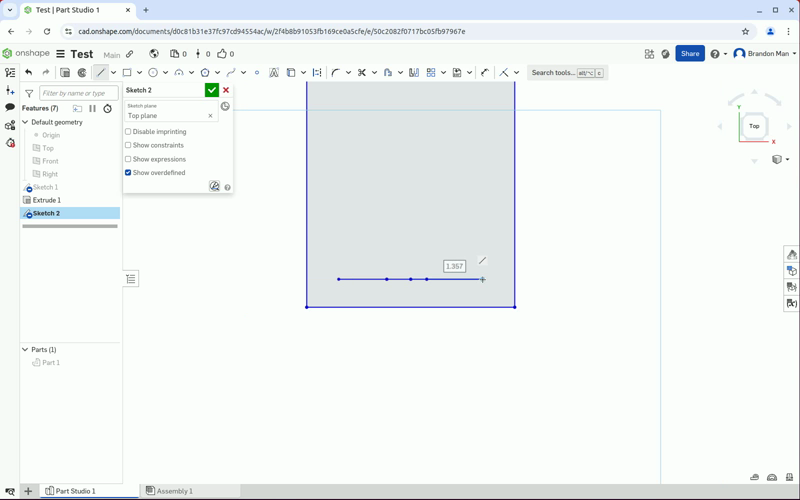
scroll(-6)
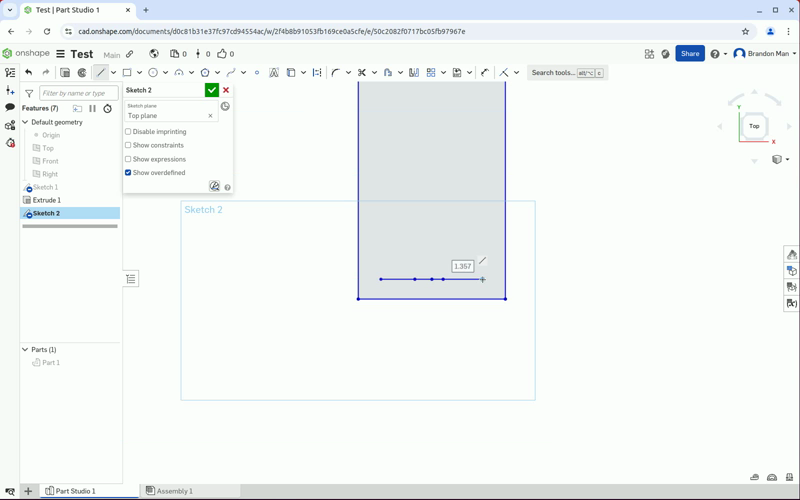
scroll(-6)
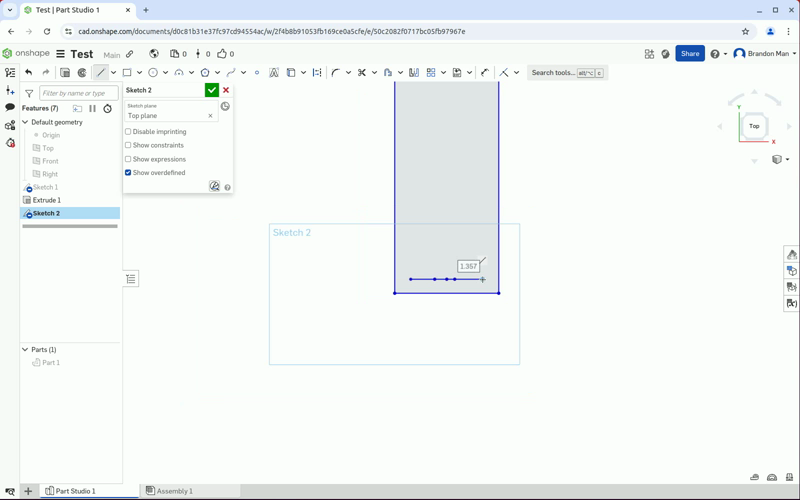
scroll(-6)
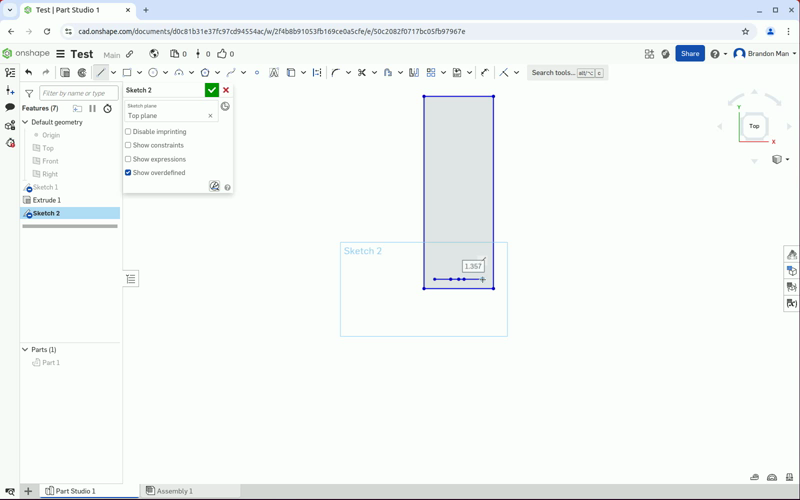
scroll(-6)
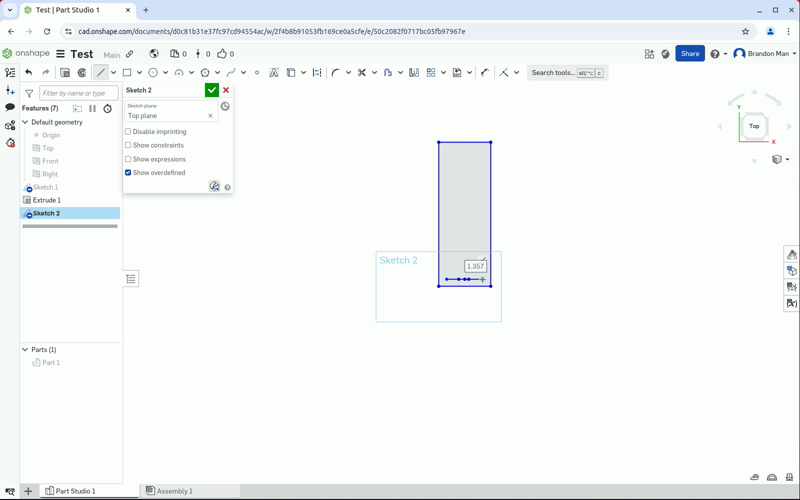
scroll(-6)
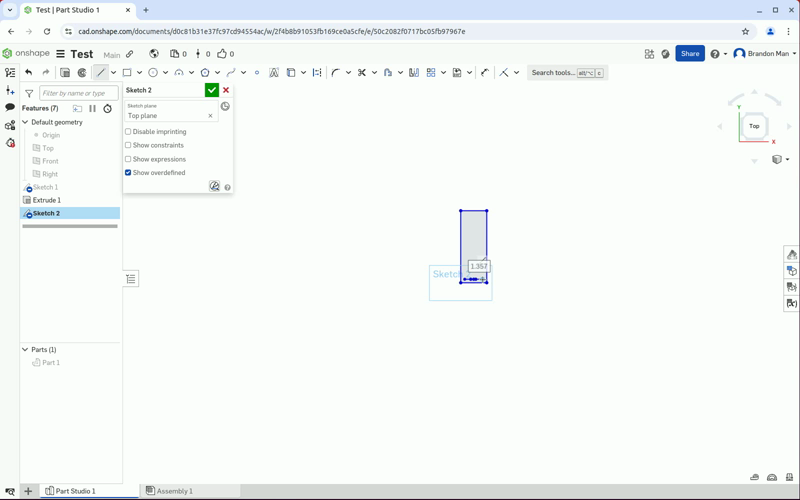
key_up(shift)
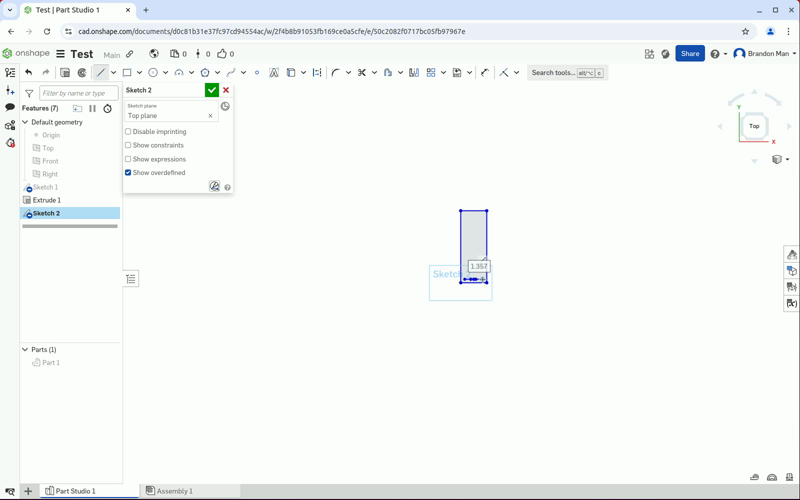
key_down(shift)
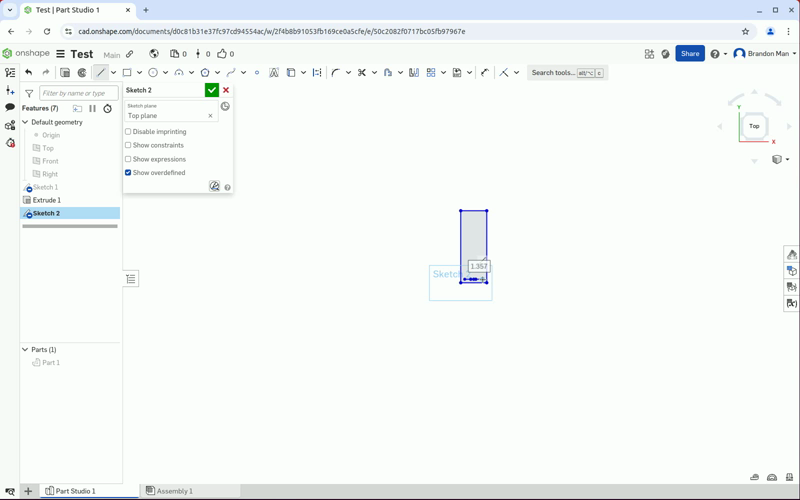
mouse_move(482, 214)
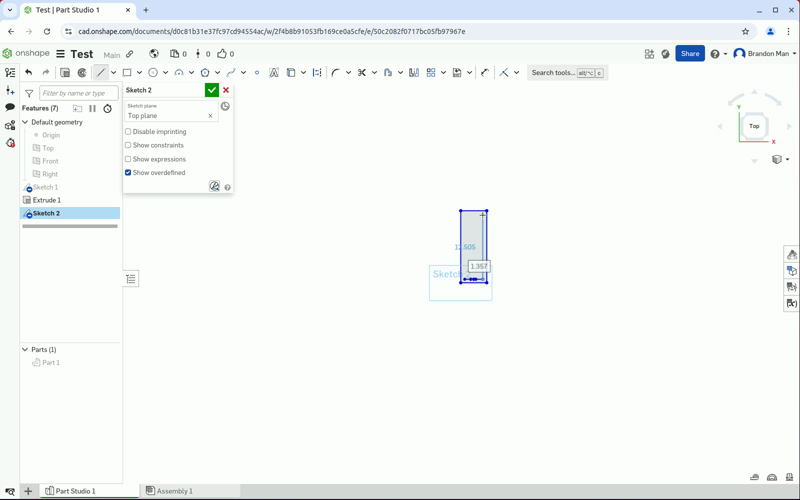
click(482, 214)
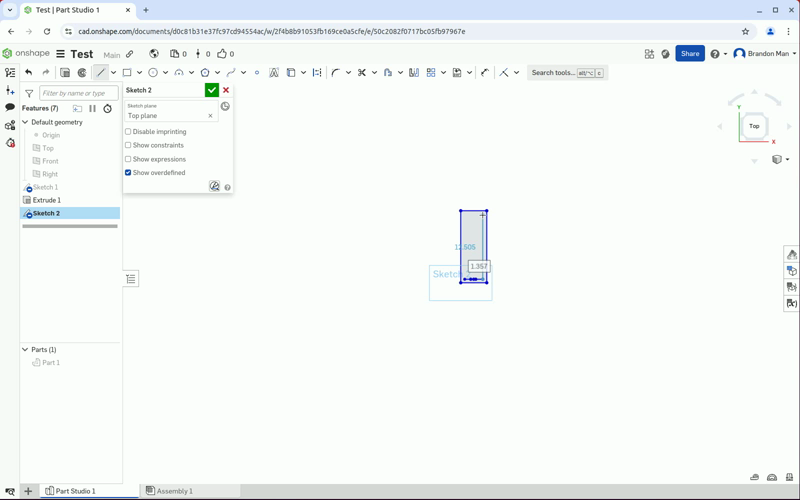
key_up(shift)
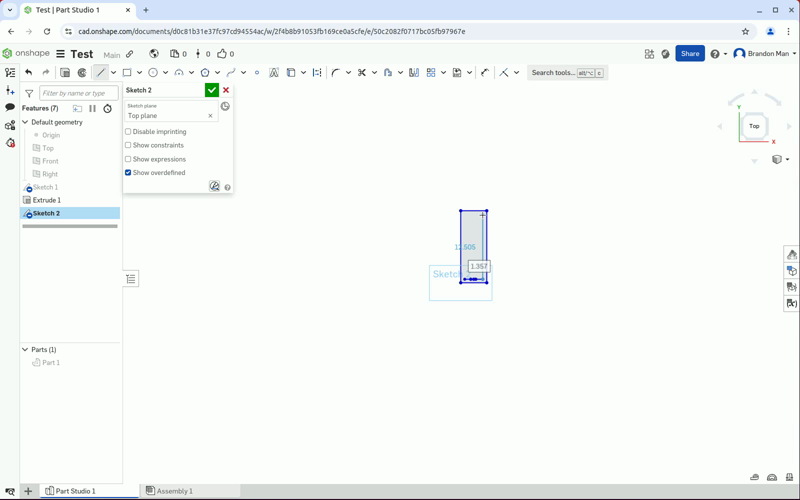
key_down(shift)
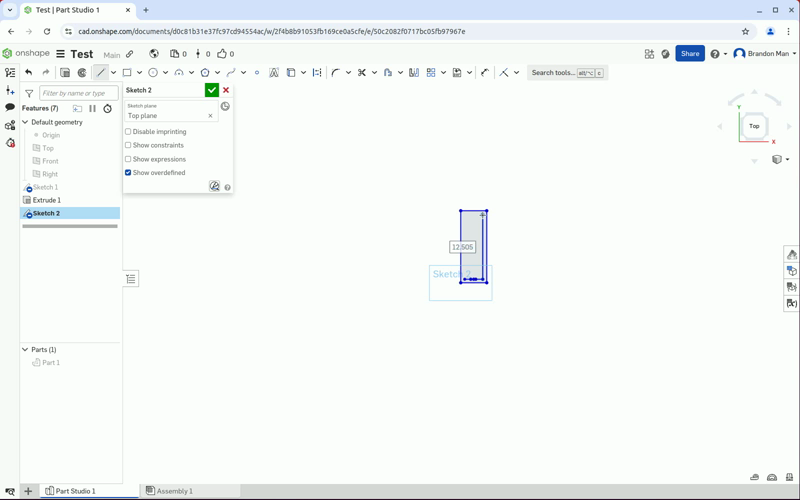
mouse_move(512, 214)
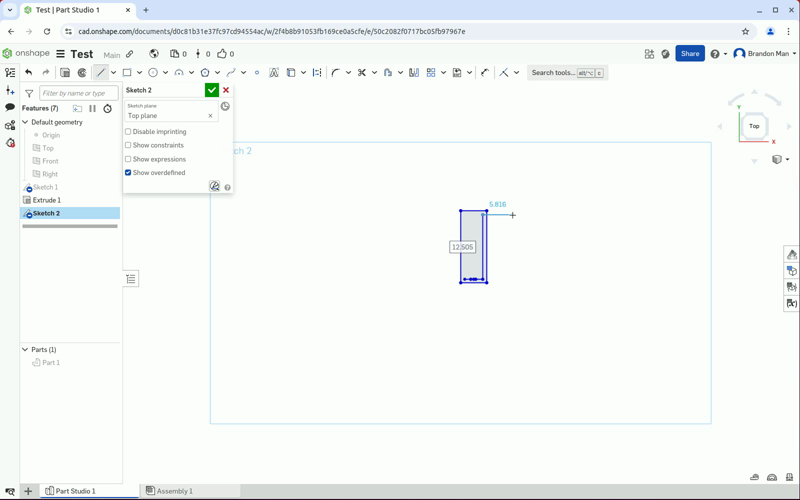
mouse_move(464, 214)
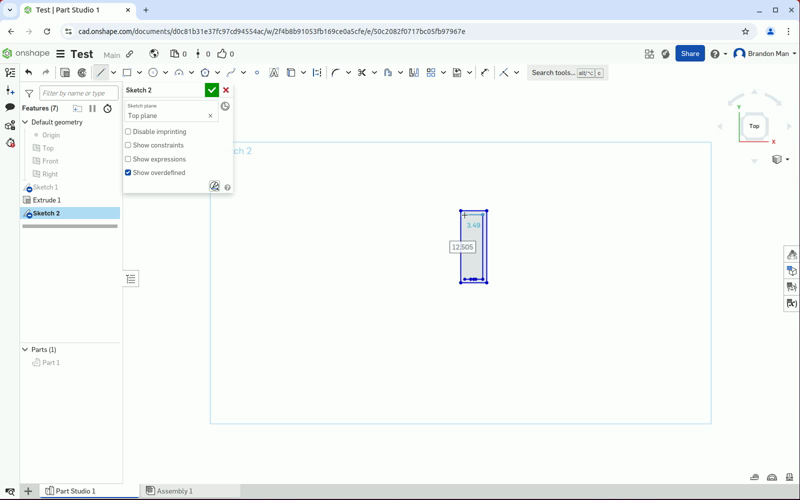
click(464, 214)
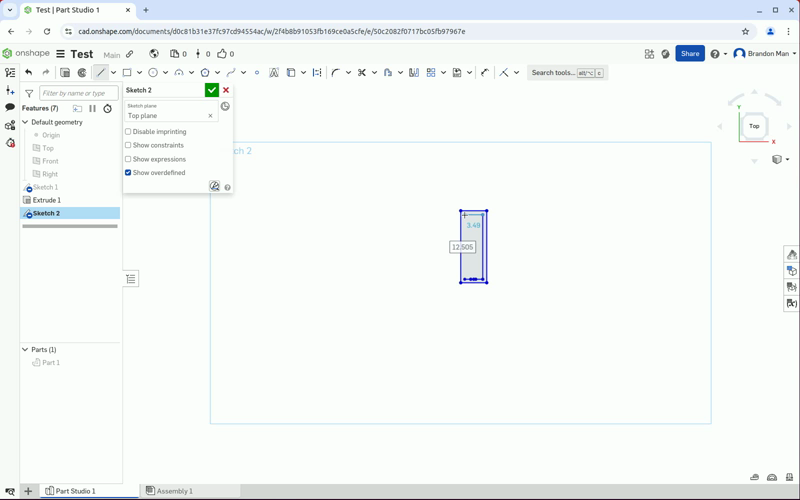
key_up(shift)
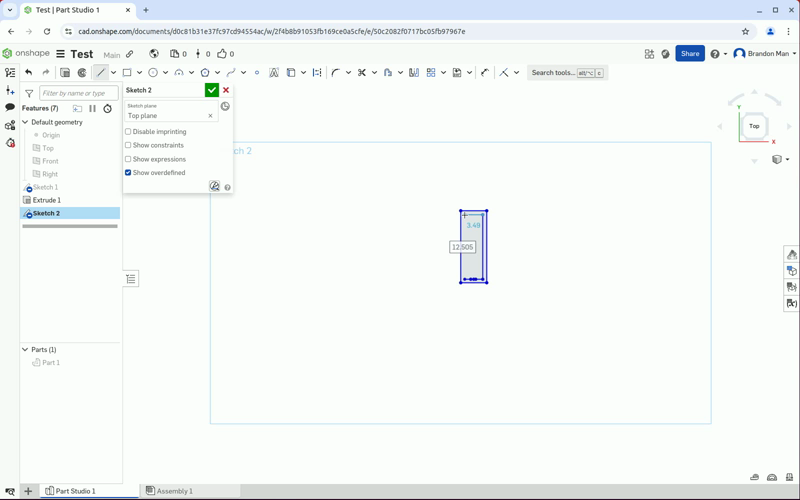
key_down(shift)
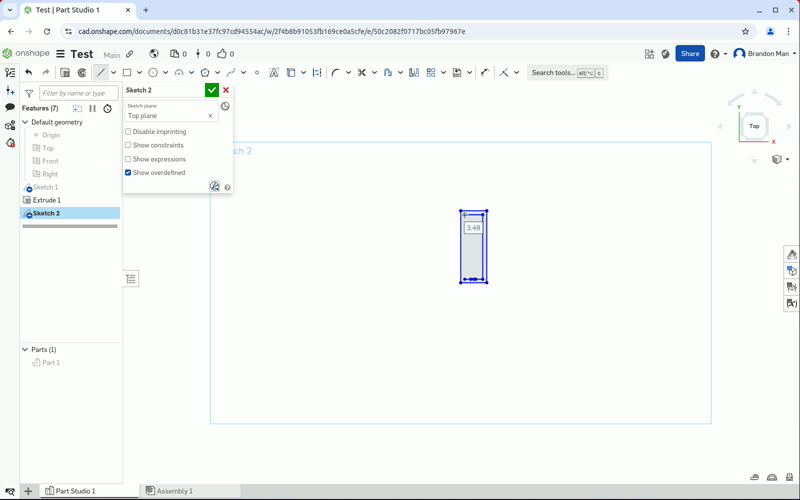
mouse_move(464, 279)
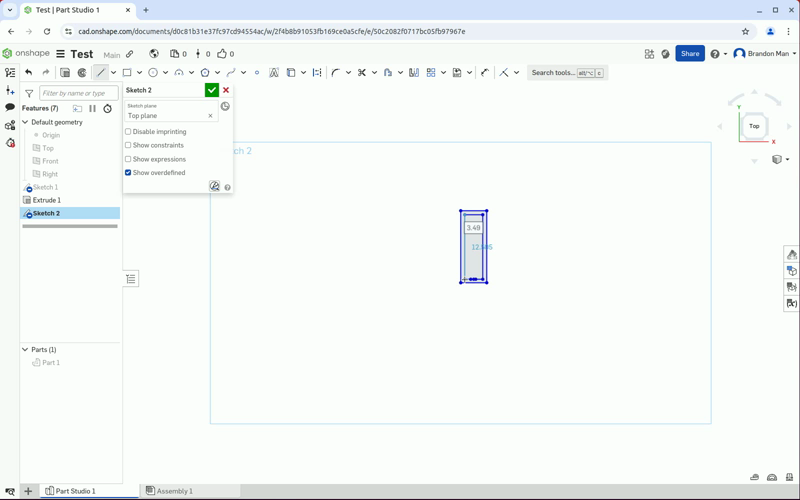
key_up(shift)
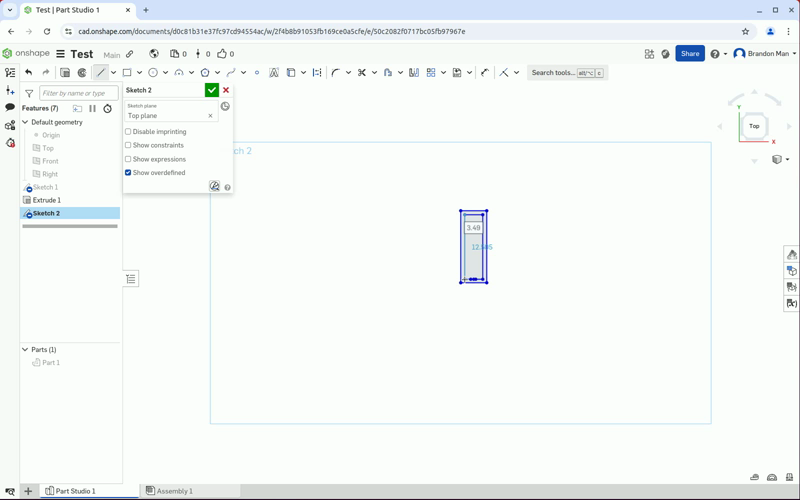
click(464, 279)
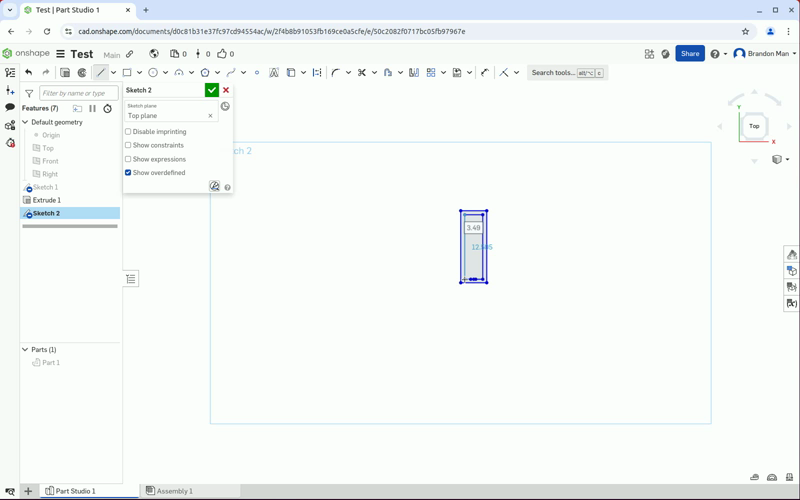
key(esc)
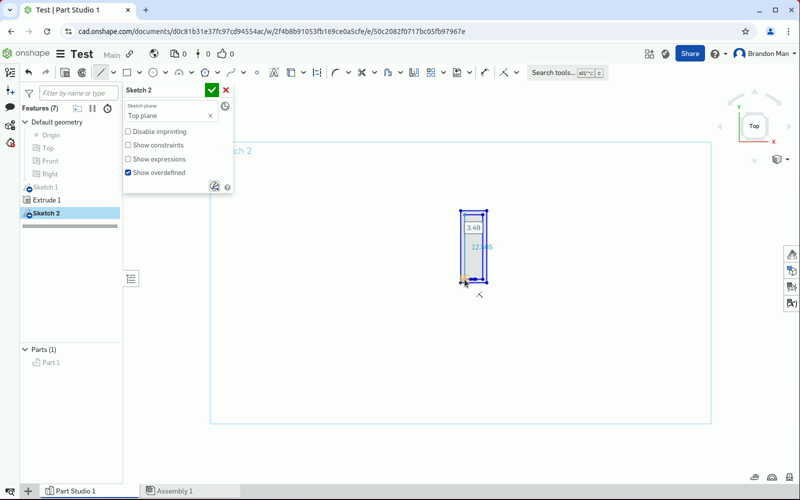
mouse_move(478, 280)
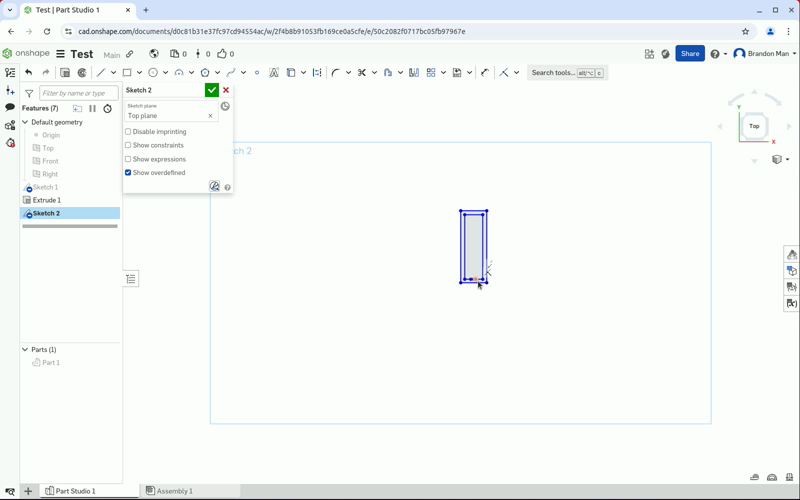
scroll(6)
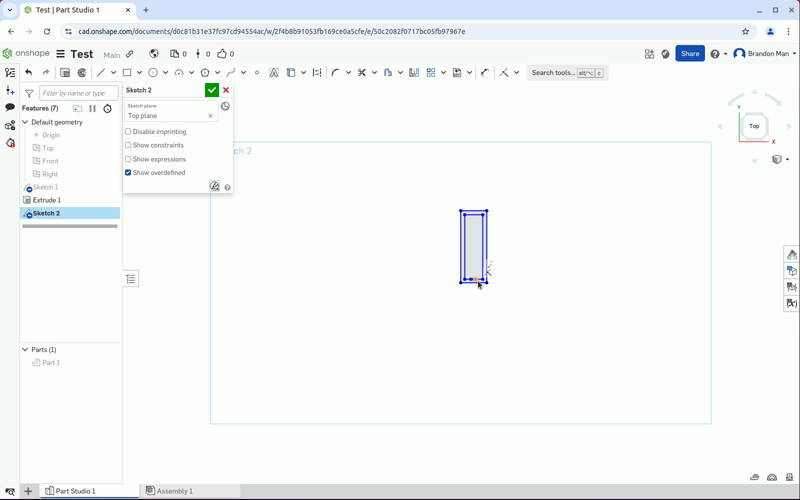
scroll(6)
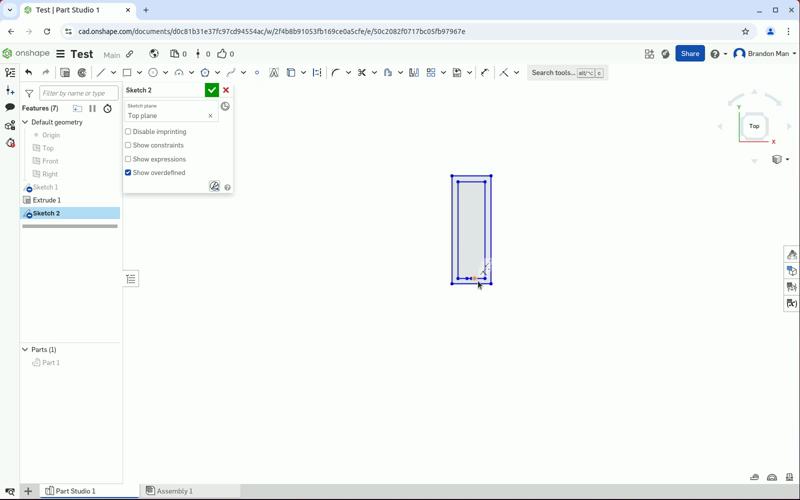
scroll(6)
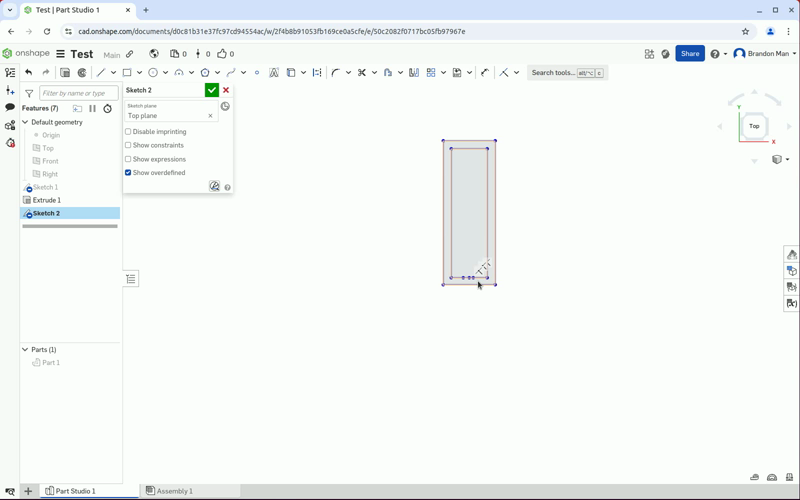
scroll(6)
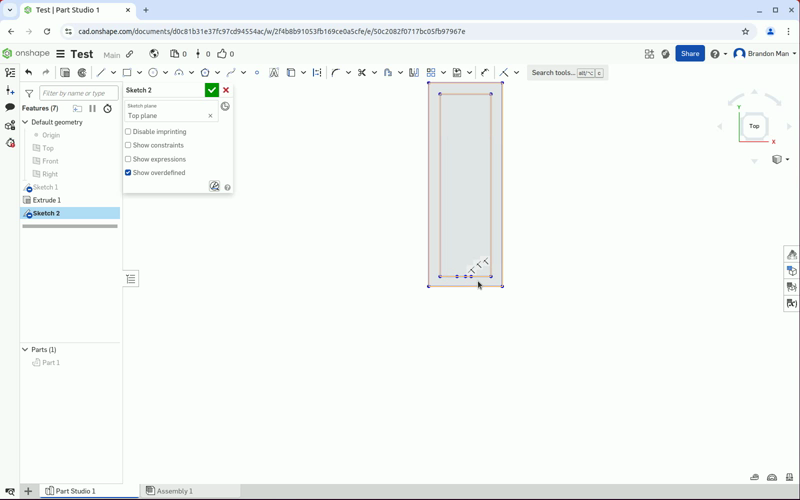
scroll(6)
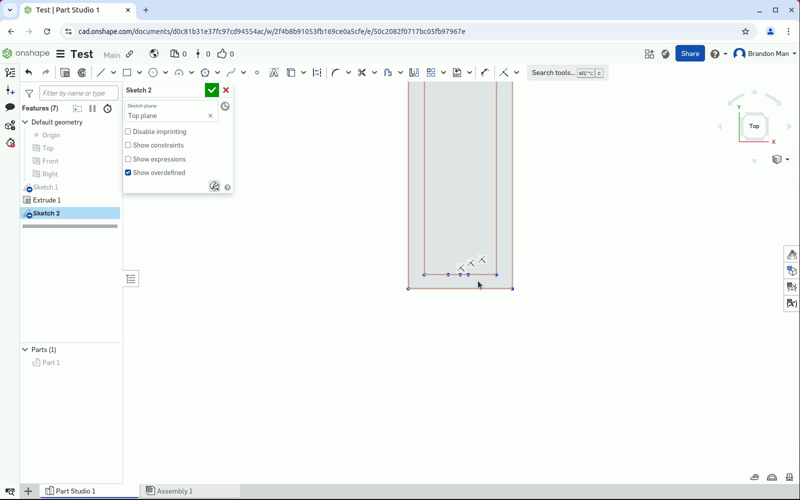
scroll(6)
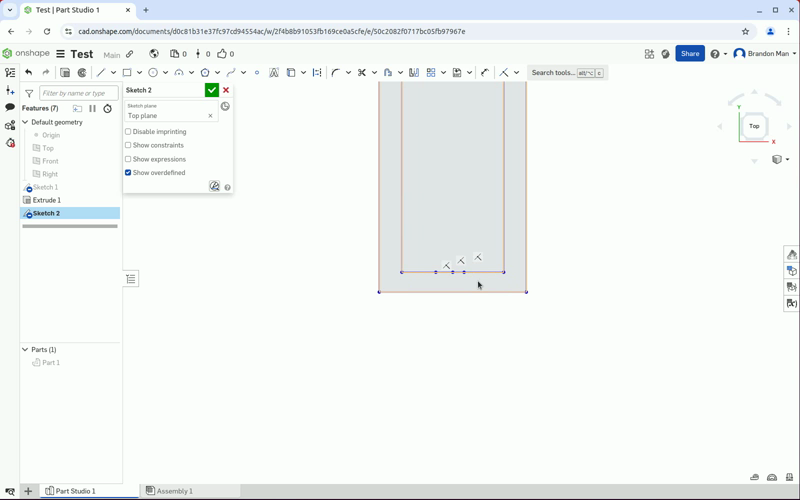
scroll(6)
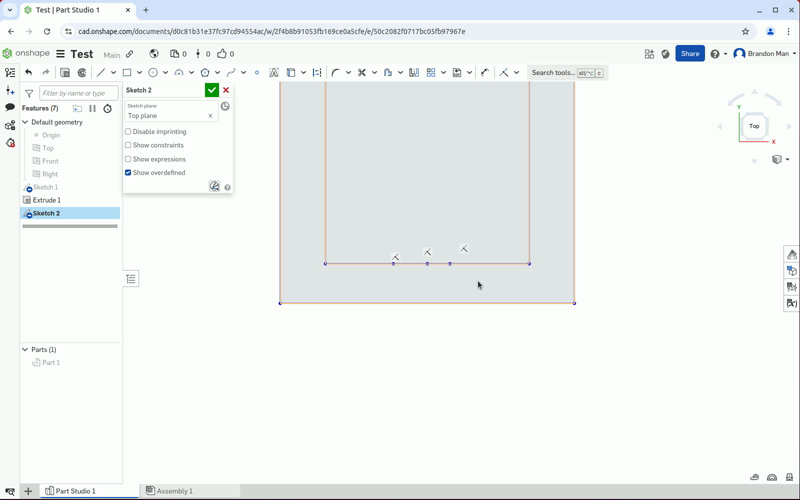
click(478, 280)
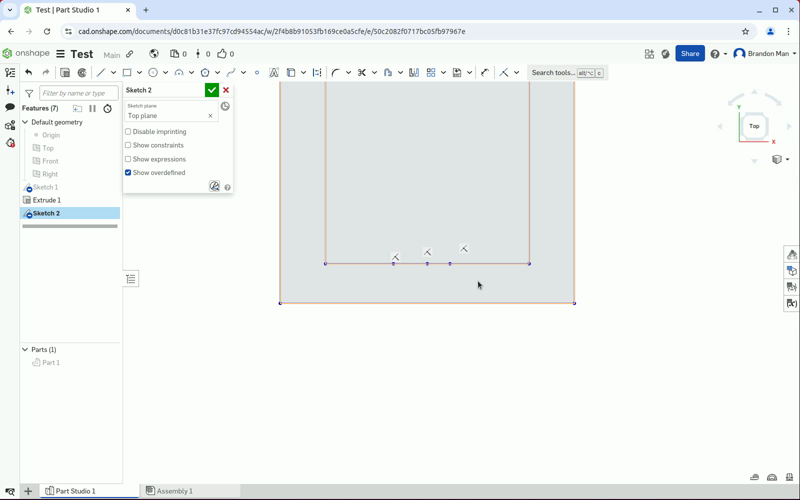
scroll(-6)
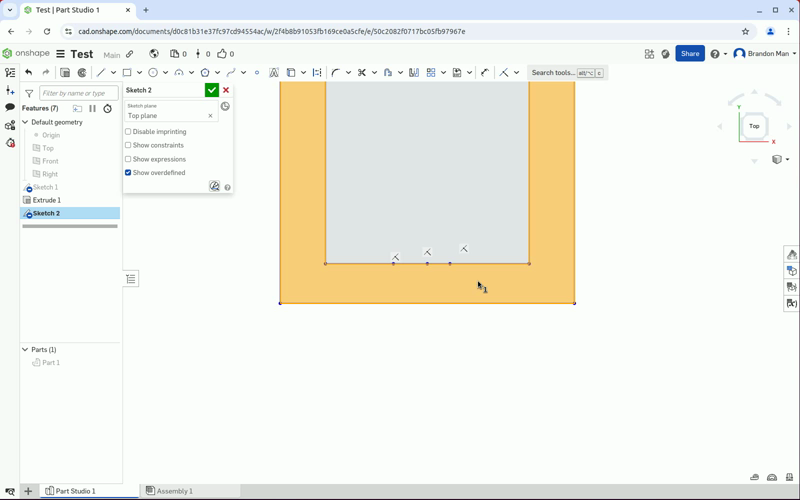
scroll(-6)
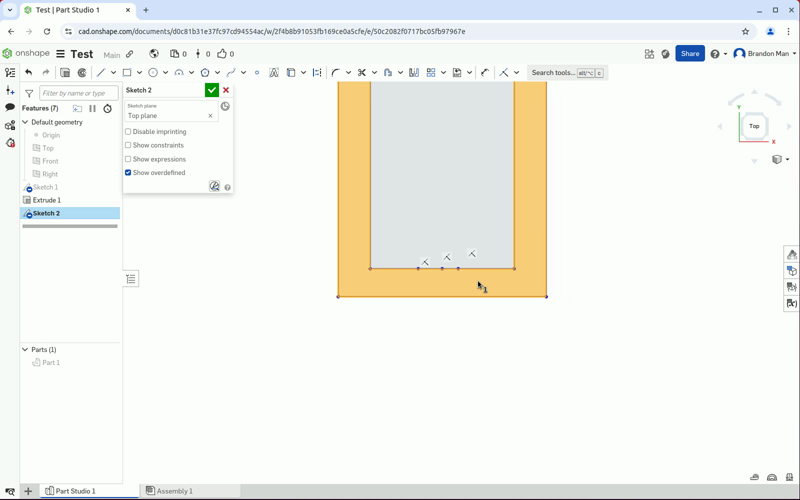
scroll(-6)
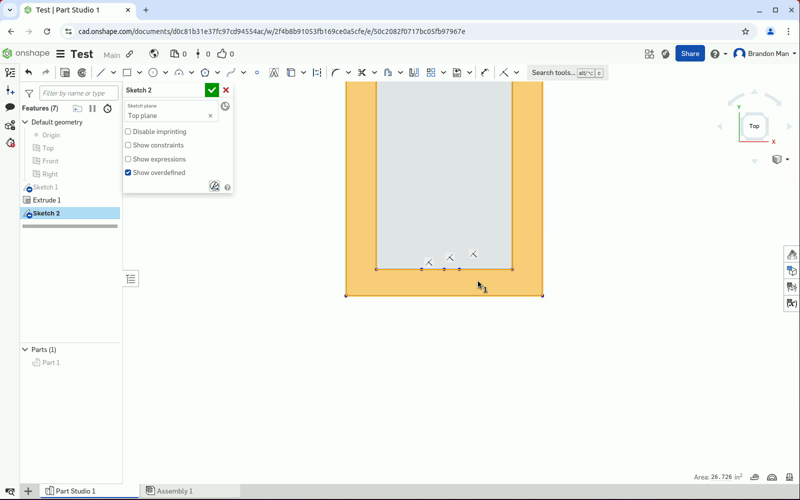
scroll(-6)
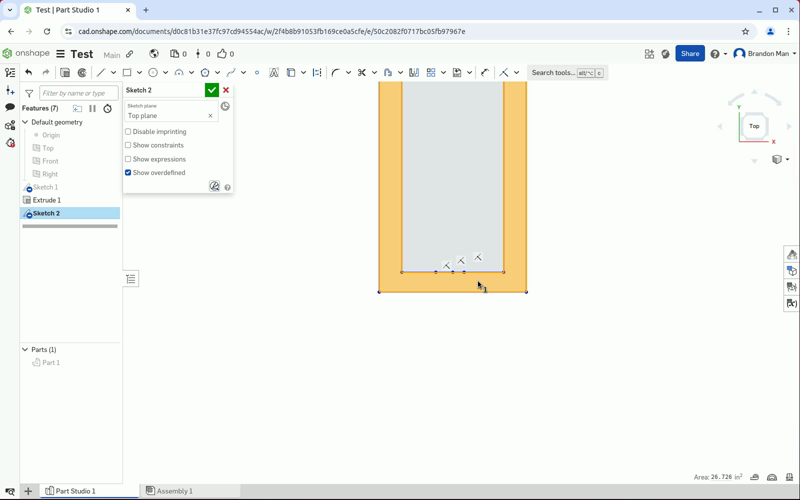
scroll(-6)
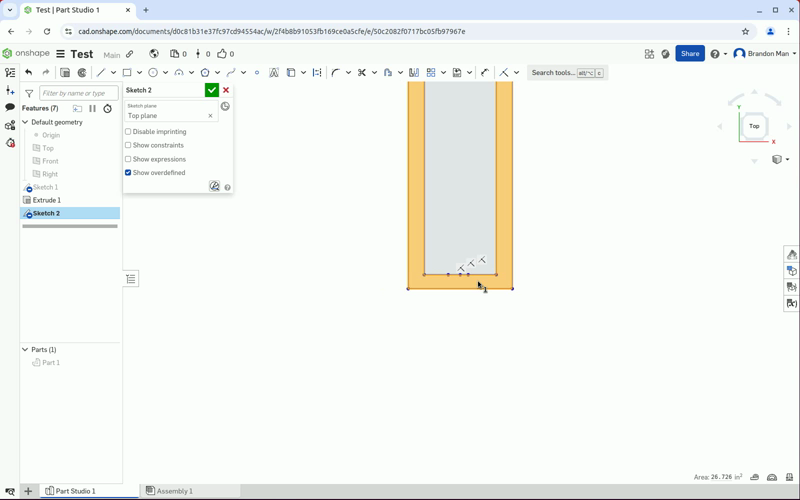
scroll(-6)
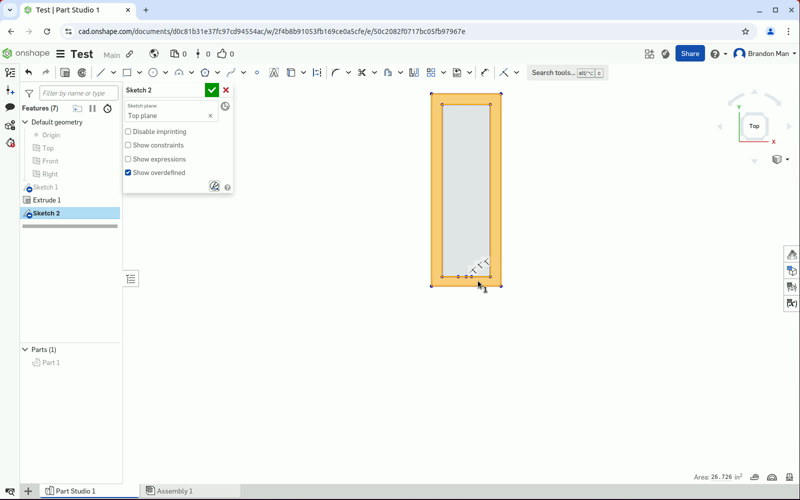
scroll(-6)
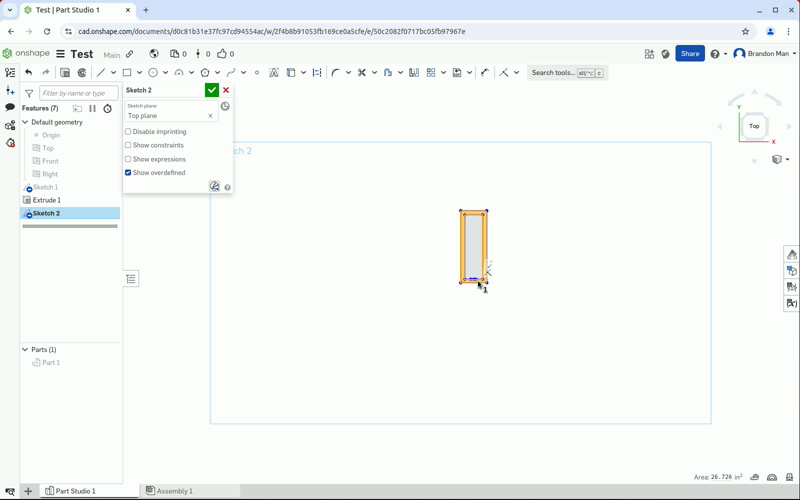
mouse_move(73, 352)
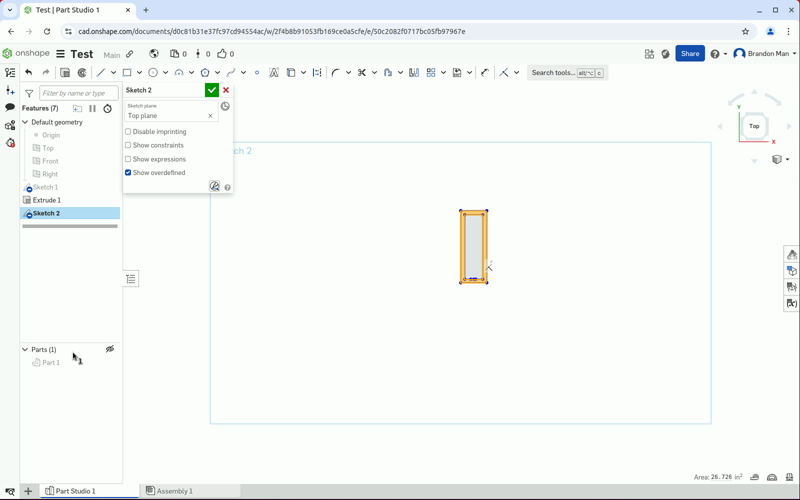
key(shift+y)
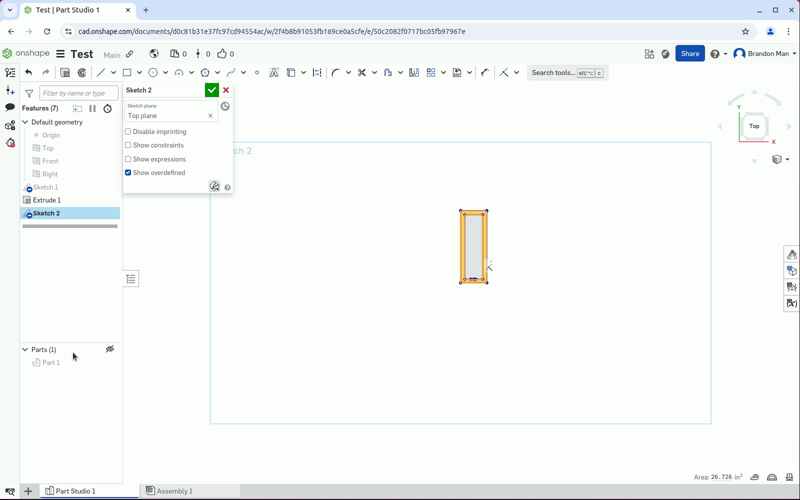
key(shift+e)
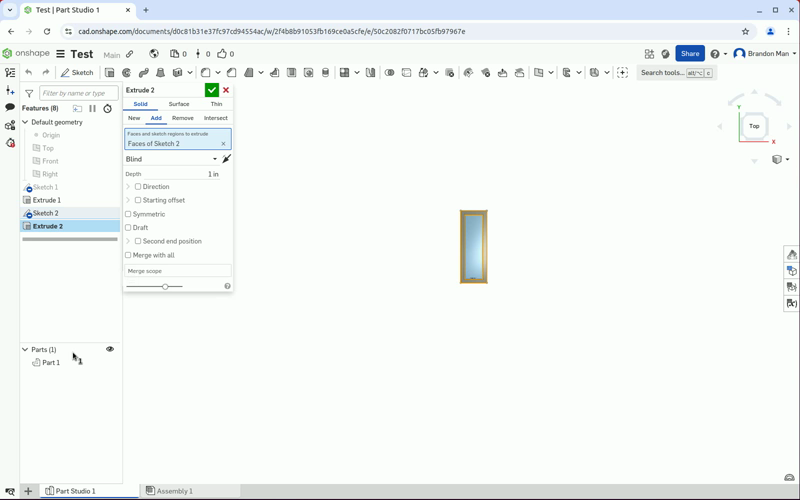
mouse_move(143, 106)
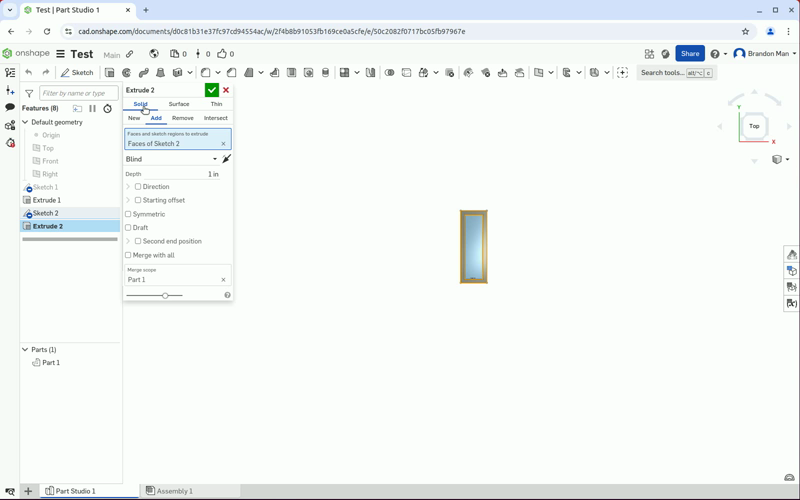
click(143, 106)
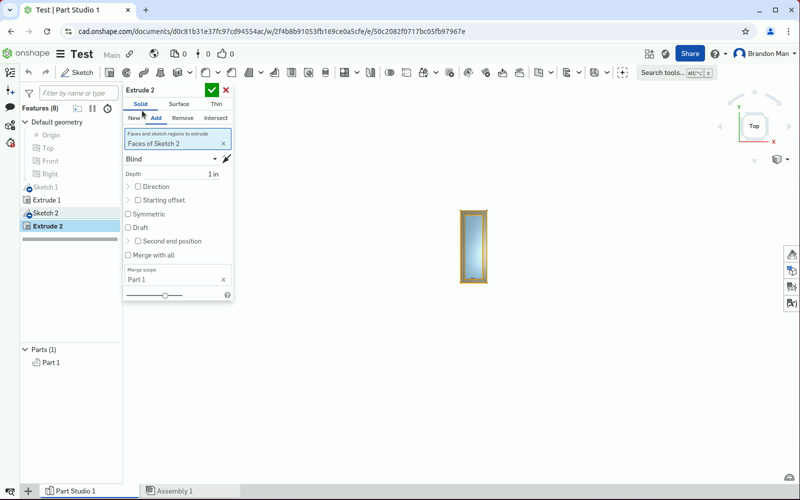
mouse_move(137, 120)
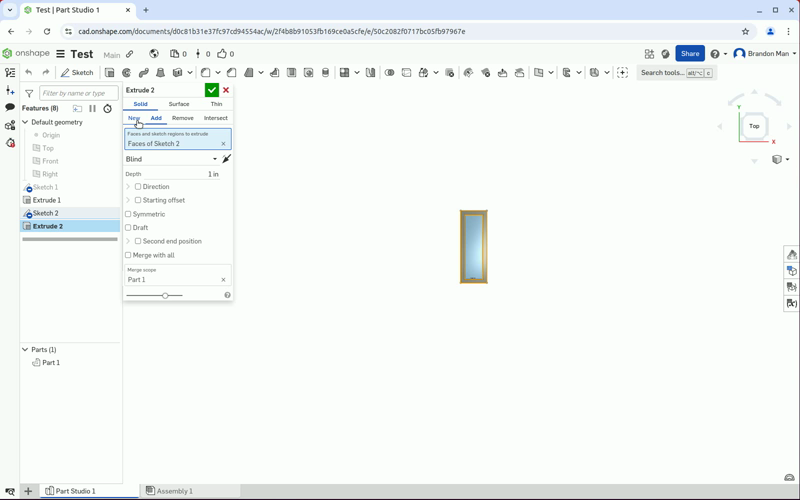
click(137, 120)
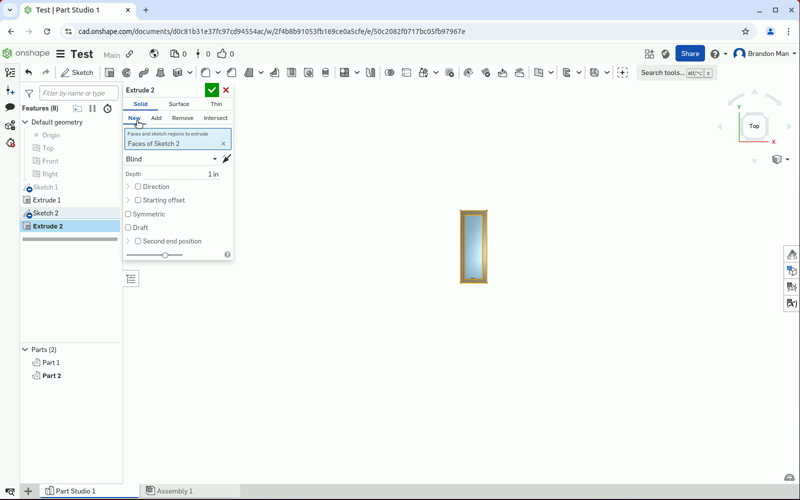
key(tab, 4)
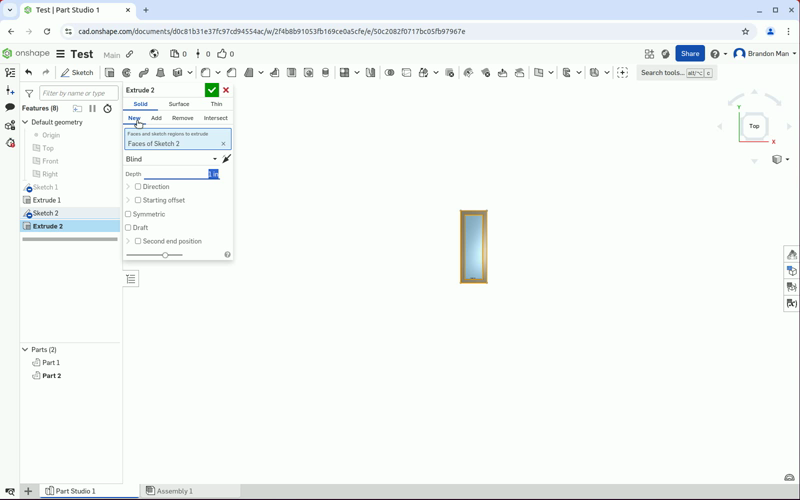
text(5.536)
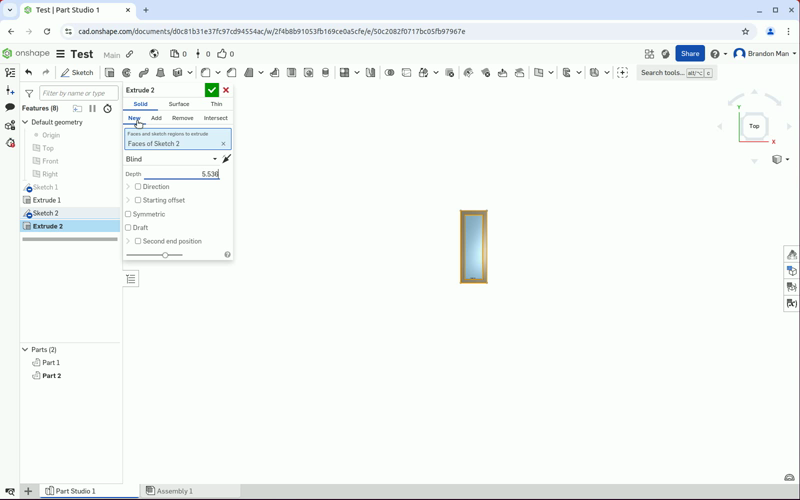
key(enter)
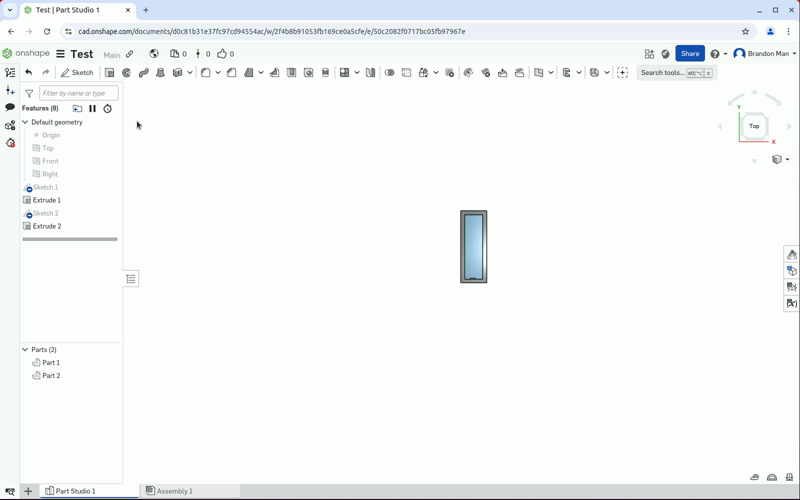
key(shift+h)
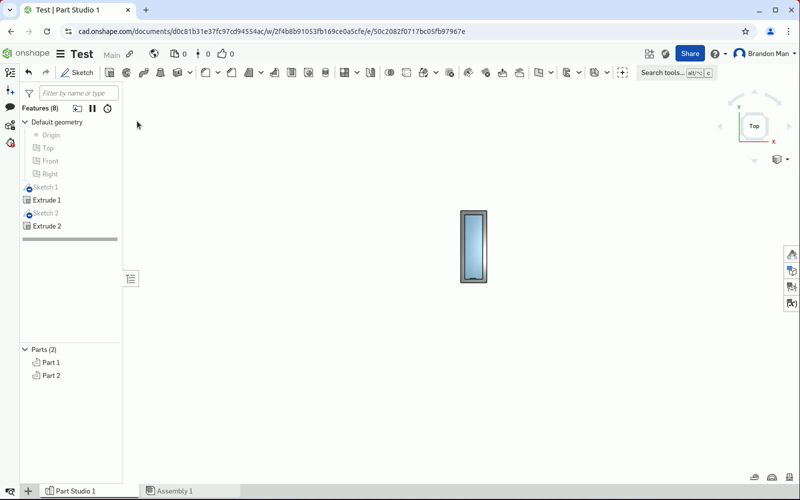
key(shift+h)
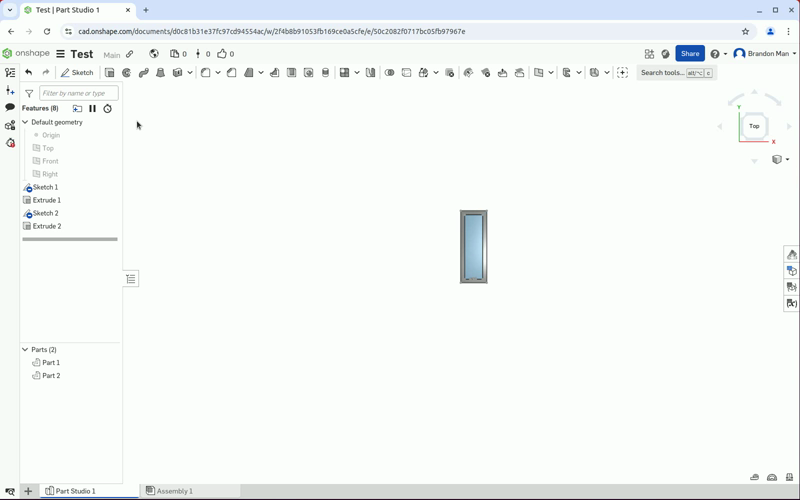
key(shift+7)
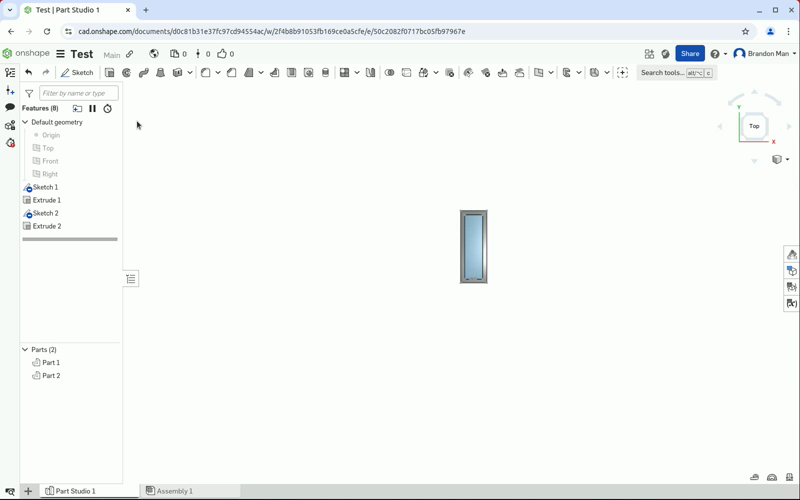
key(up, 3)
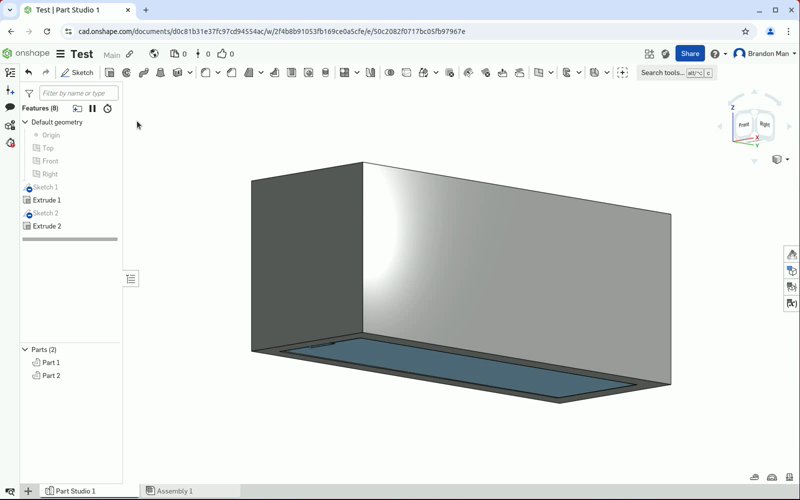
key(left, 3)
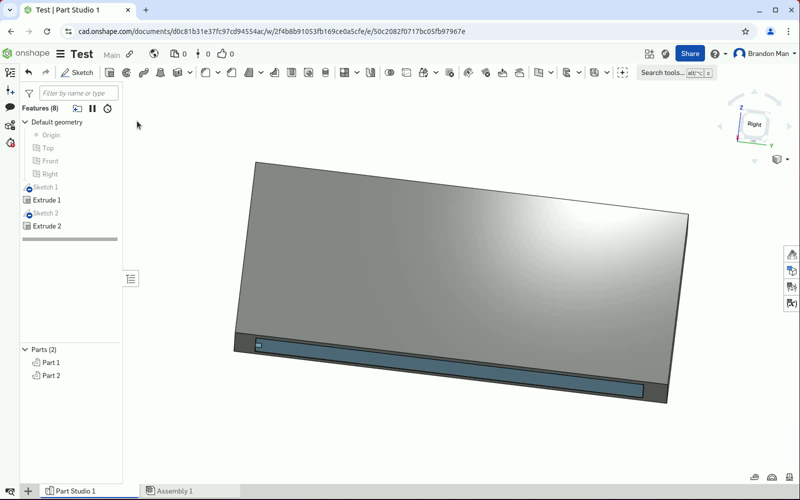
key(right, 3)
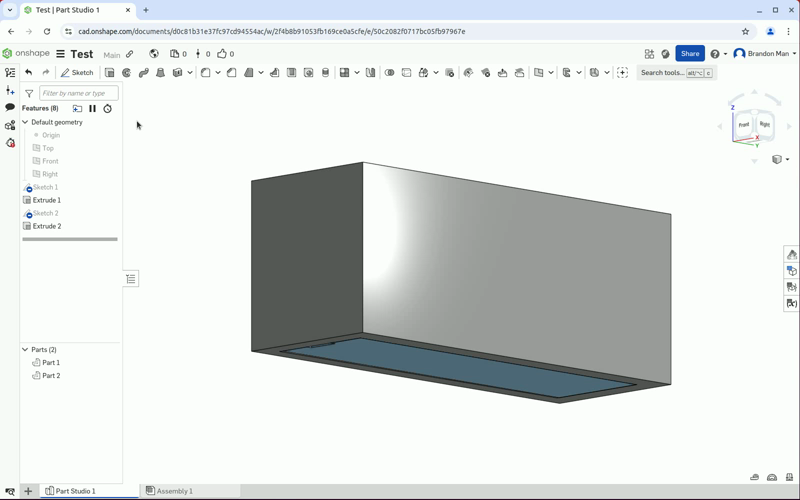
key(down, 3)
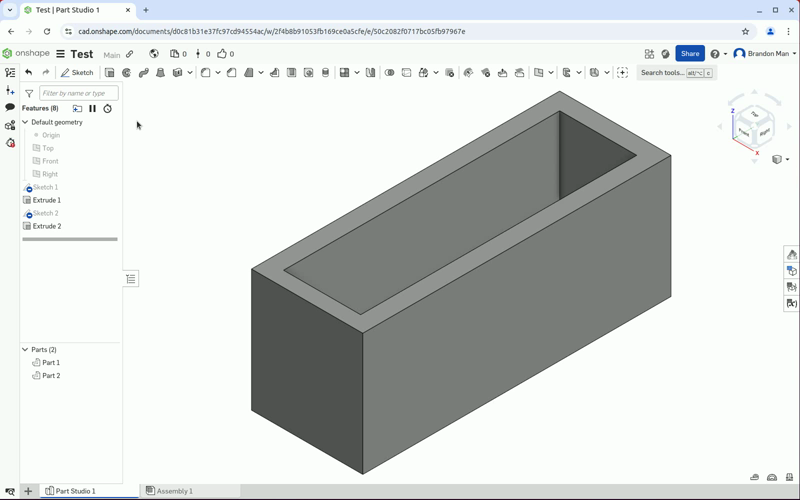
mouse_move(73, 189)
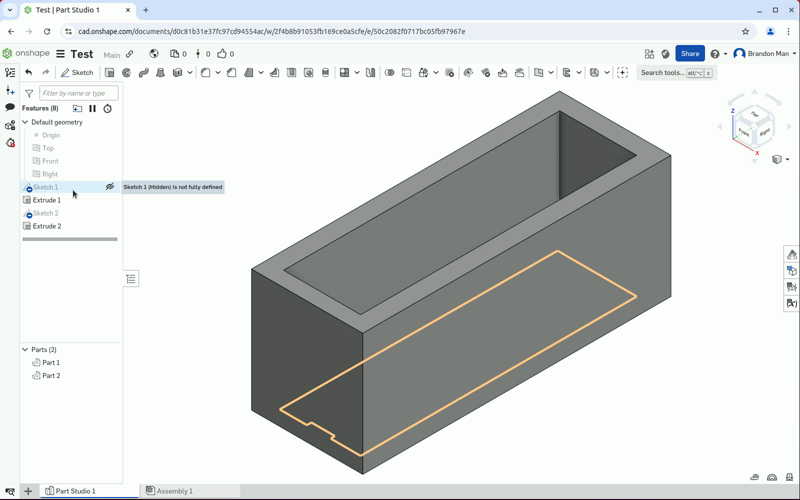
click(73, 189)